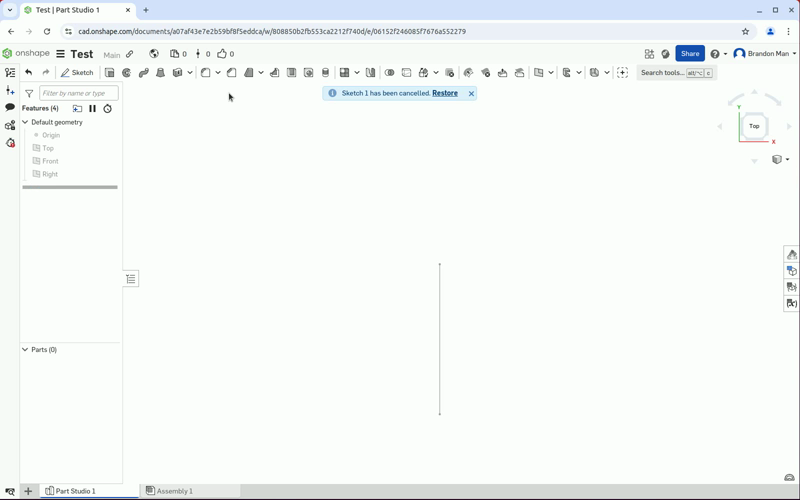
key(shift+h)
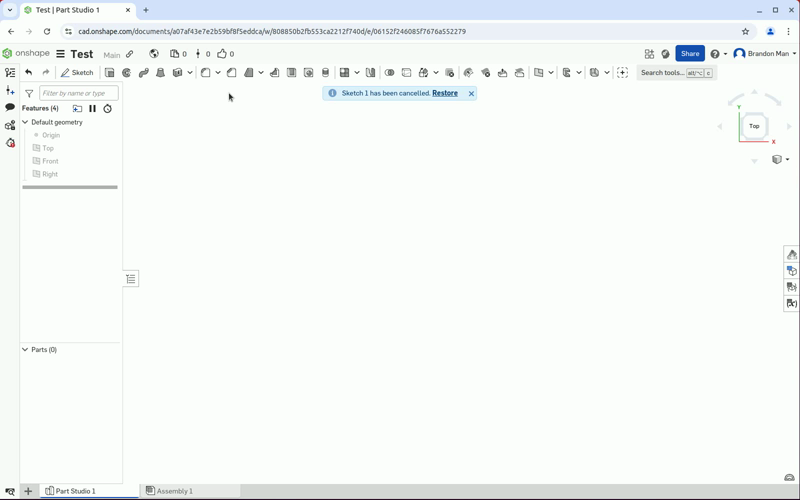
key(shift+s)
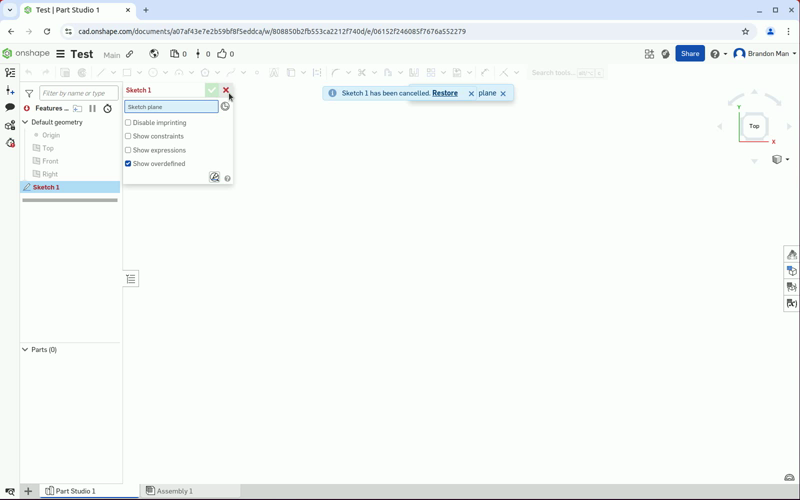
mouse_move(73, 150)
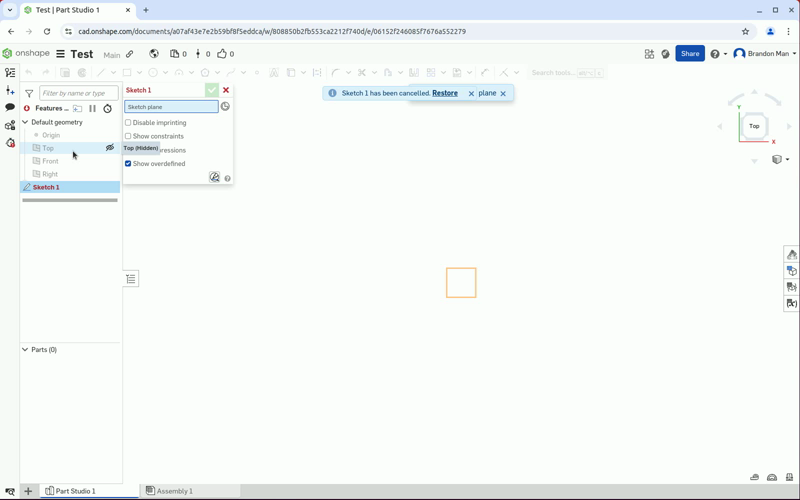
click(73, 150)
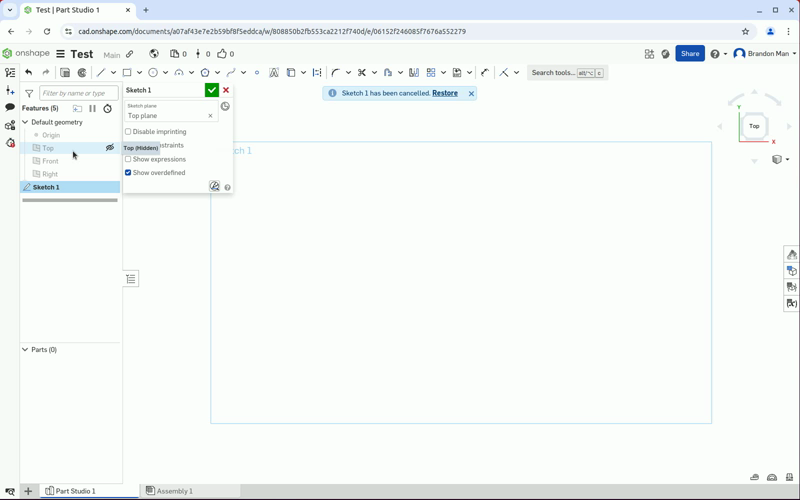
mouse_move(73, 352)
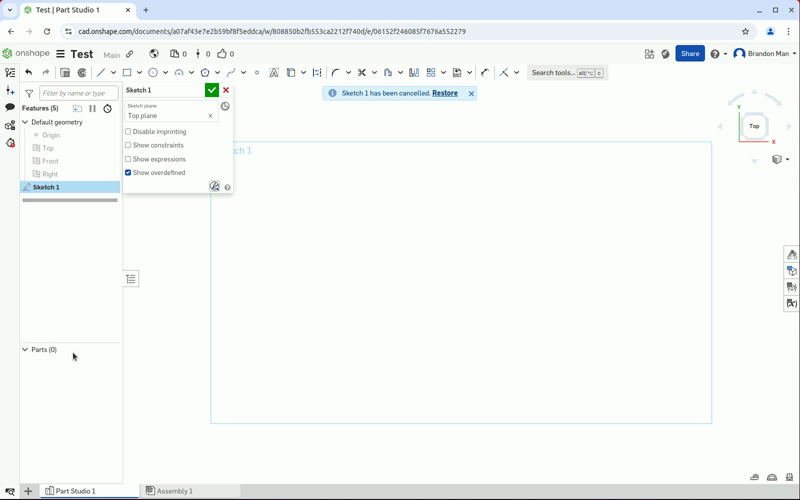
key(y)
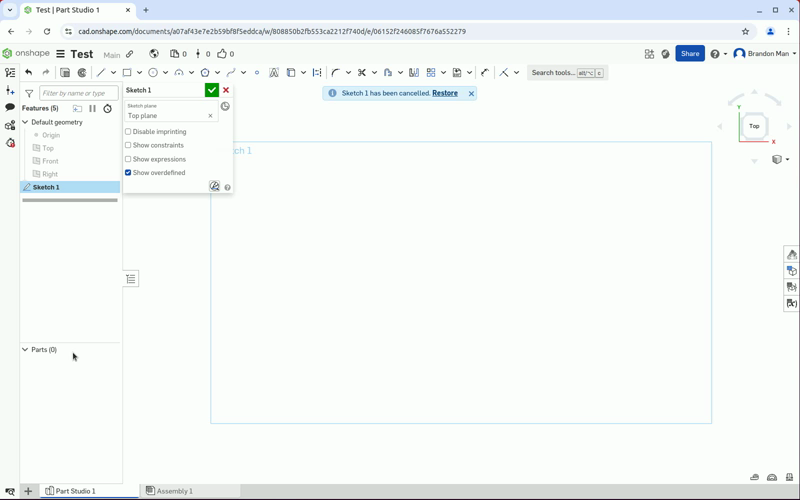
key(l)
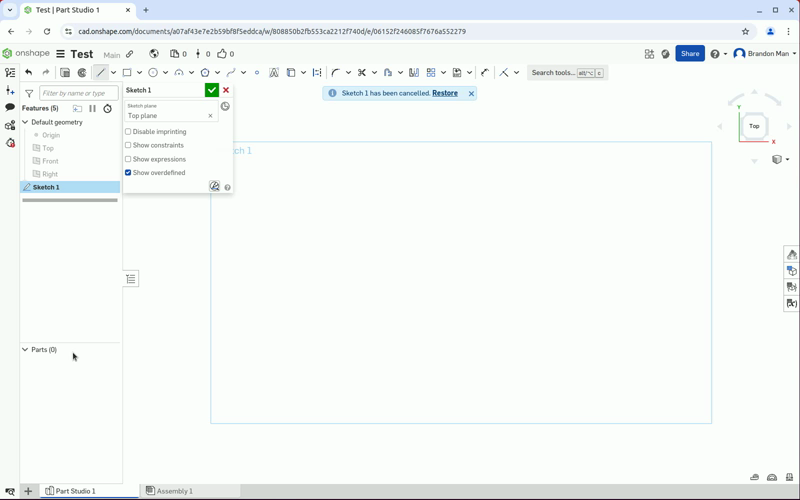
key_down(shift)
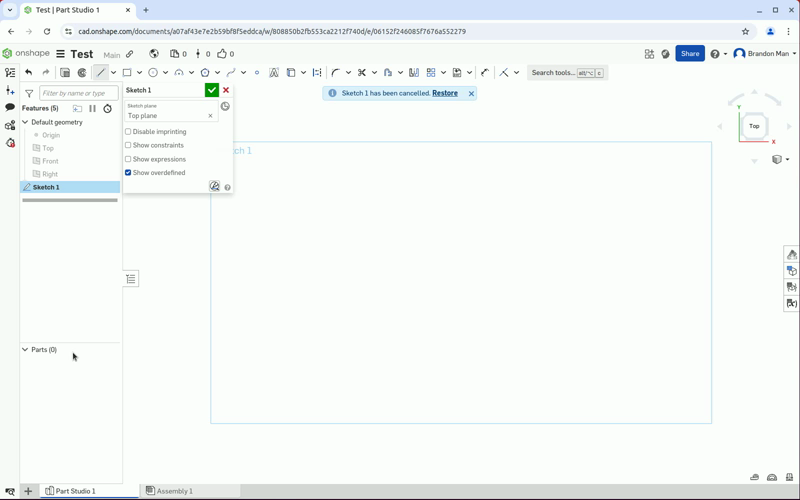
mouse_move(460, 282)
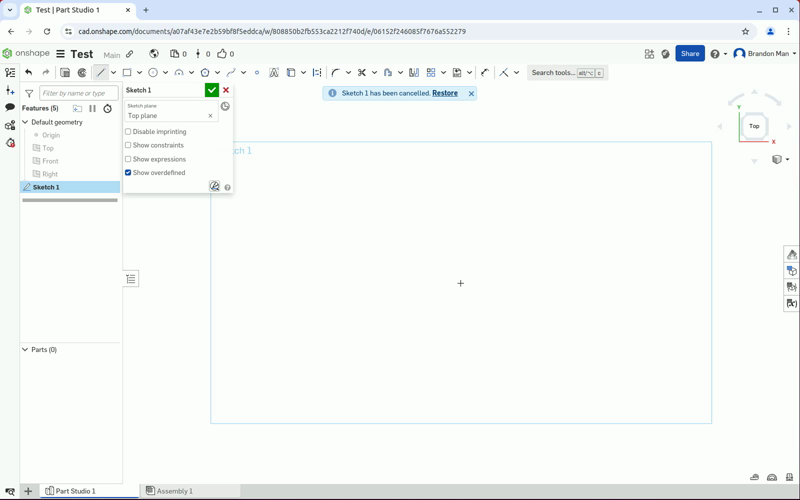
click(460, 282)
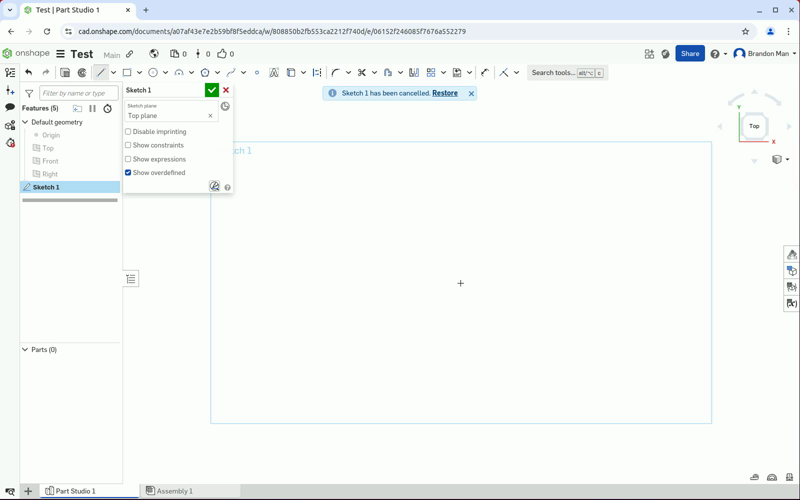
key_up(shift)
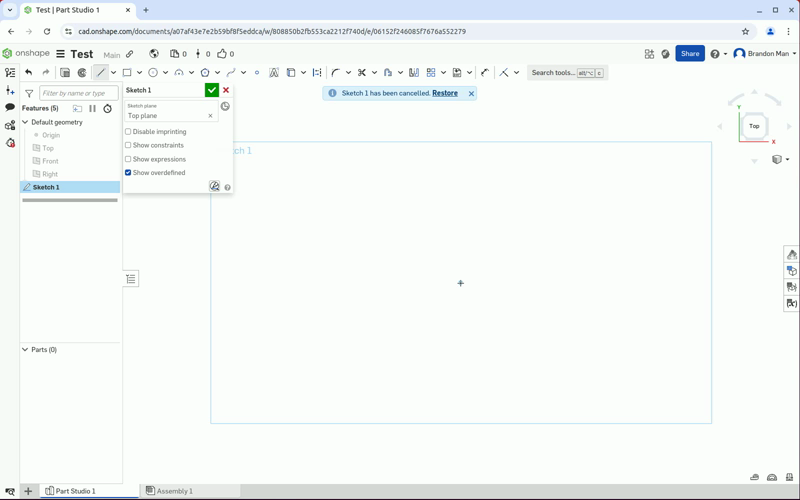
key_down(shift)
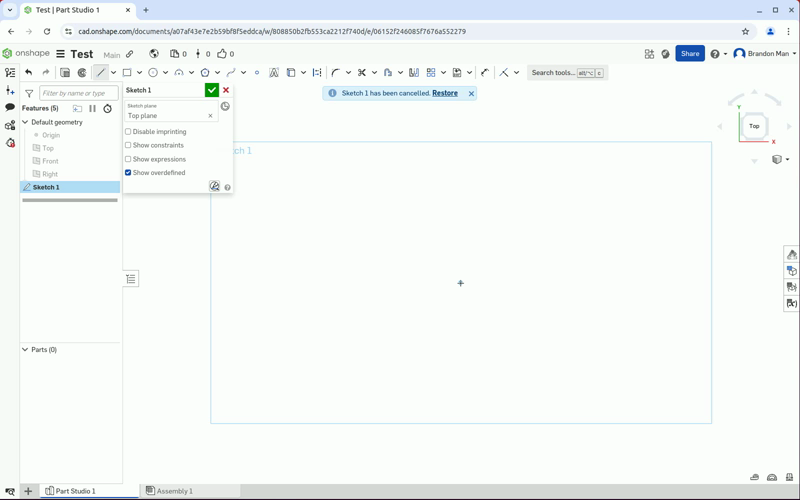
mouse_move(536, 282)
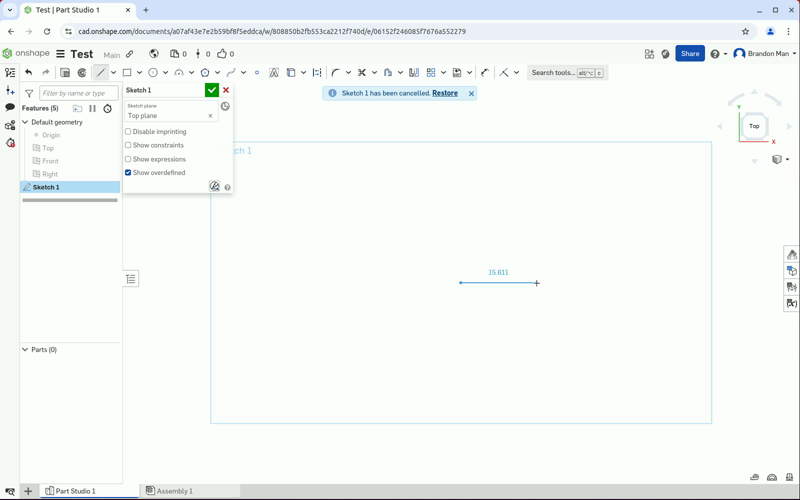
click(536, 282)
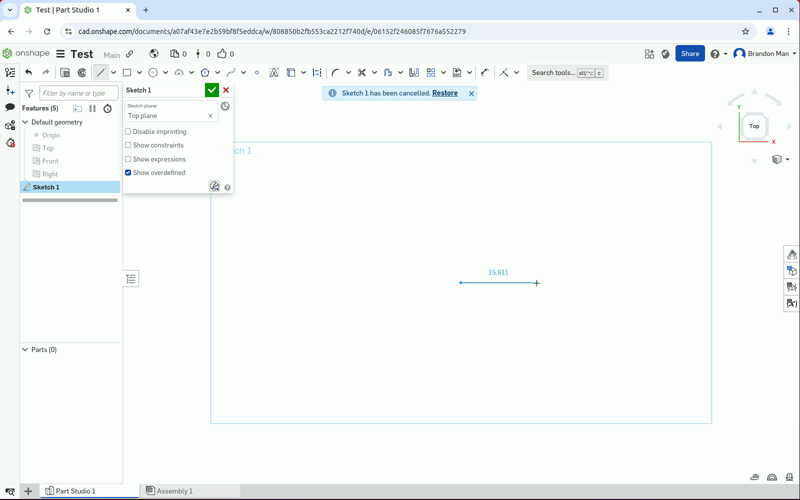
key_up(shift)
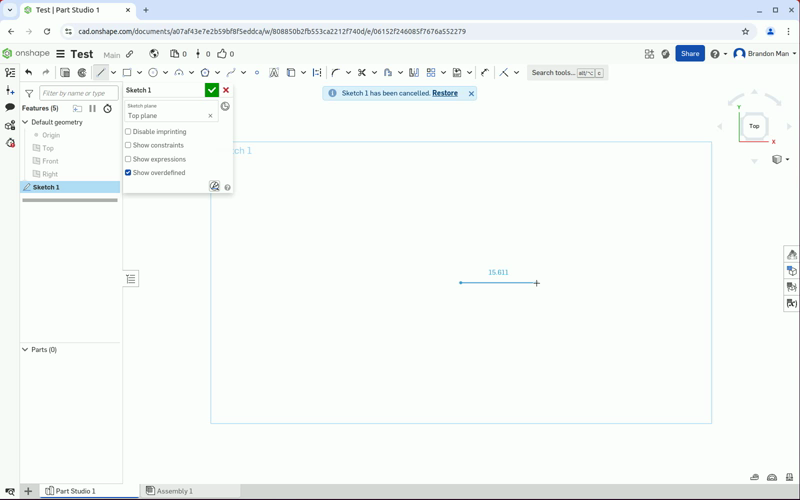
key_down(shift)
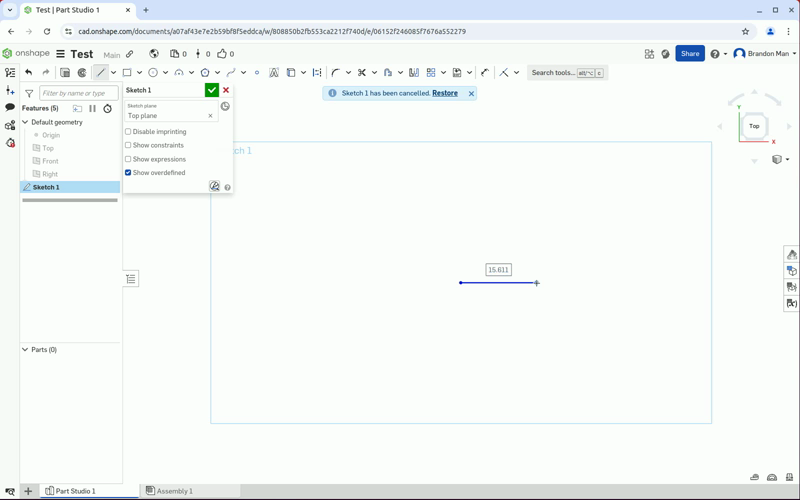
mouse_move(536, 170)
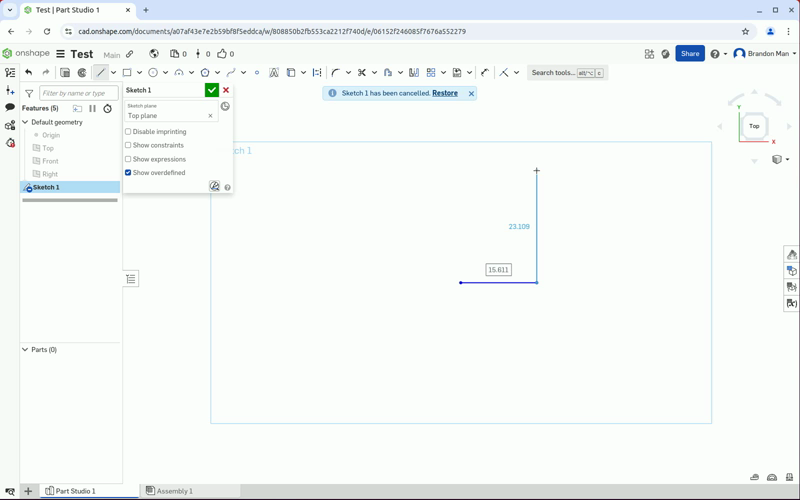
click(536, 170)
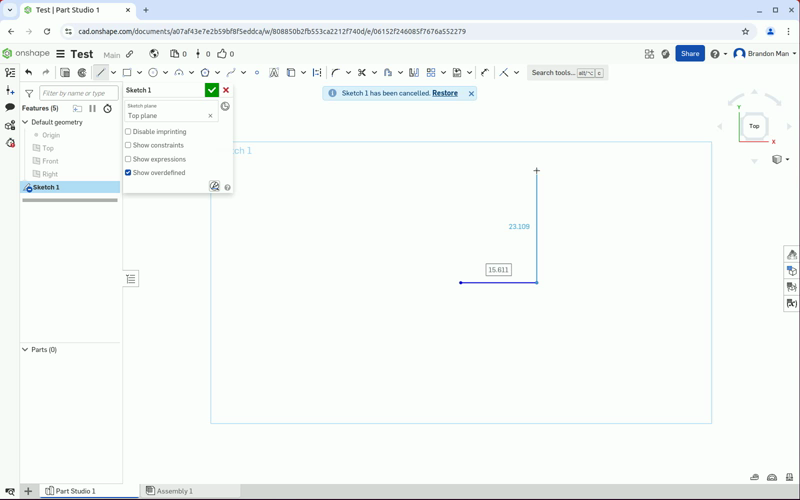
key_up(shift)
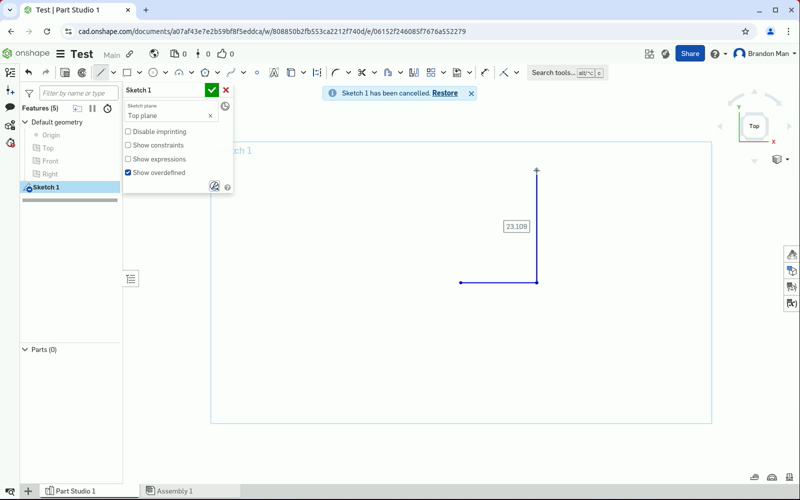
key_down(shift)
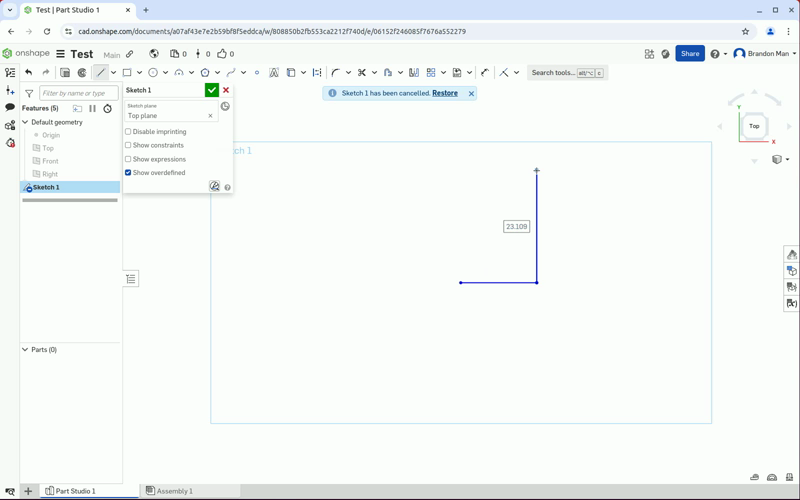
mouse_move(460, 170)
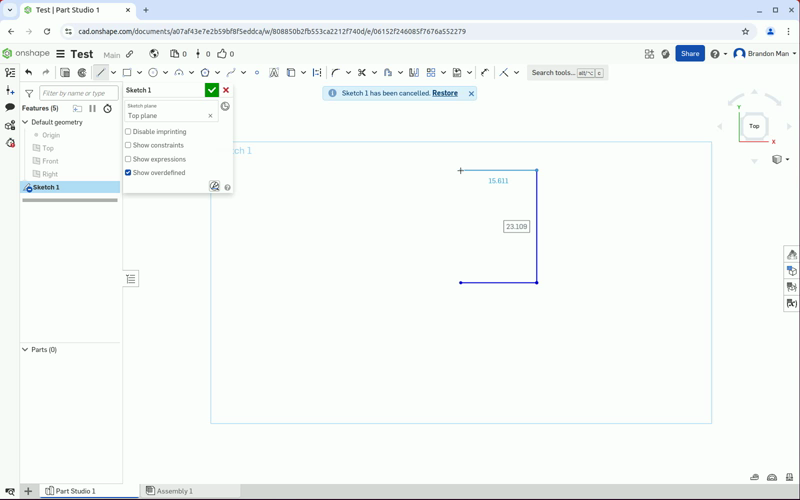
click(460, 170)
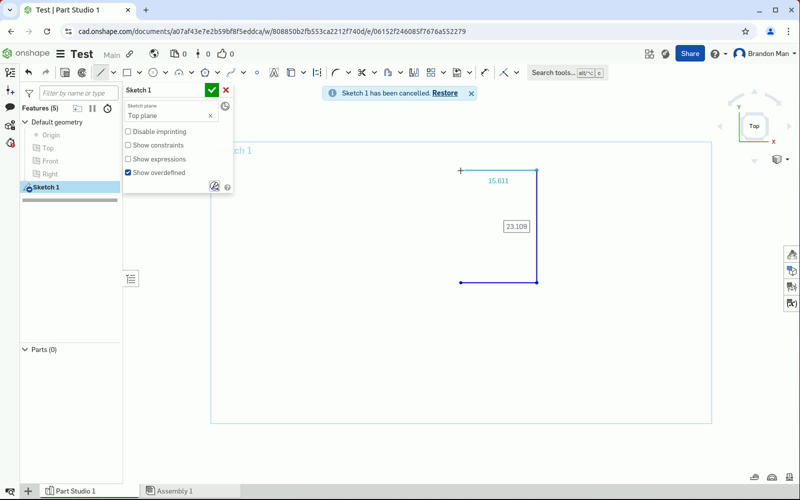
key_up(shift)
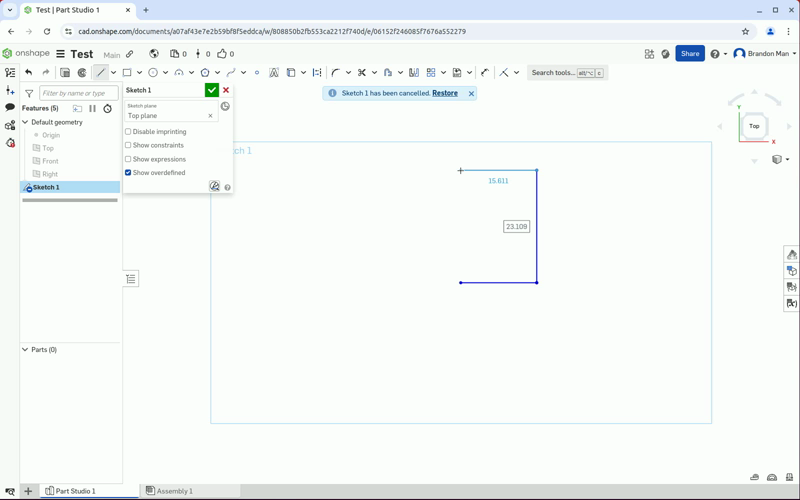
key_down(shift)
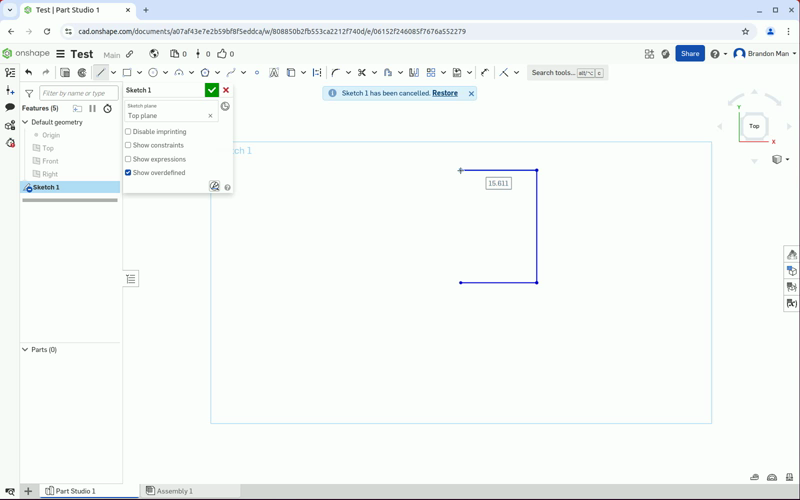
mouse_move(460, 282)
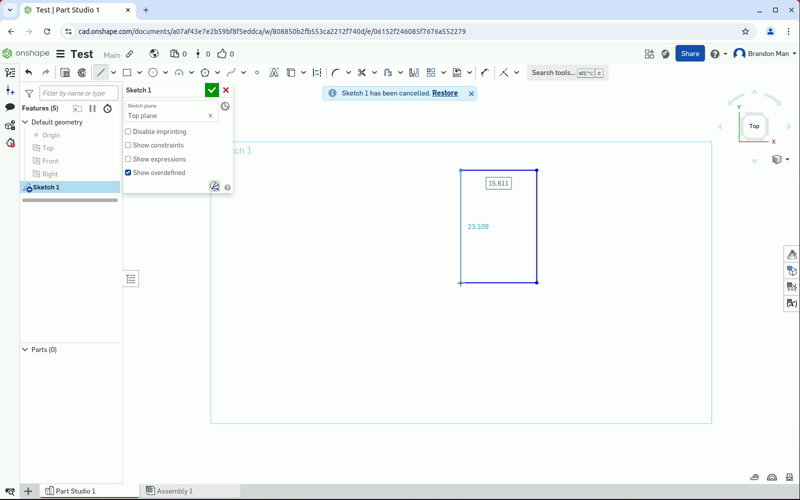
key_up(shift)
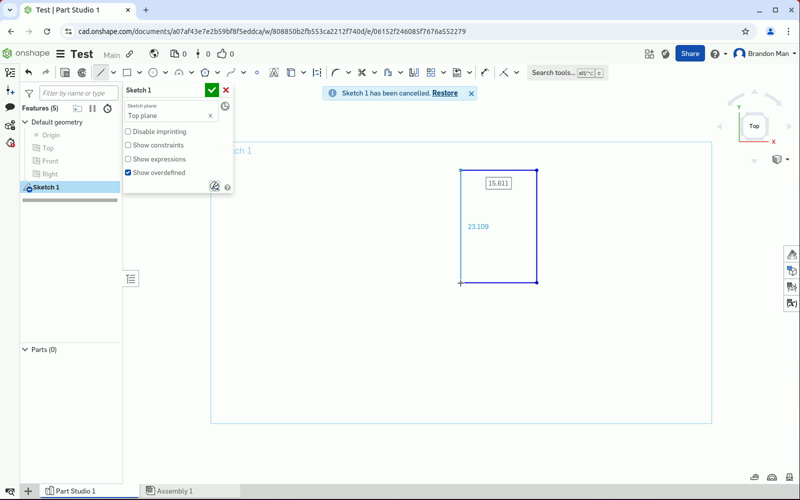
click(460, 282)
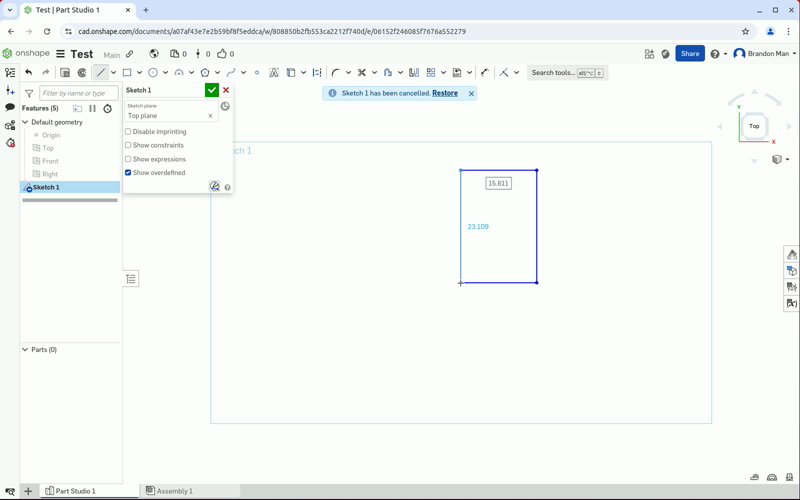
key(esc)
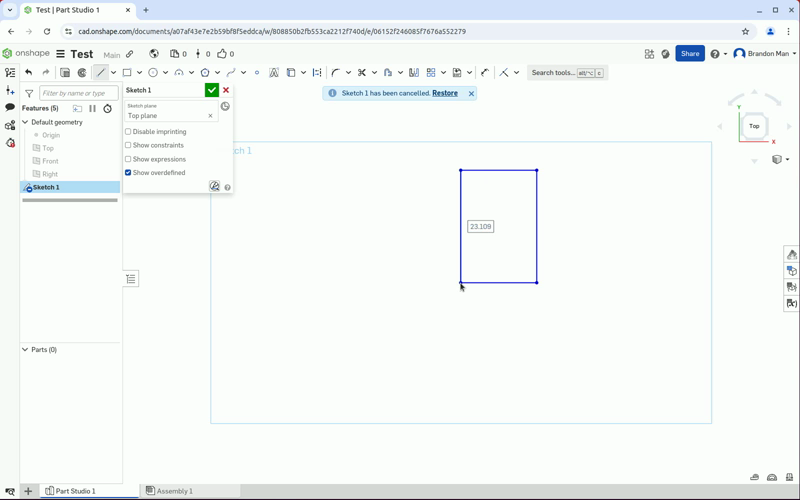
mouse_move(493, 248)
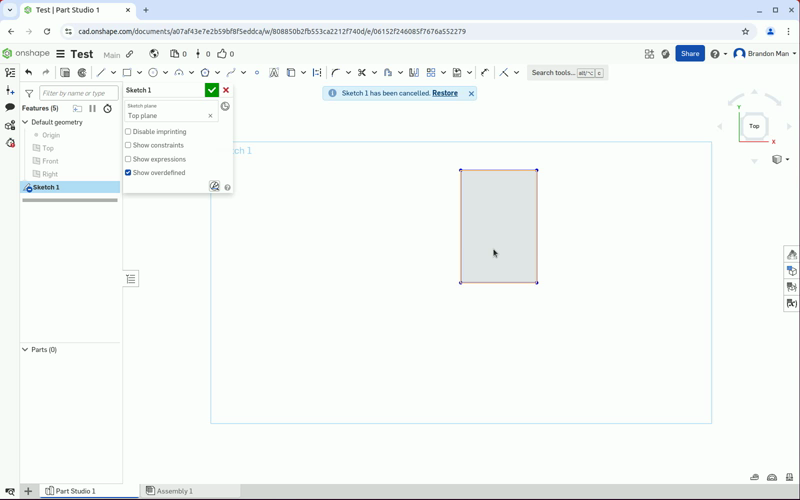
click(493, 248)
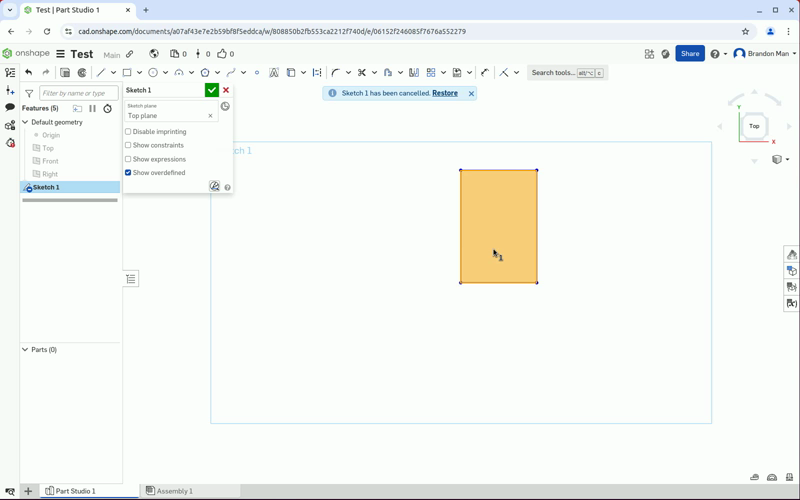
mouse_move(73, 352)
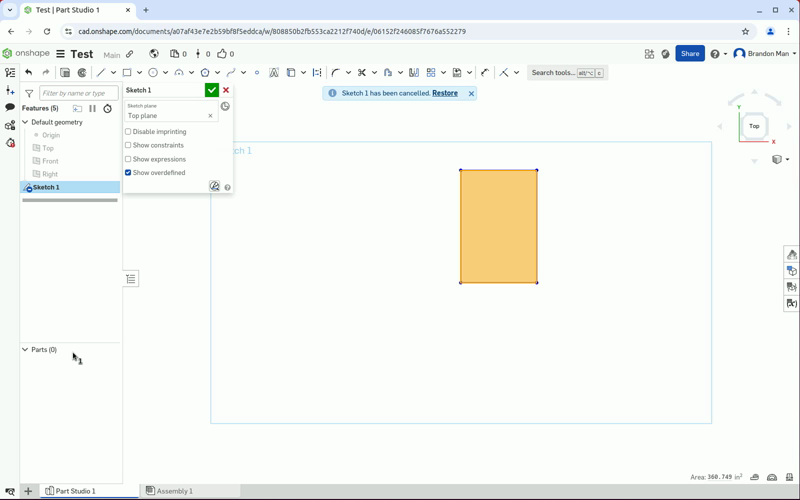
key(shift+y)
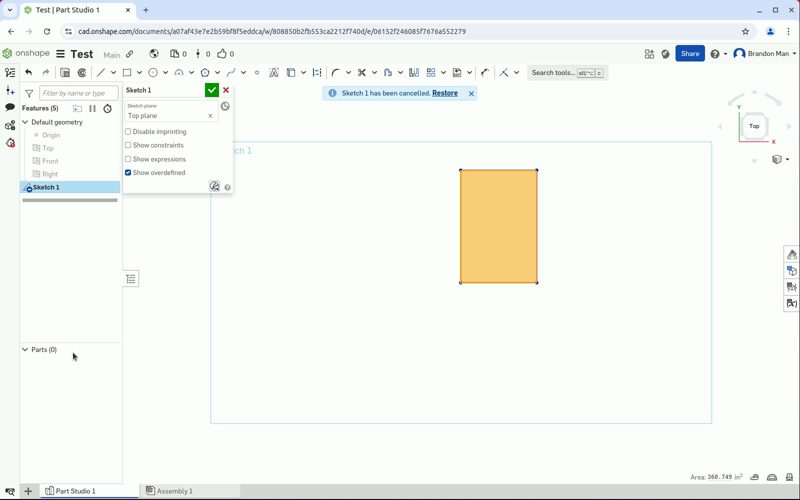
key(shift+e)
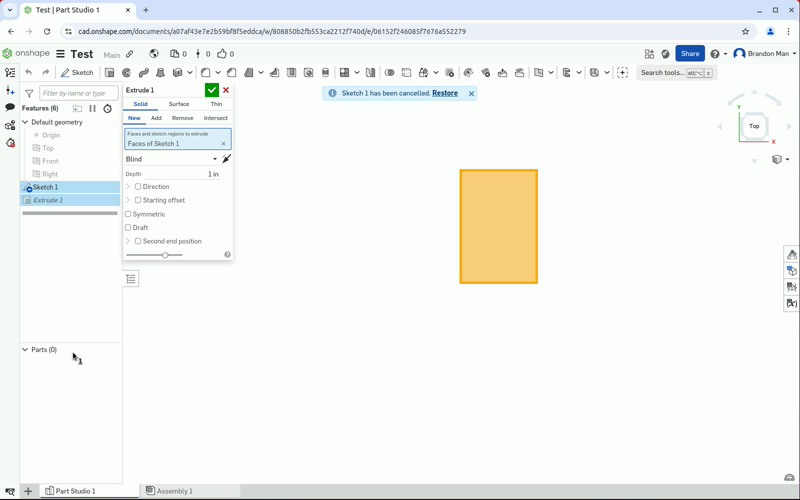
mouse_move(143, 106)
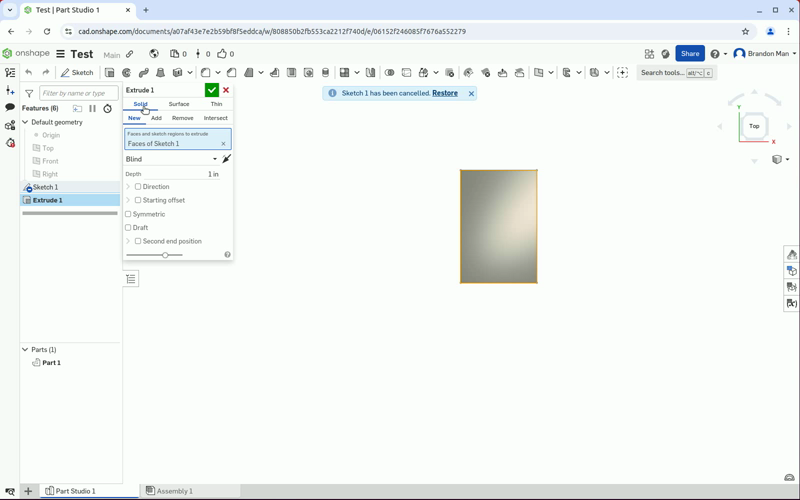
click(143, 106)
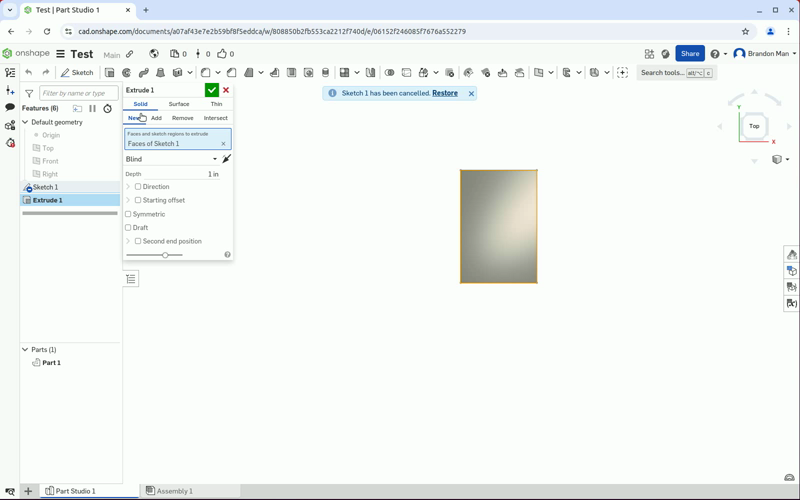
mouse_move(137, 120)
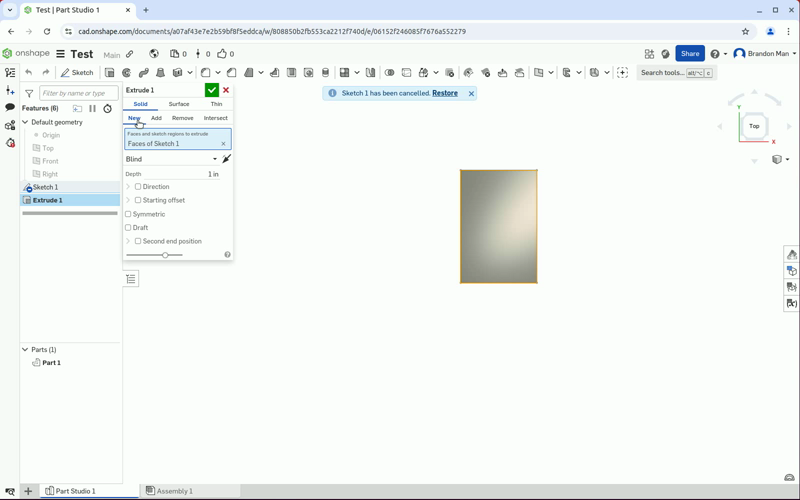
click(137, 120)
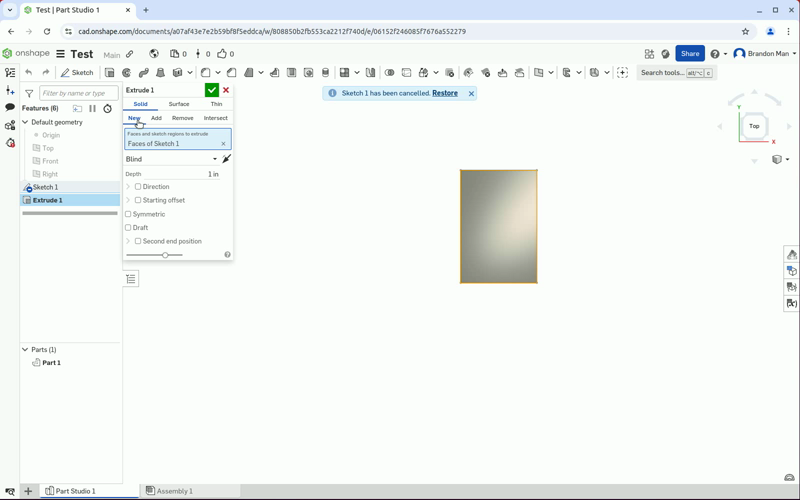
key(tab, 4)
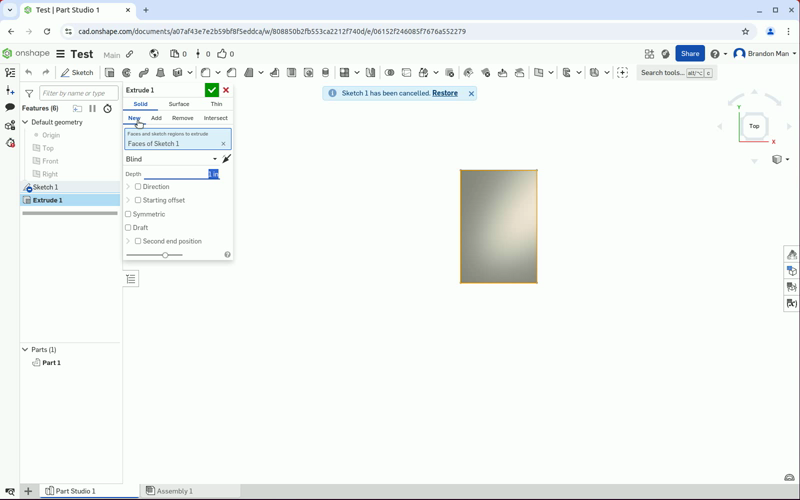
text(0.722)
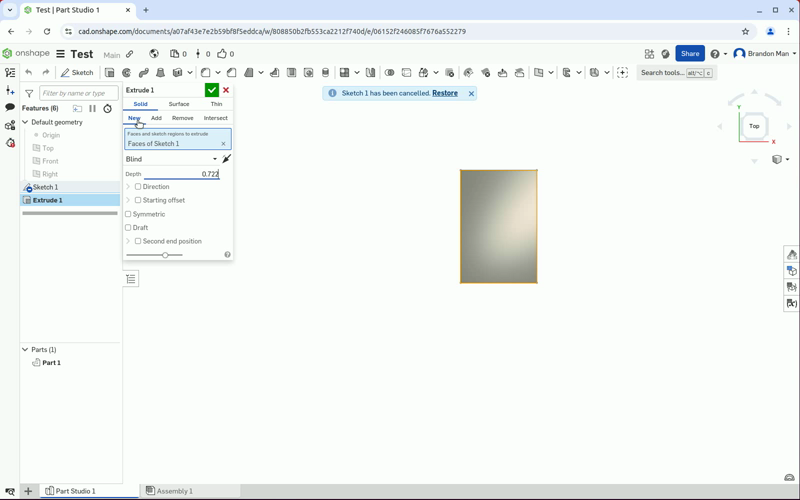
key(enter)
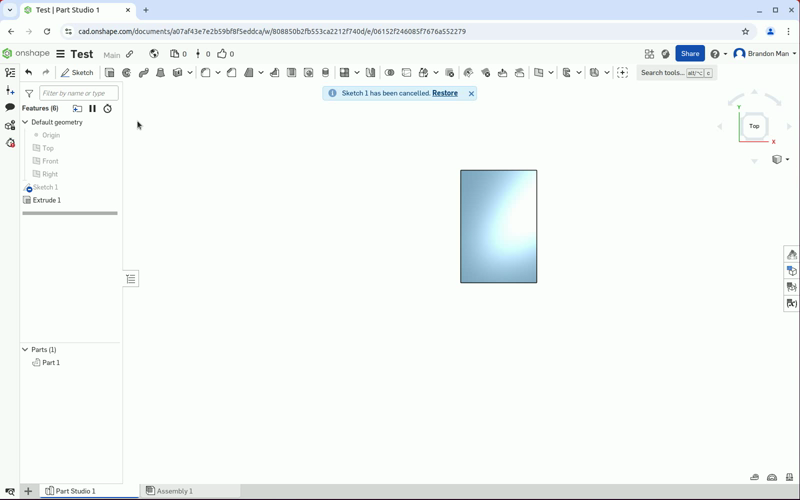
key(shift+h)
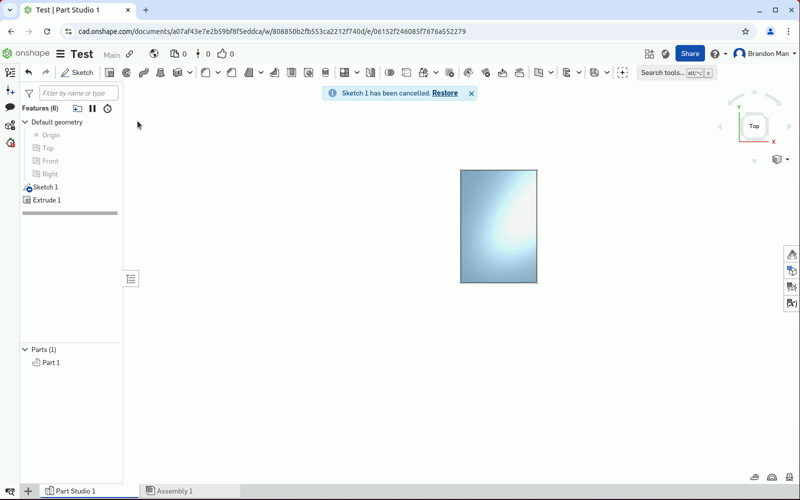
key(shift+h)
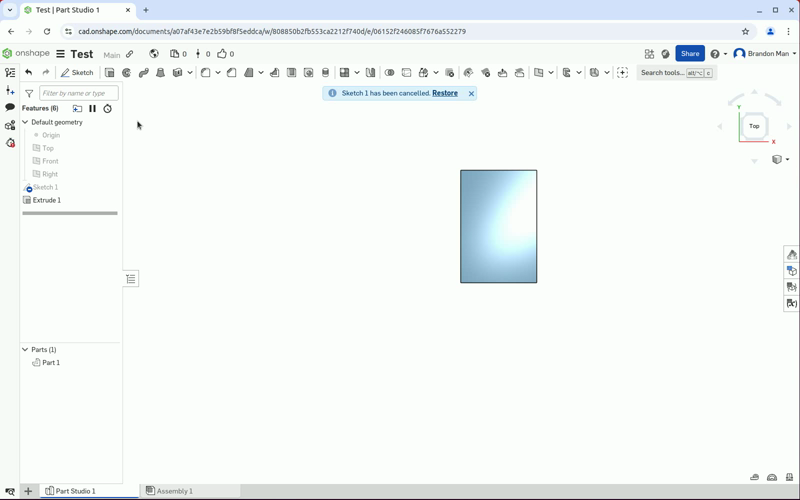
mouse_move(73, 189)
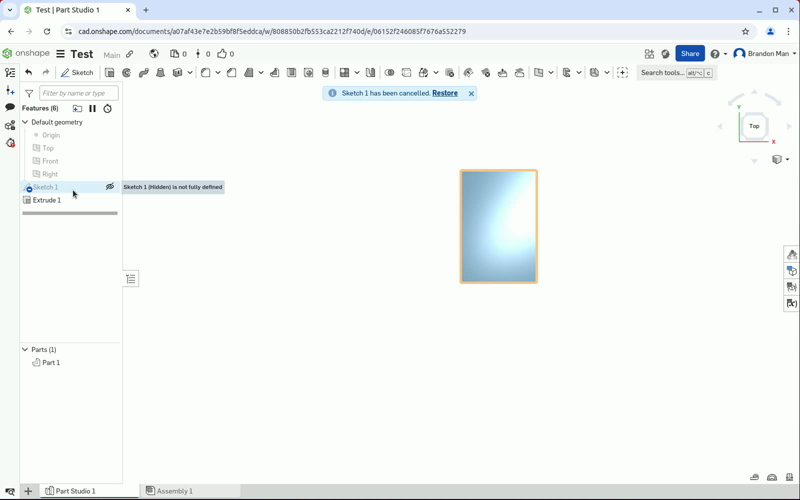
click(73, 189)
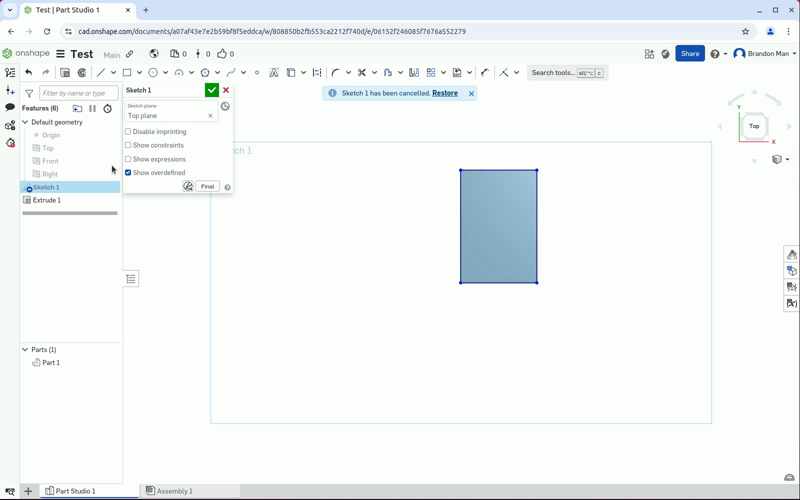
mouse_move(229, 92)
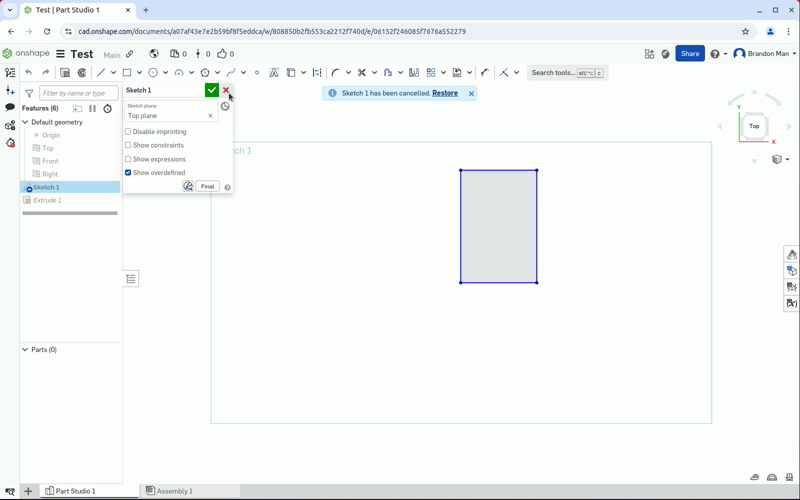
click(229, 92)
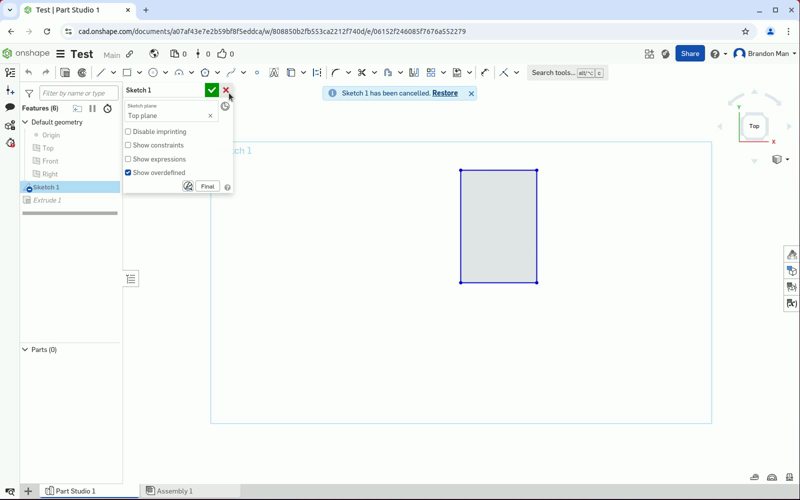
key(shift+s)
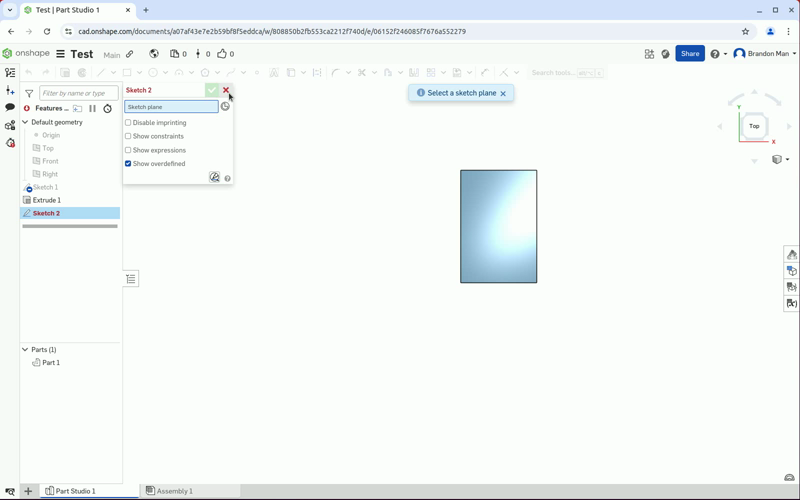
mouse_move(73, 150)
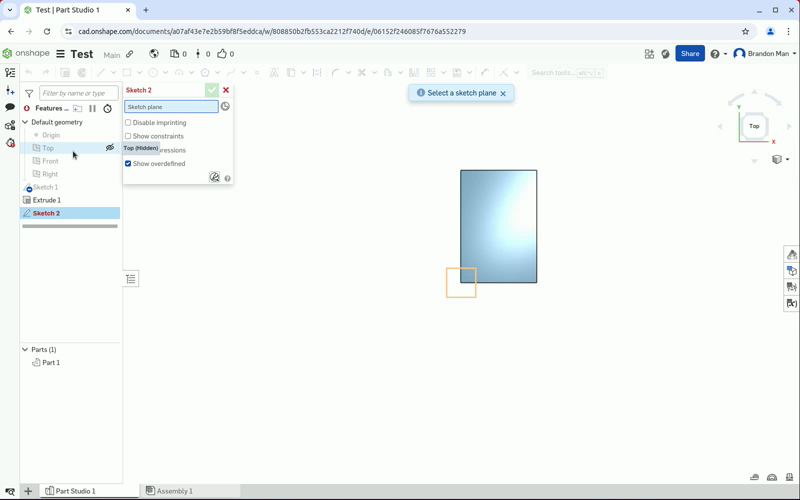
click(73, 150)
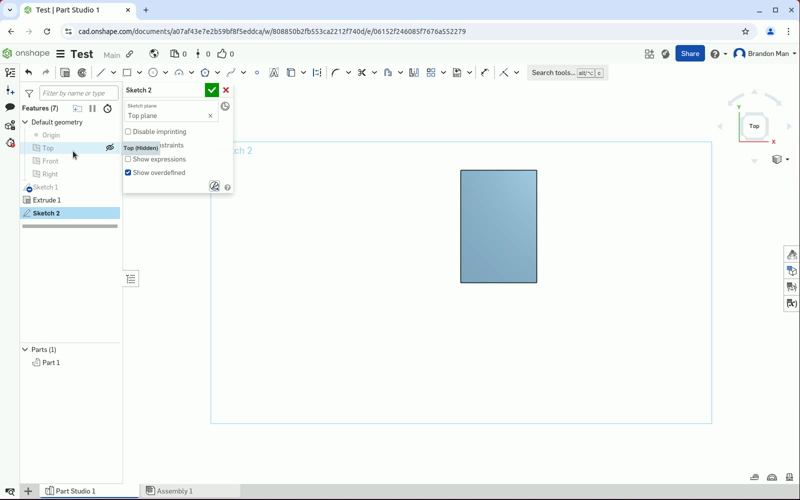
mouse_move(73, 352)
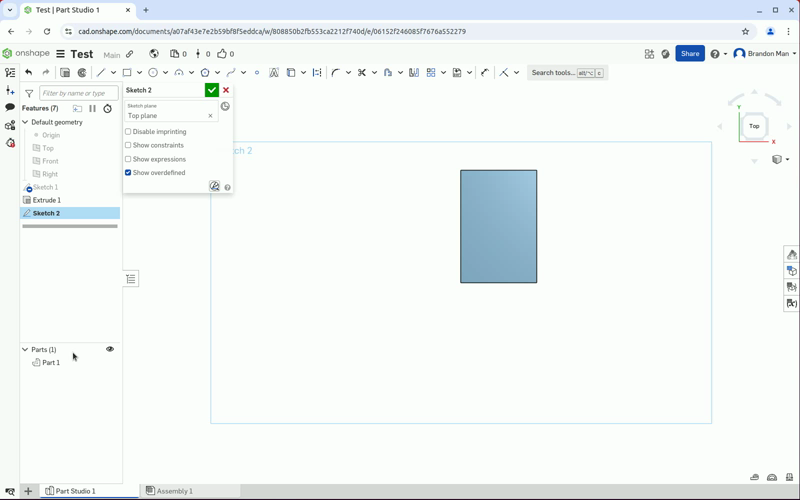
key(y)
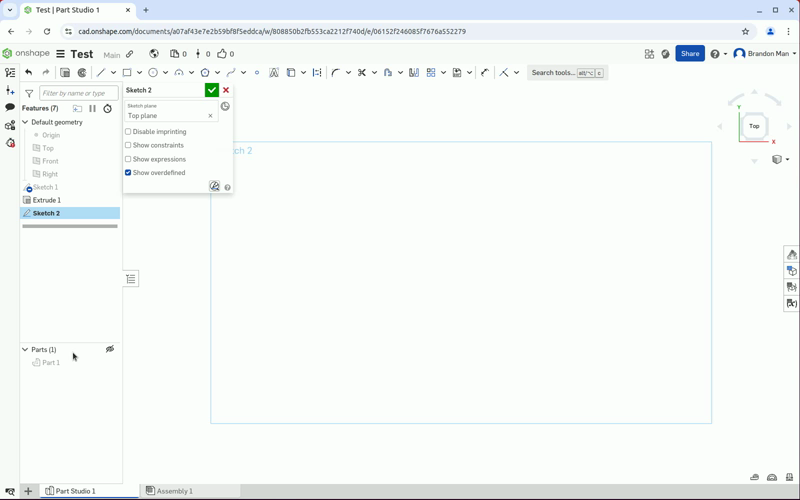
key(l)
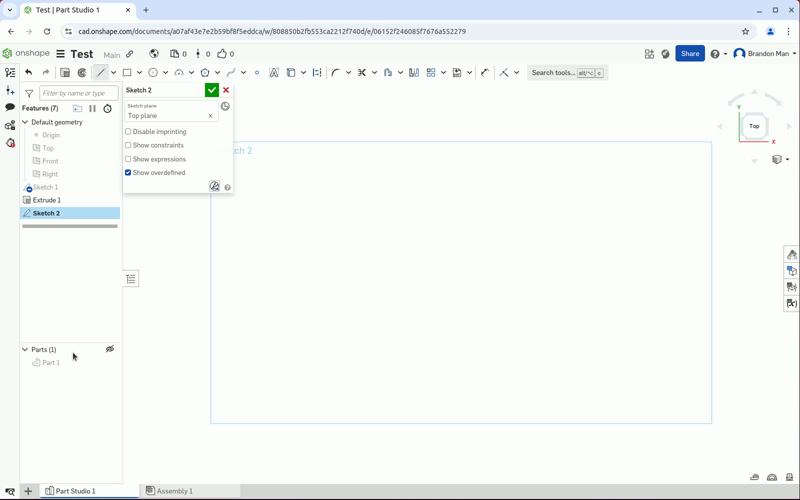
key_down(shift)
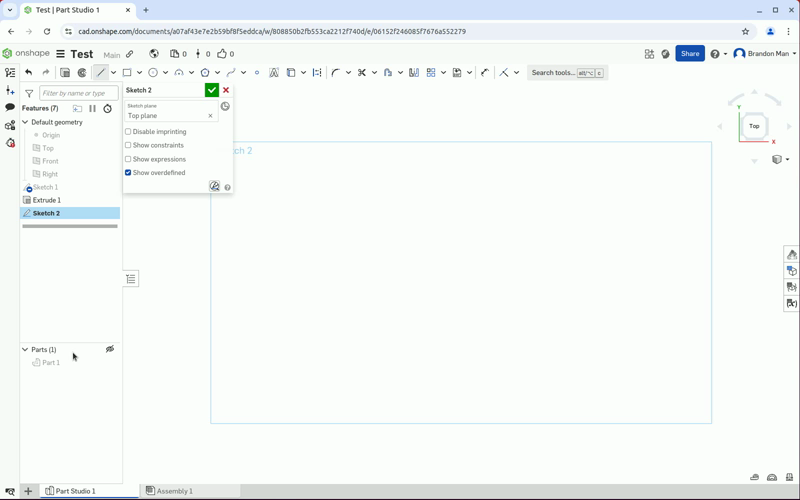
mouse_move(460, 282)
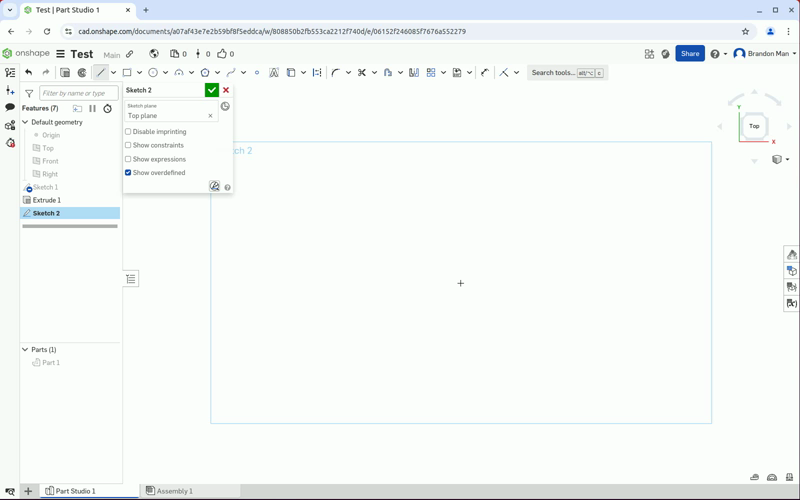
click(460, 282)
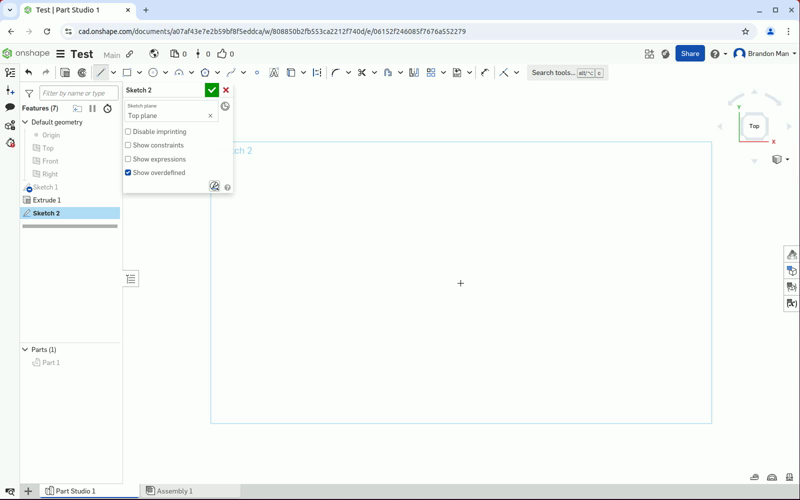
key_up(shift)
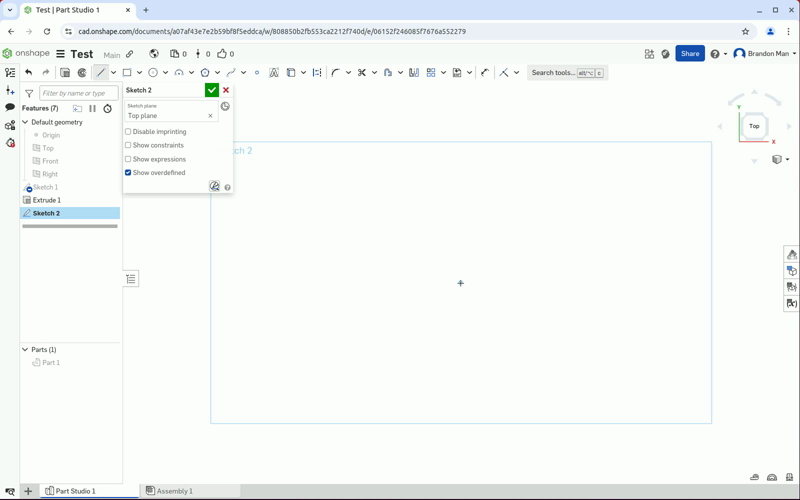
key_down(shift)
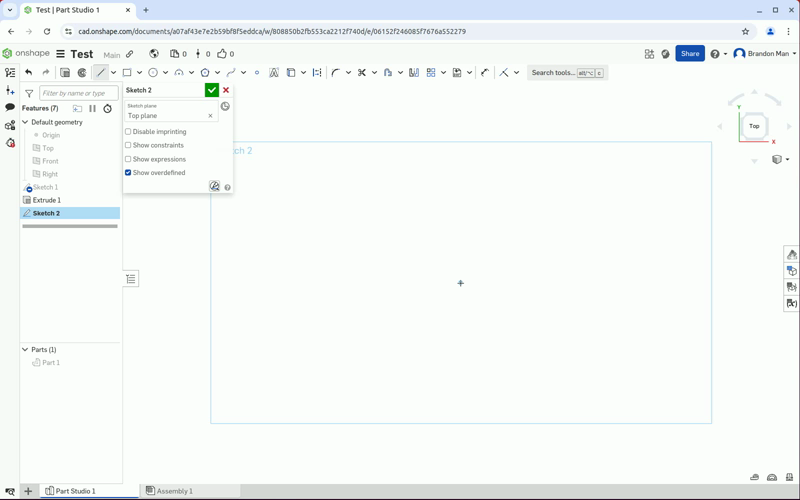
mouse_move(490, 282)
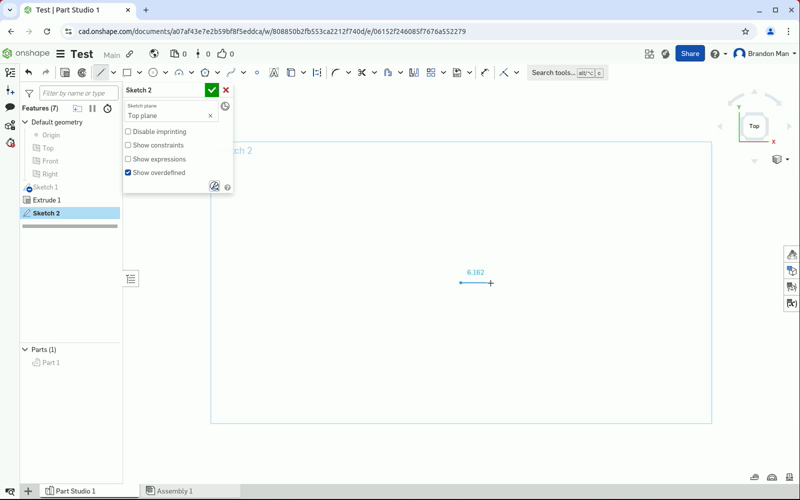
mouse_move(470, 282)
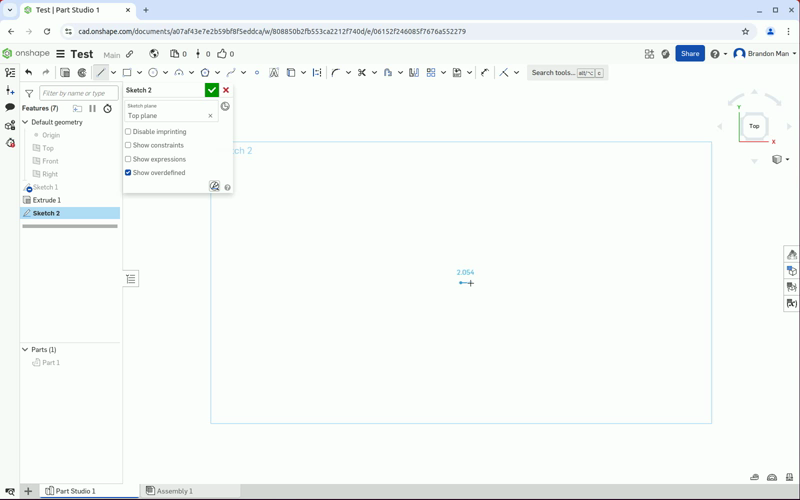
click(470, 282)
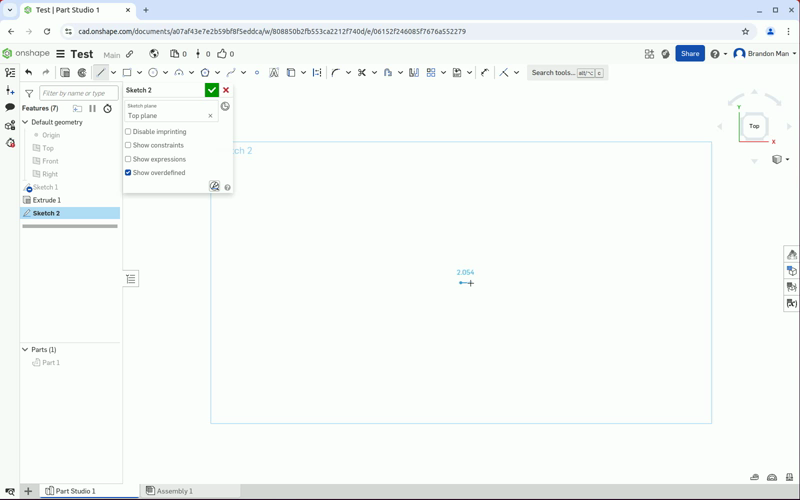
key_up(shift)
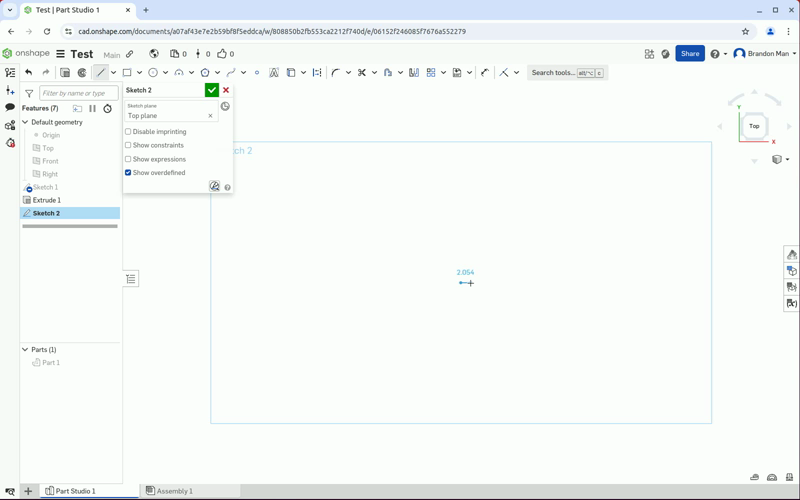
key_down(shift)
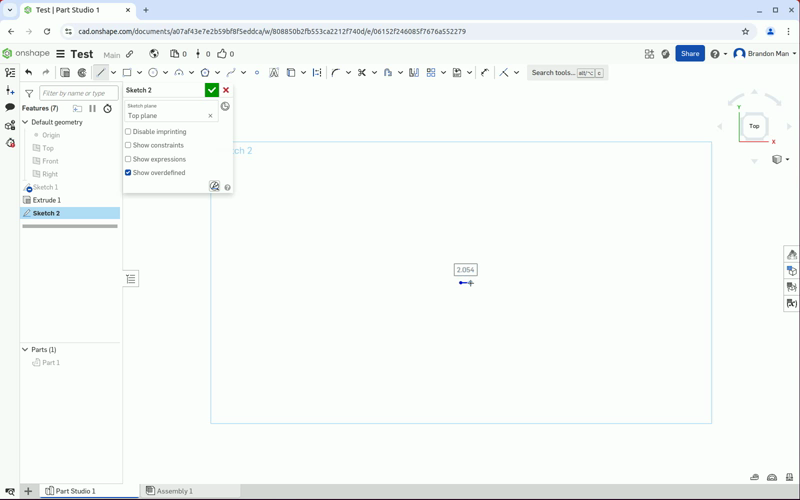
mouse_move(470, 186)
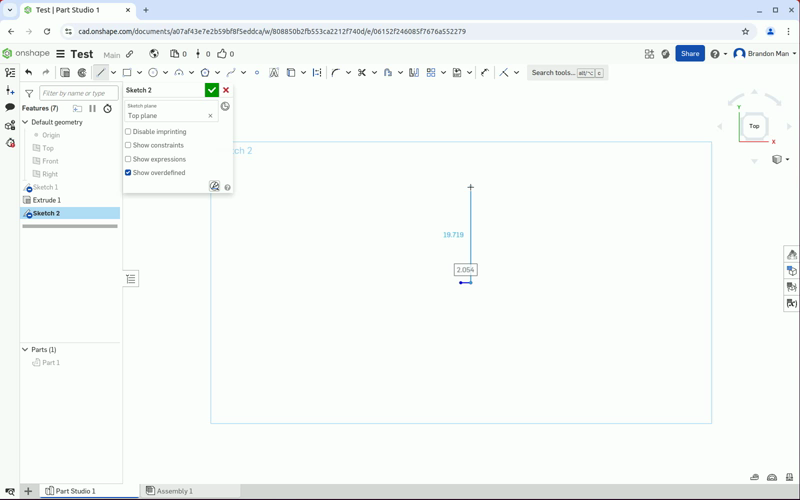
click(470, 186)
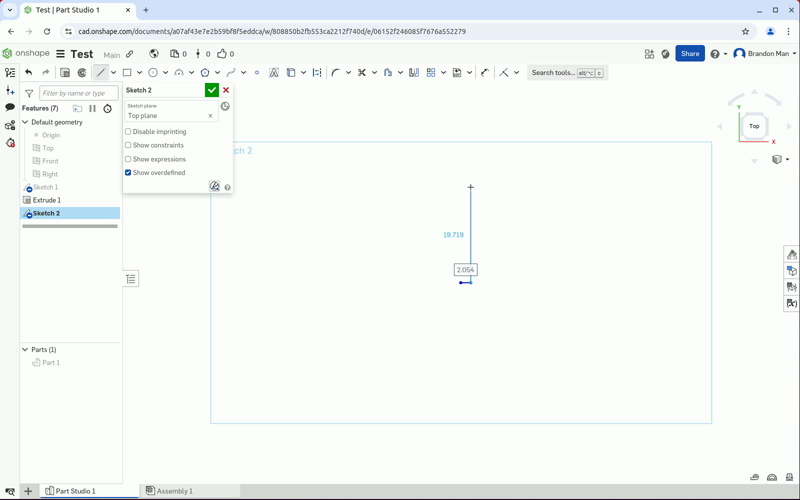
key_up(shift)
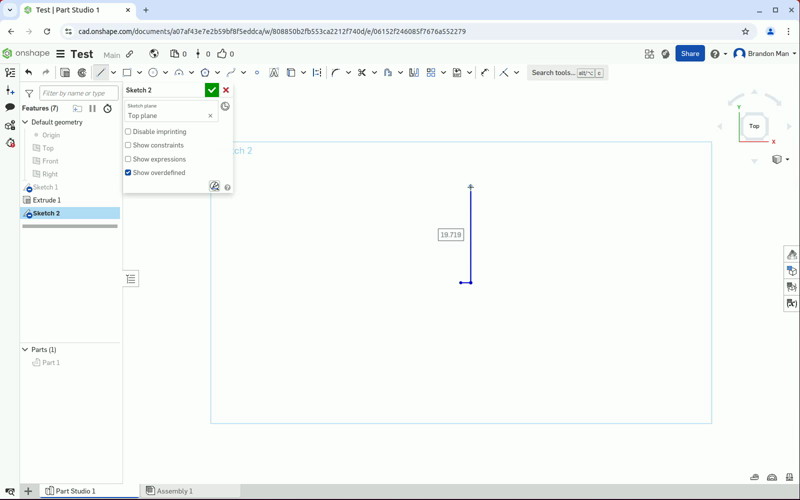
key_down(shift)
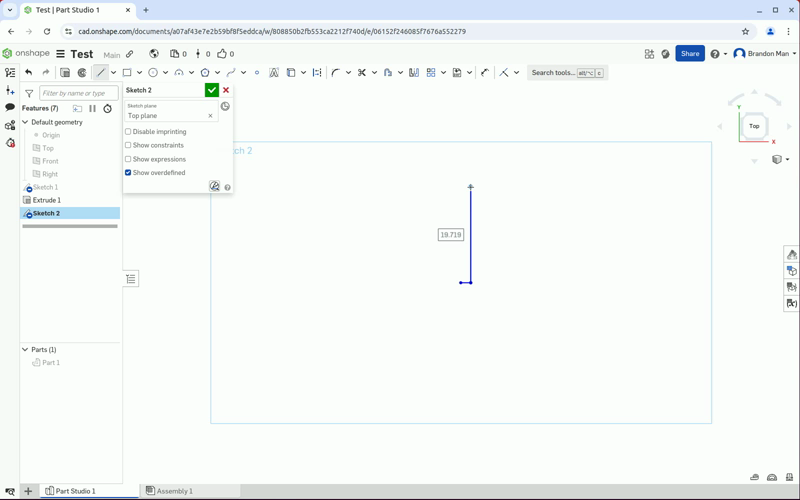
mouse_move(501, 186)
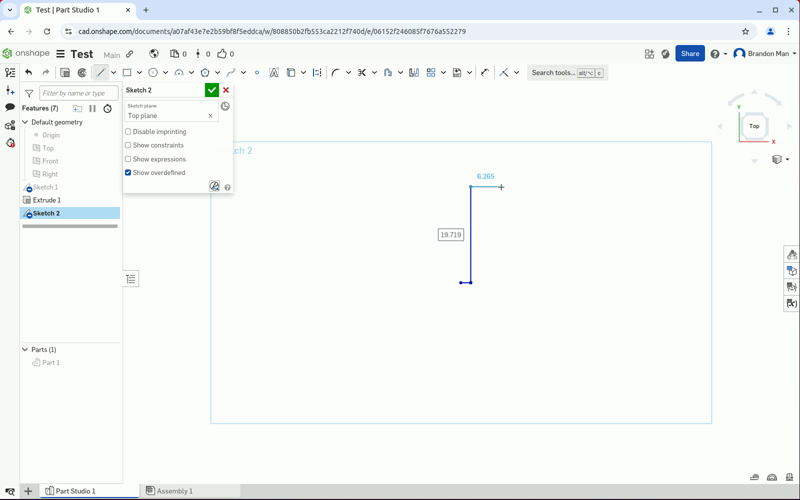
mouse_move(460, 186)
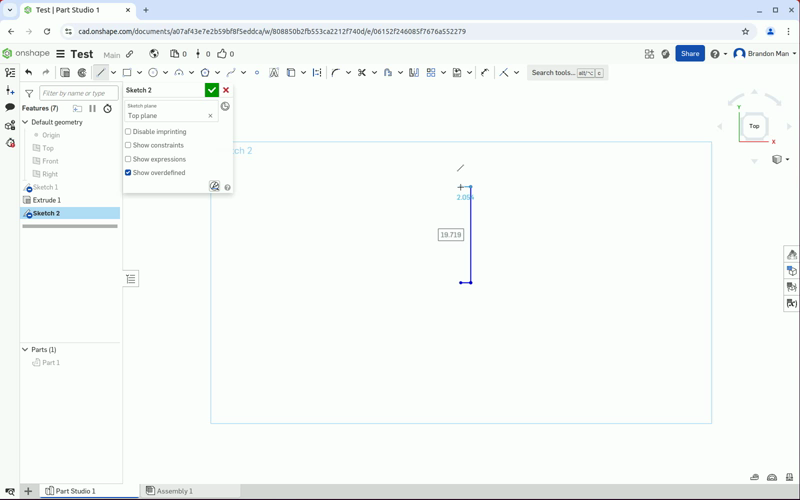
click(460, 186)
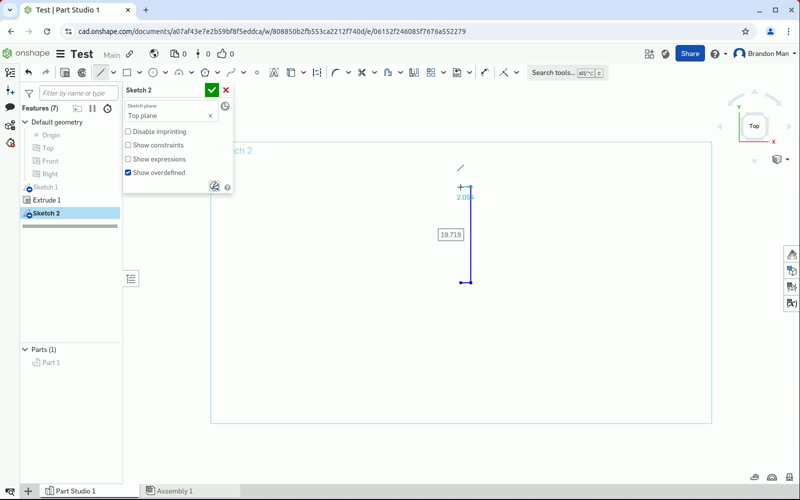
key_up(shift)
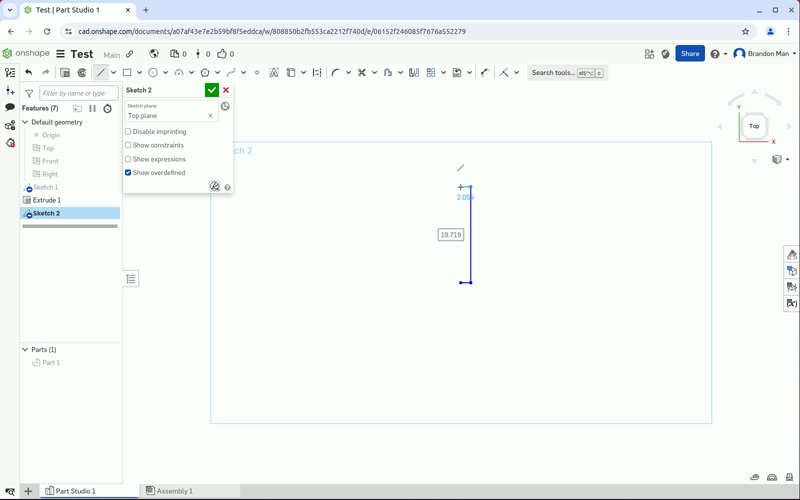
key_down(shift)
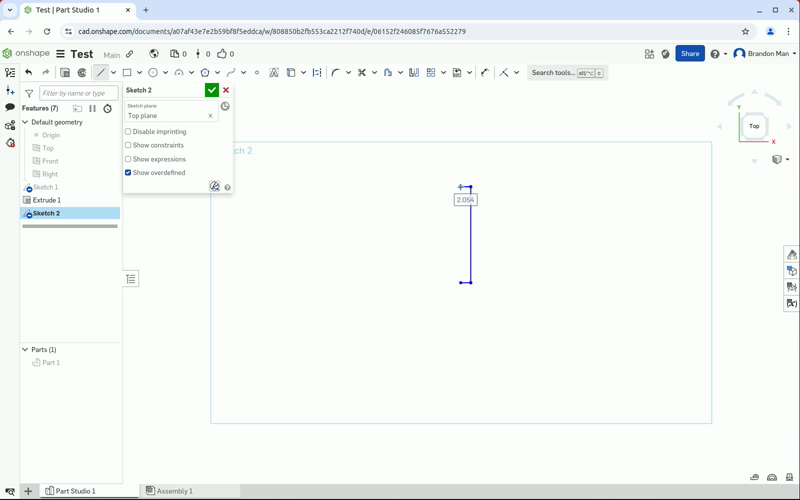
mouse_move(460, 282)
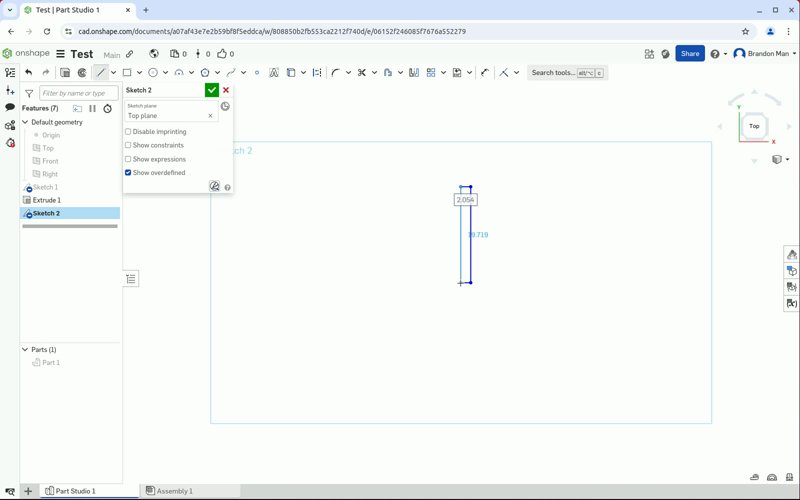
key_up(shift)
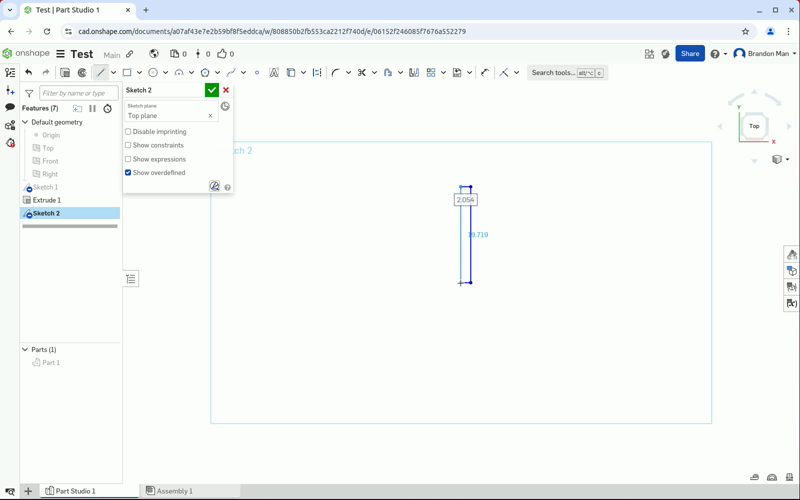
click(460, 282)
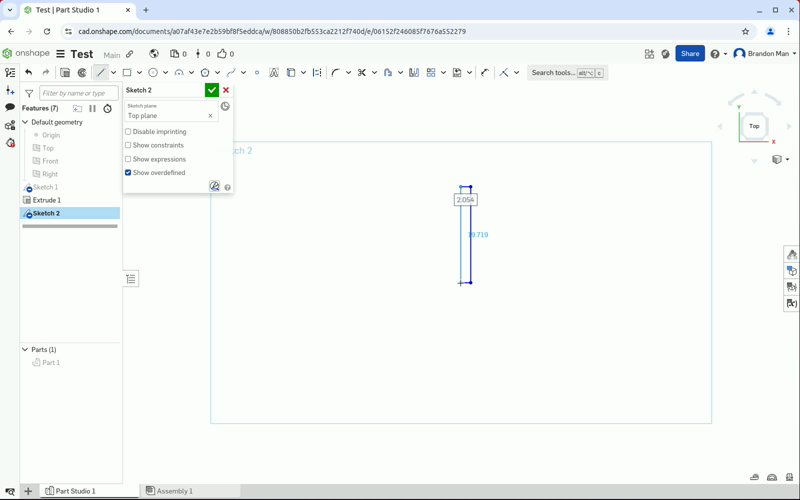
key(esc)
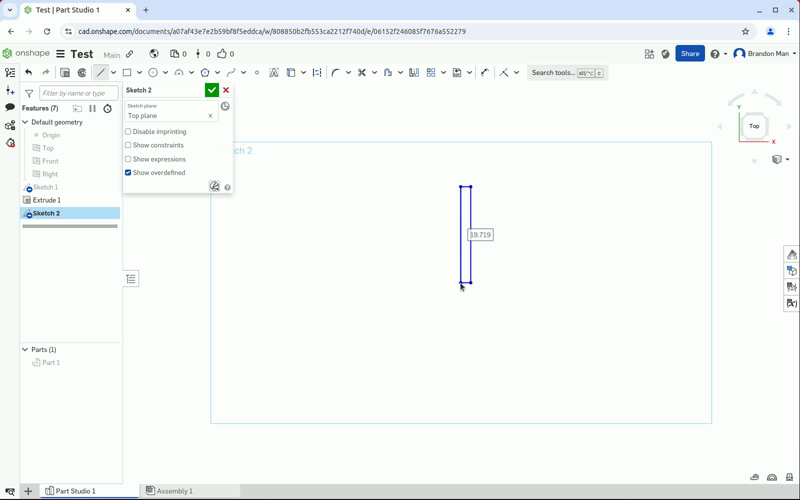
mouse_move(470, 230)
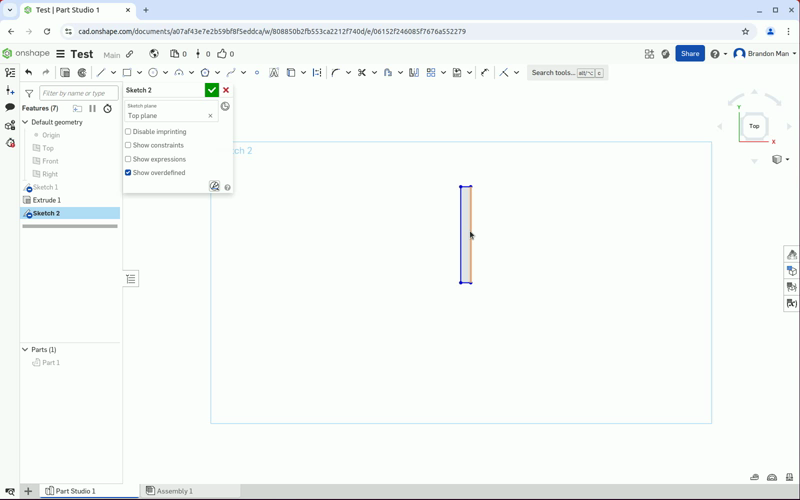
scroll(6)
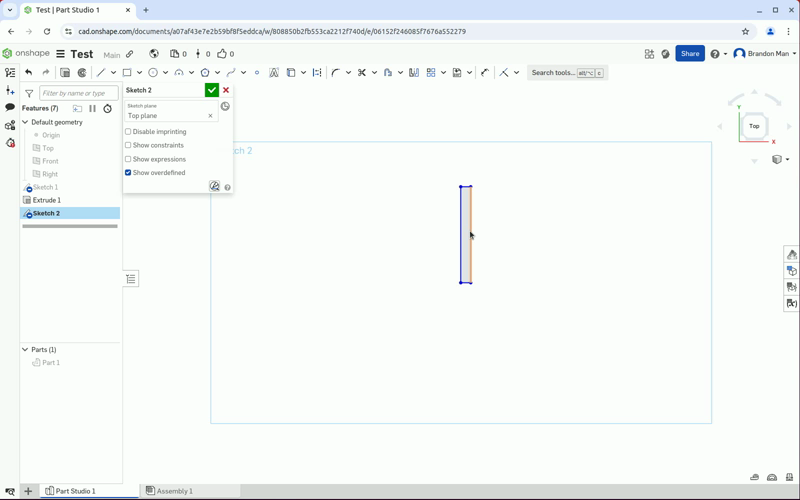
scroll(6)
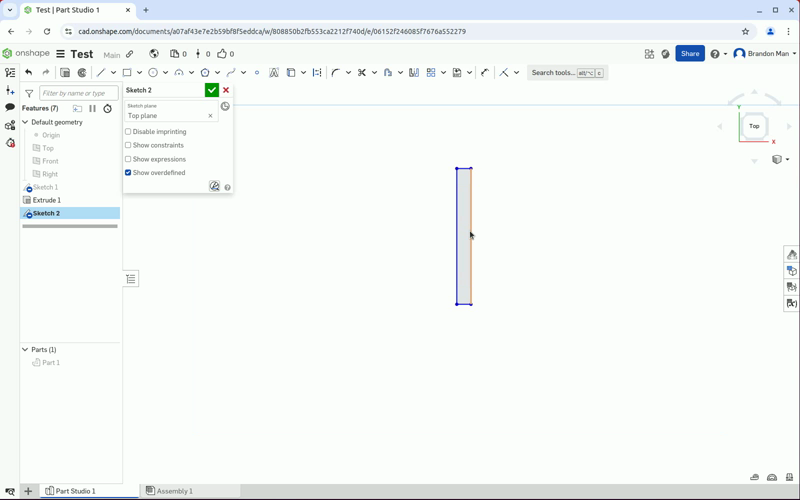
scroll(6)
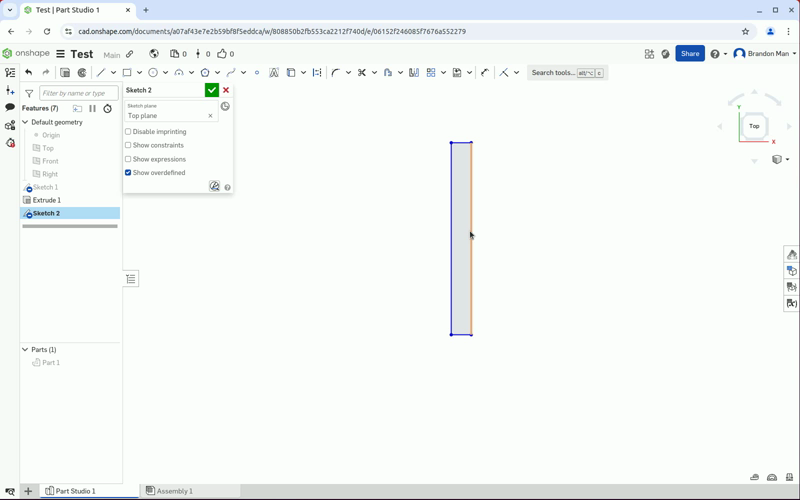
scroll(6)
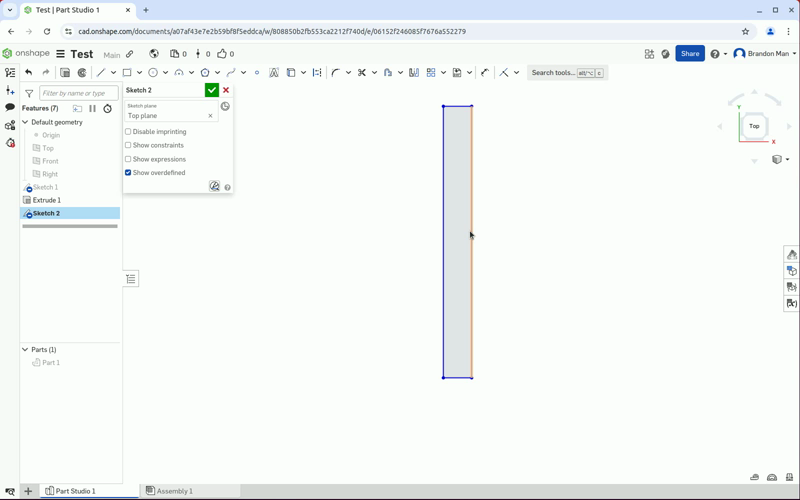
scroll(6)
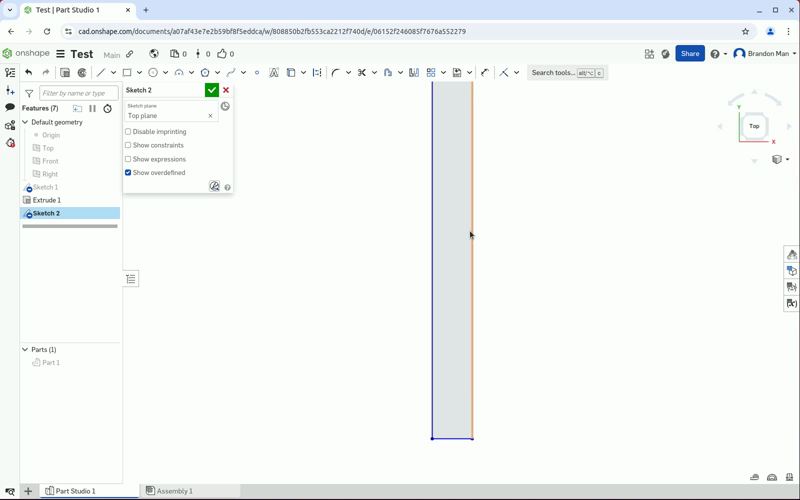
scroll(6)
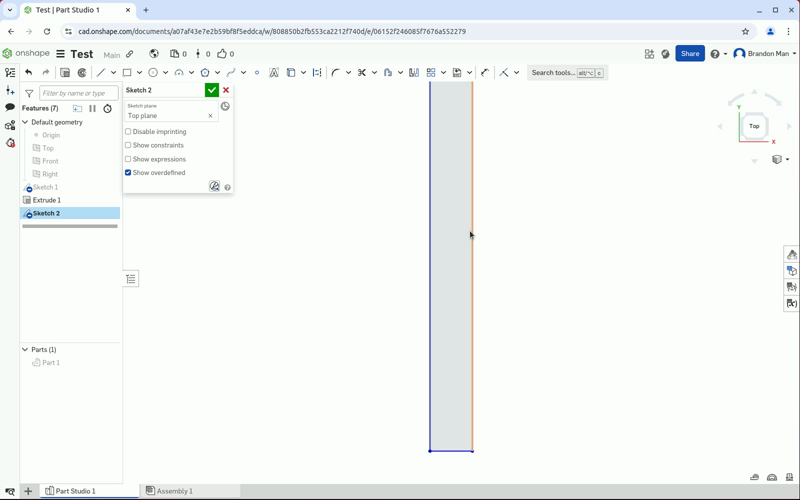
scroll(6)
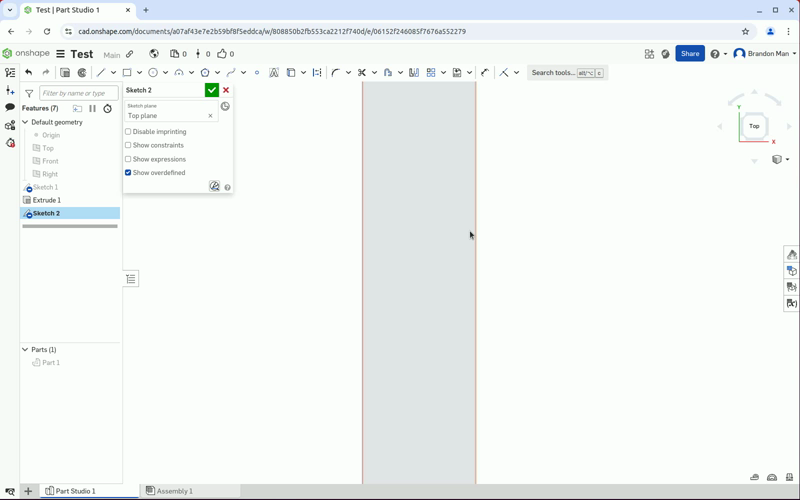
click(470, 230)
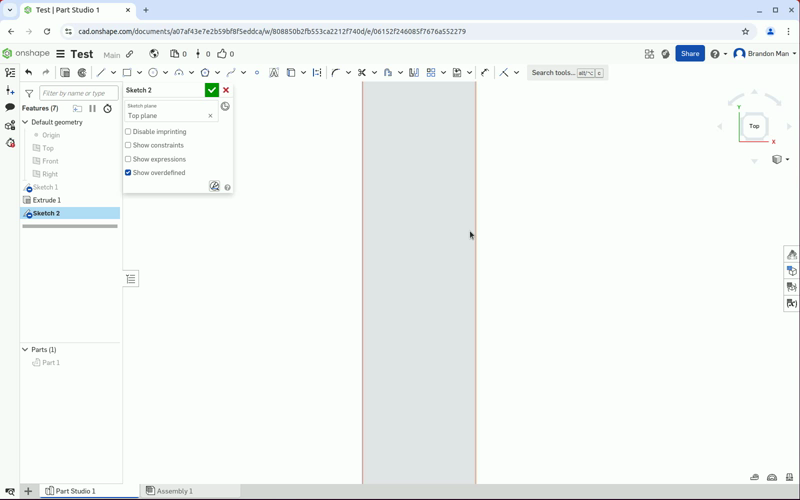
scroll(-6)
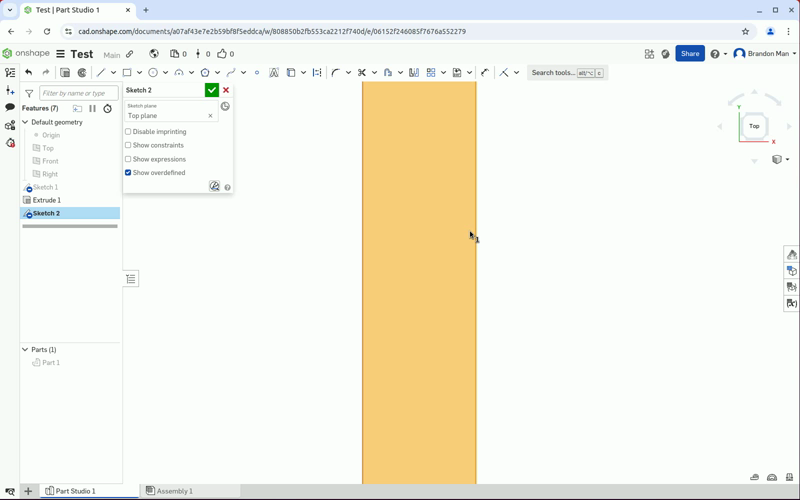
scroll(-6)
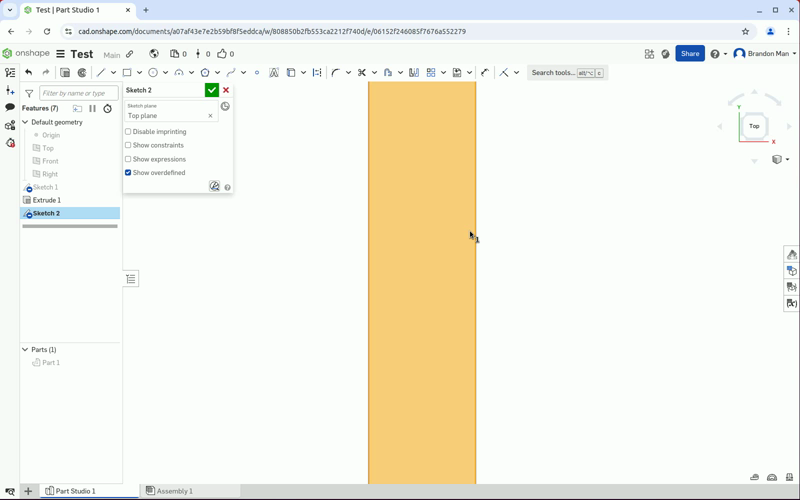
scroll(-6)
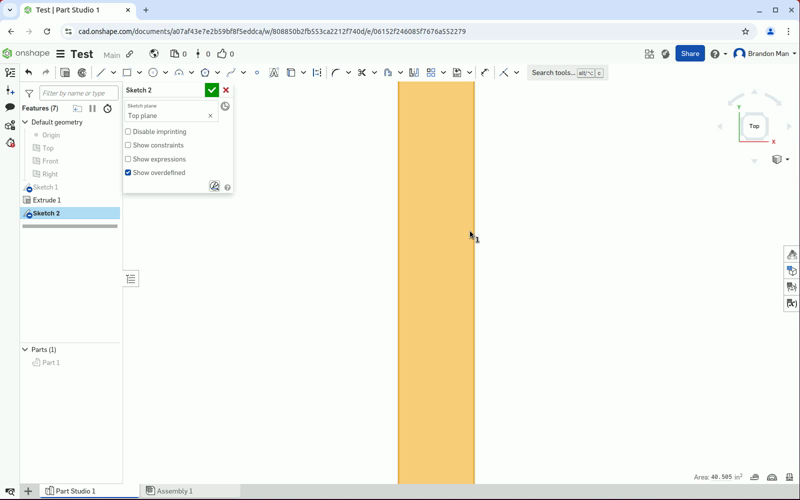
scroll(-6)
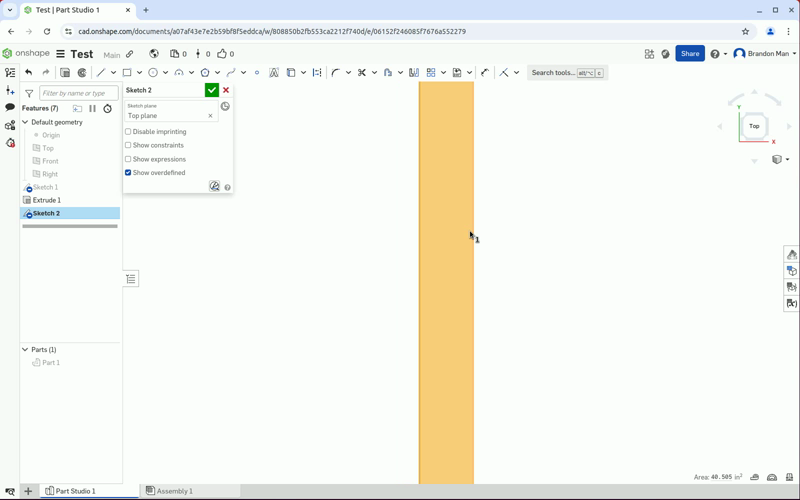
scroll(-6)
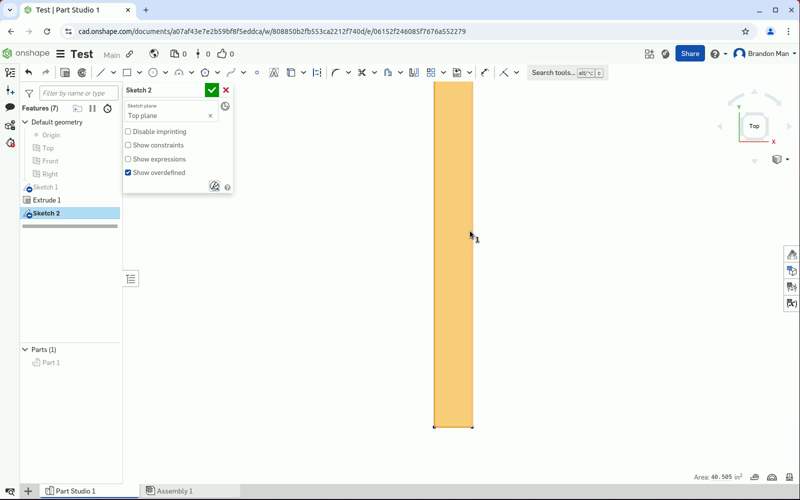
scroll(-6)
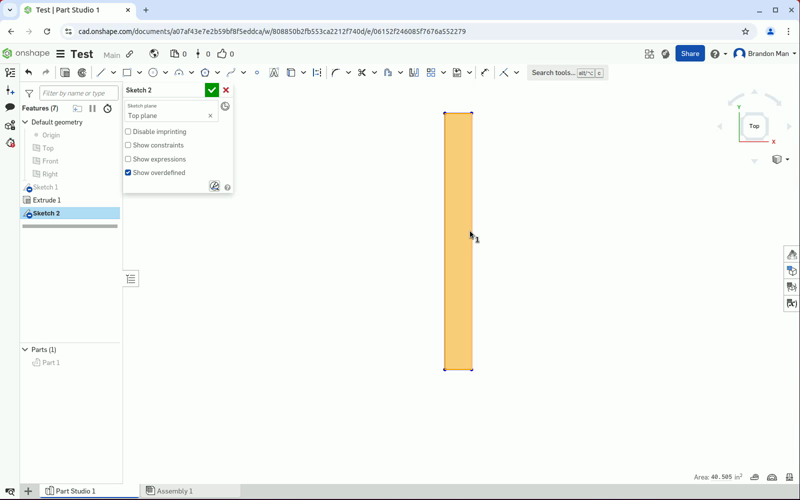
scroll(-6)
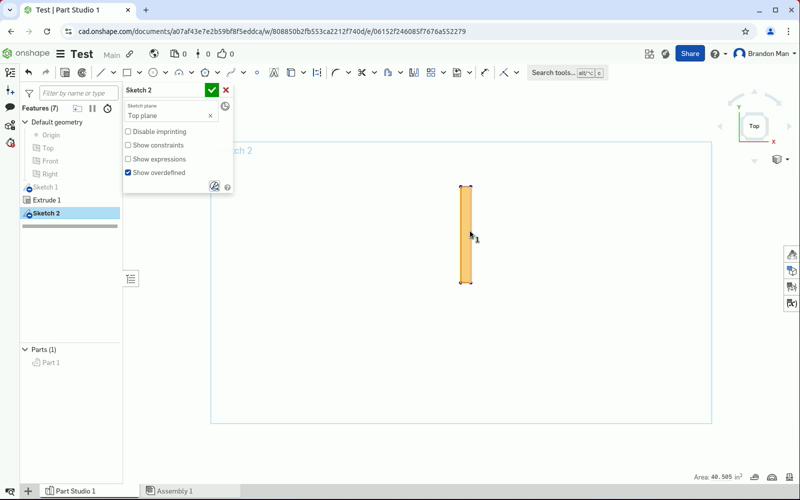
mouse_move(73, 352)
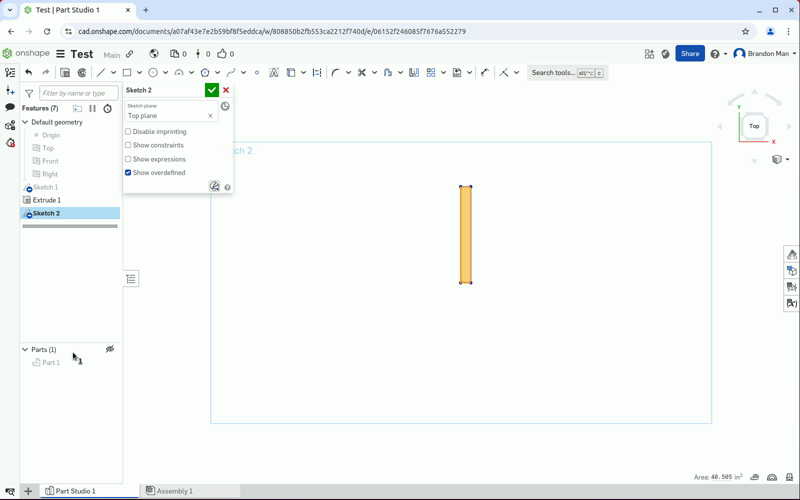
key(shift+y)
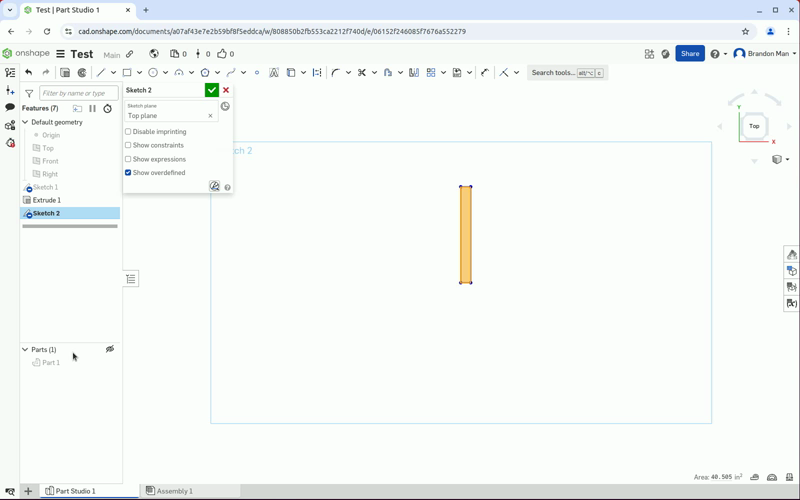
key(shift+e)
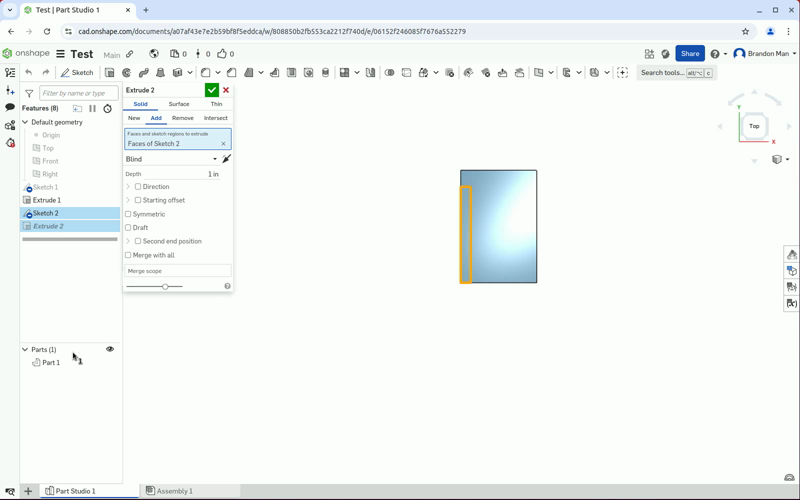
mouse_move(143, 106)
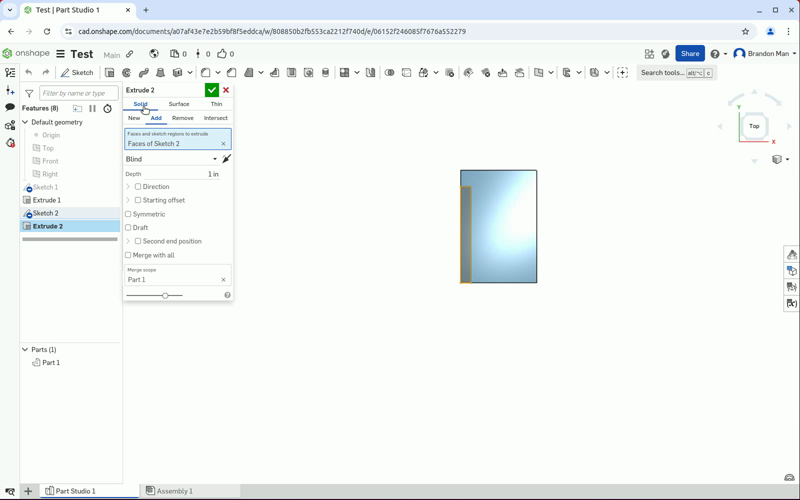
click(143, 106)
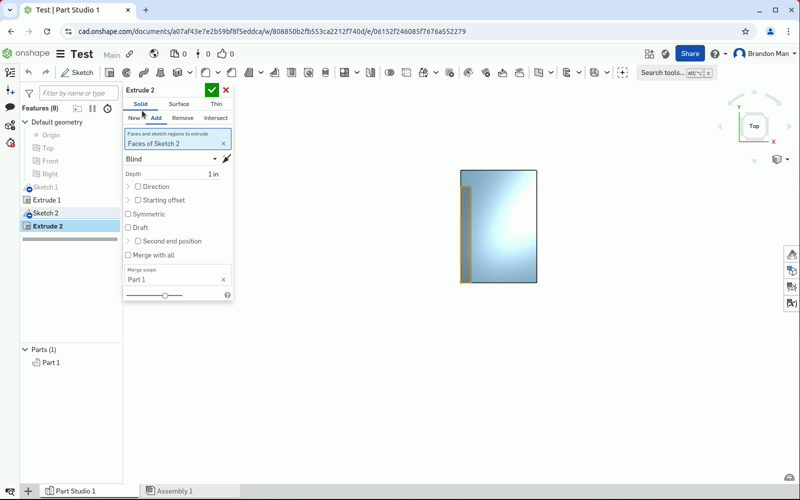
mouse_move(137, 120)
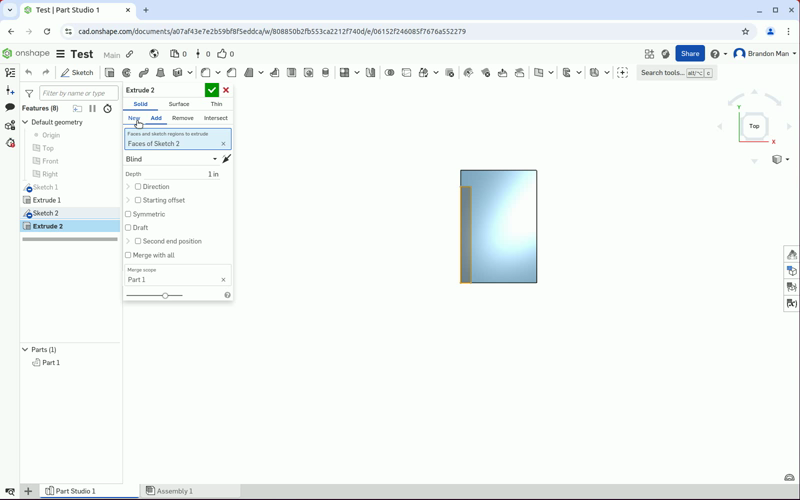
click(137, 120)
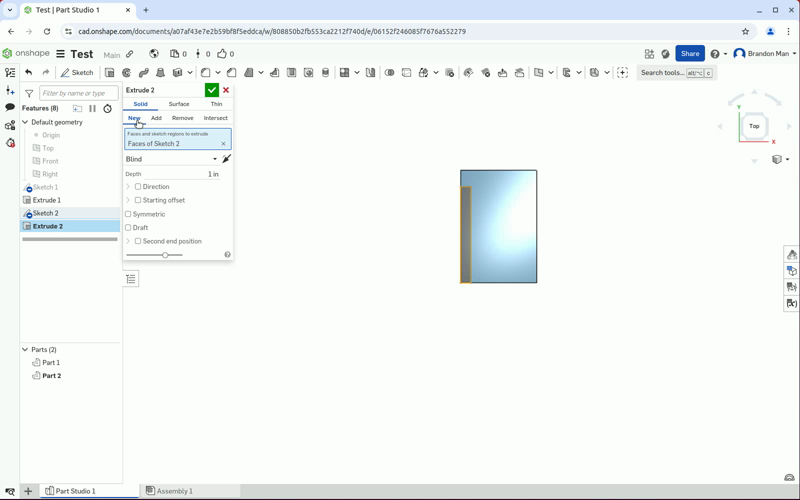
key(tab, 4)
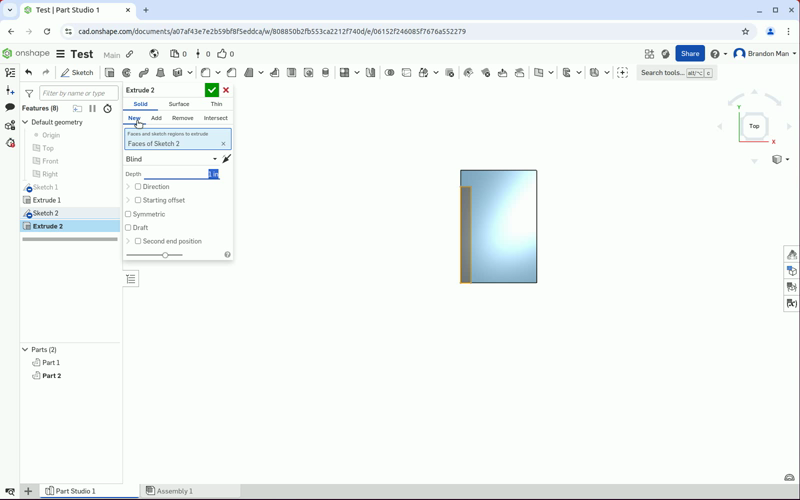
text(4.574)
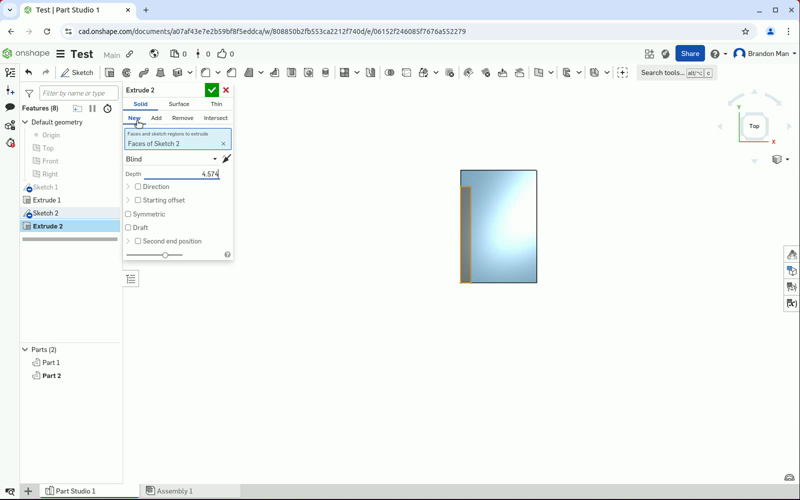
key(enter)
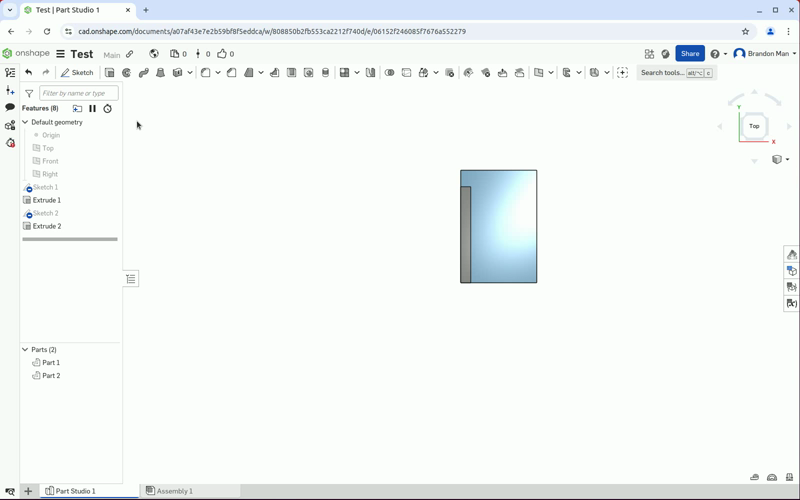
key(shift+h)
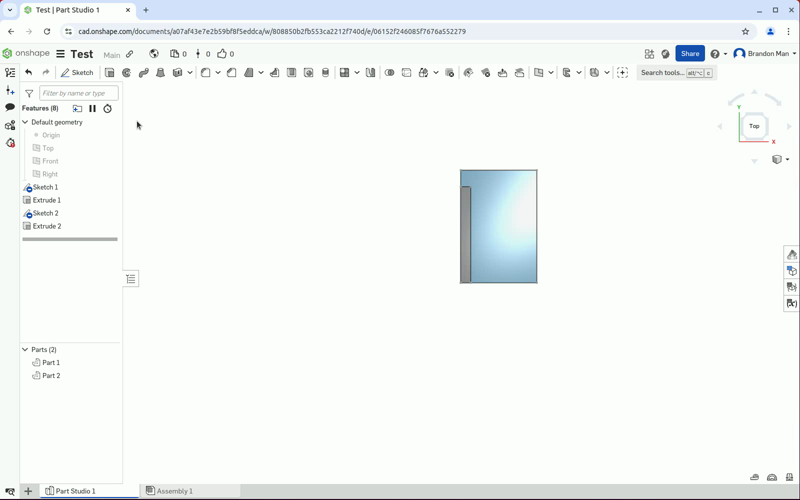
key(shift+h)
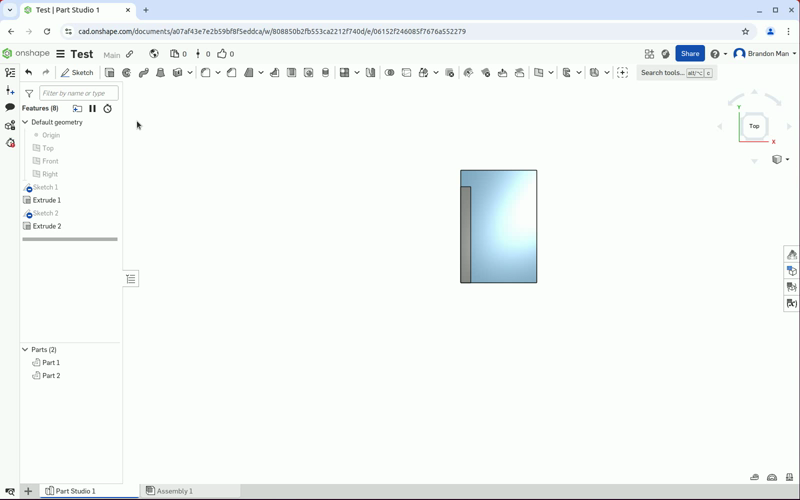
mouse_move(73, 189)
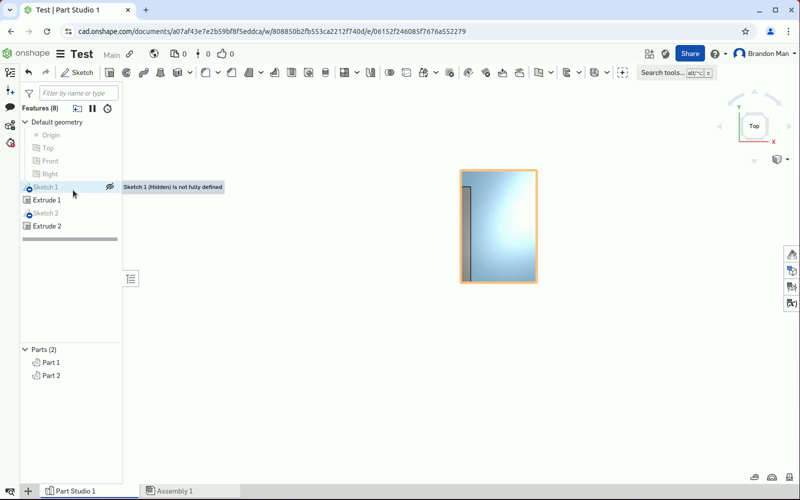
click(73, 189)
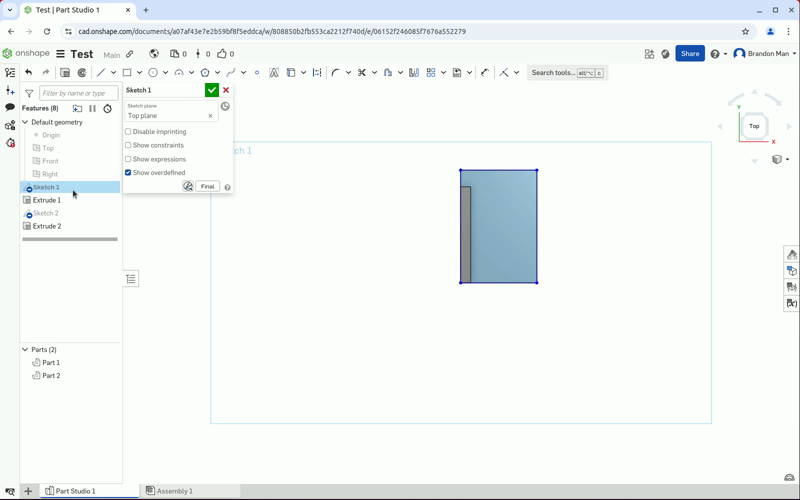
mouse_move(229, 92)
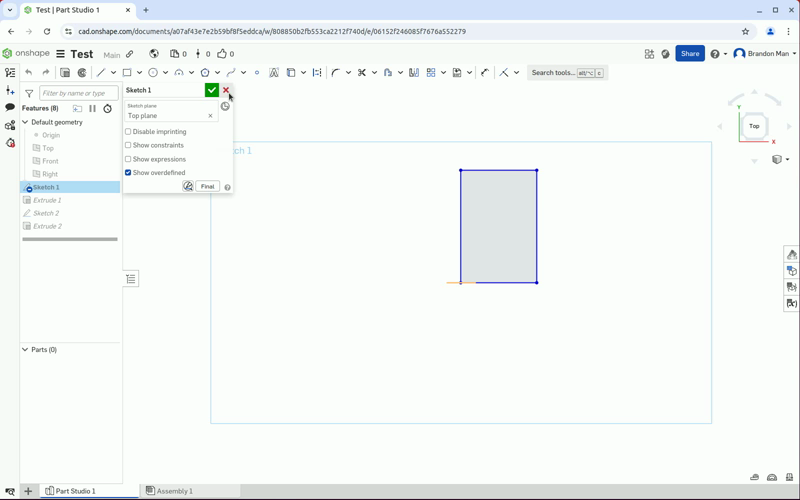
click(229, 92)
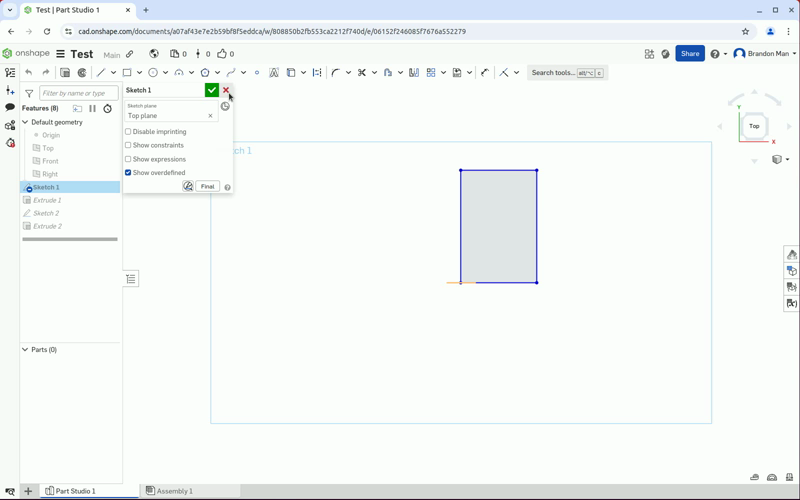
key(shift+s)
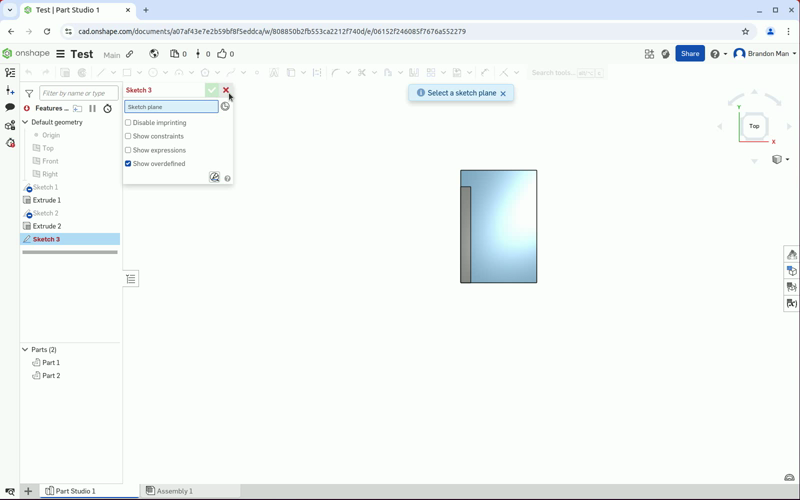
mouse_move(73, 150)
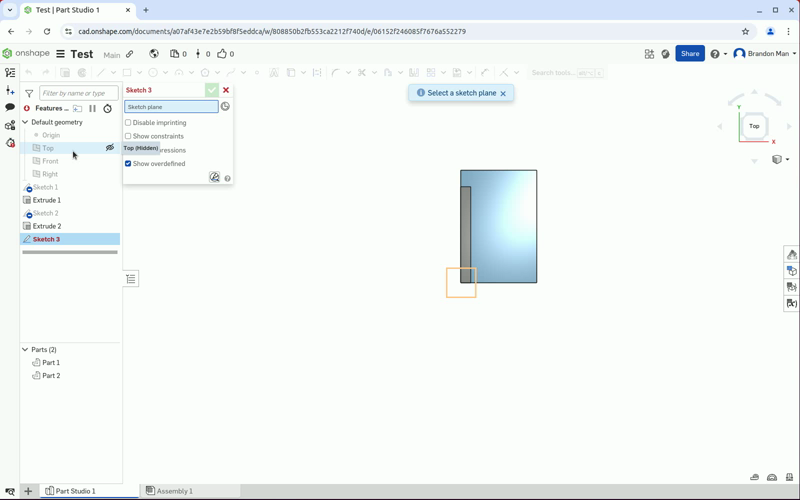
click(73, 150)
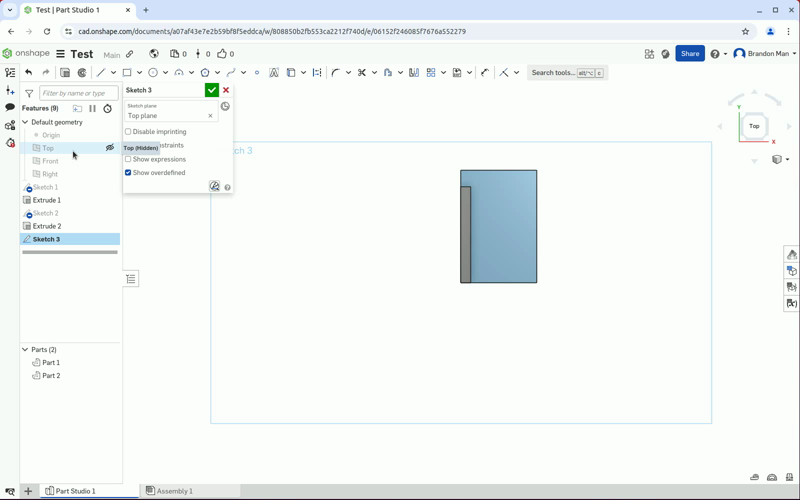
mouse_move(73, 352)
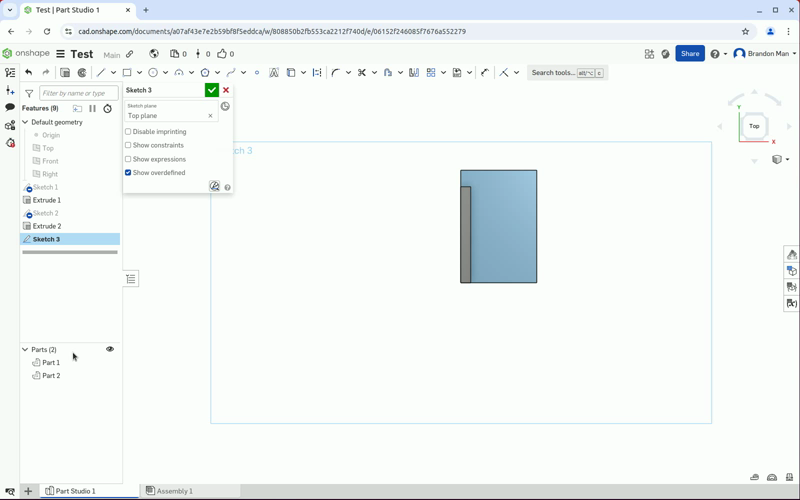
key(y)
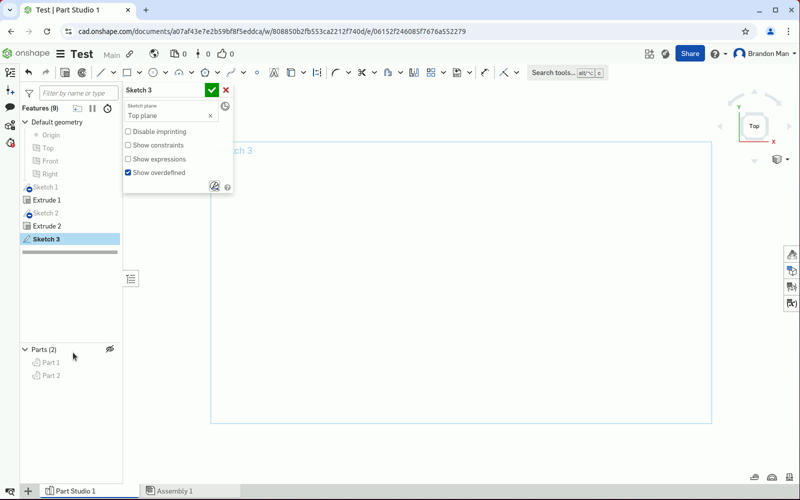
key(l)
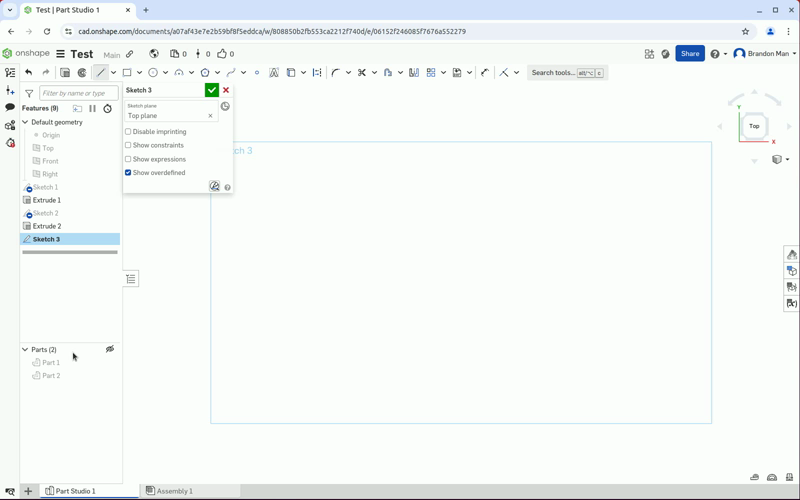
key_down(shift)
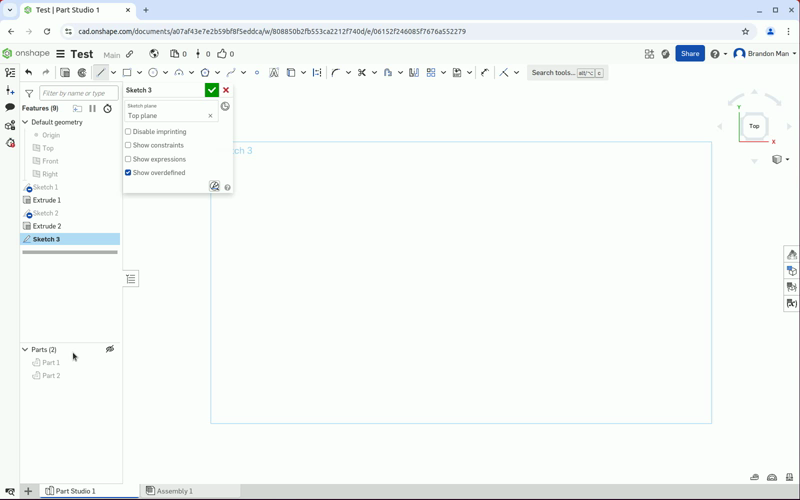
mouse_move(526, 282)
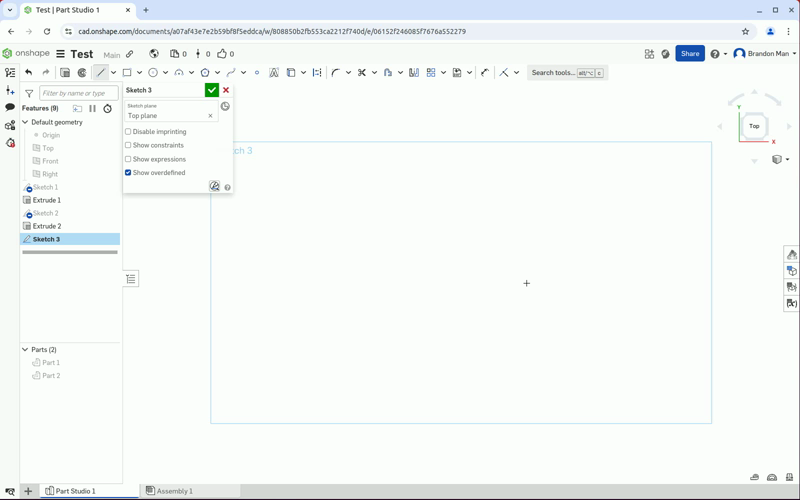
click(526, 282)
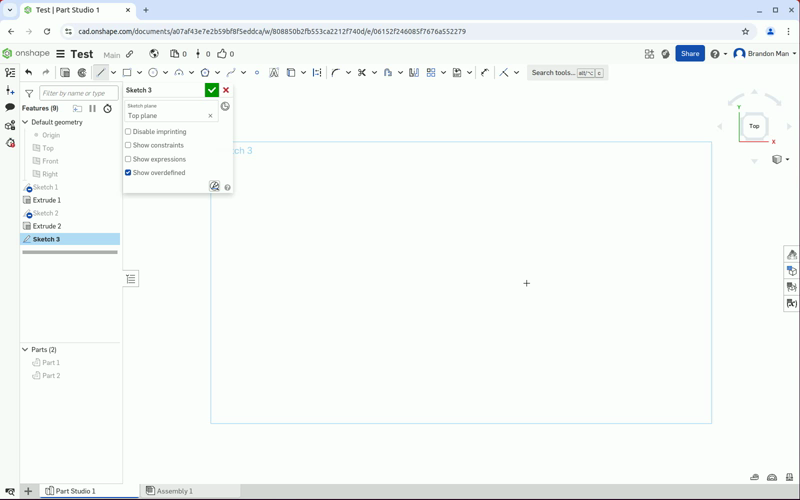
key_up(shift)
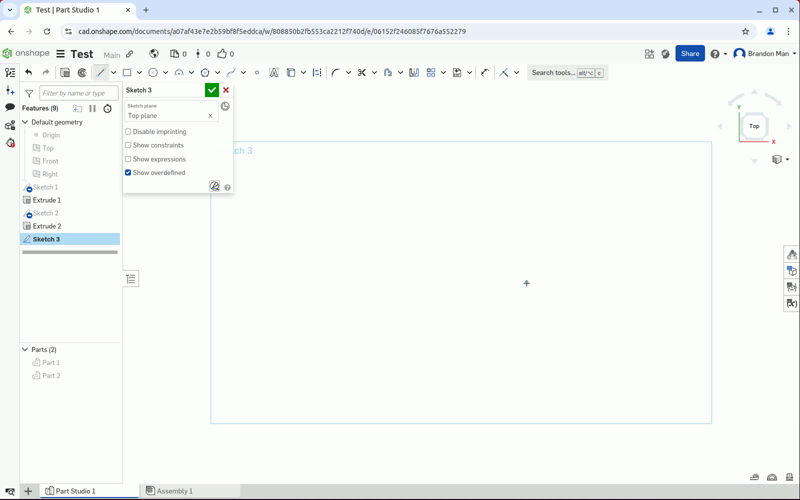
key_down(shift)
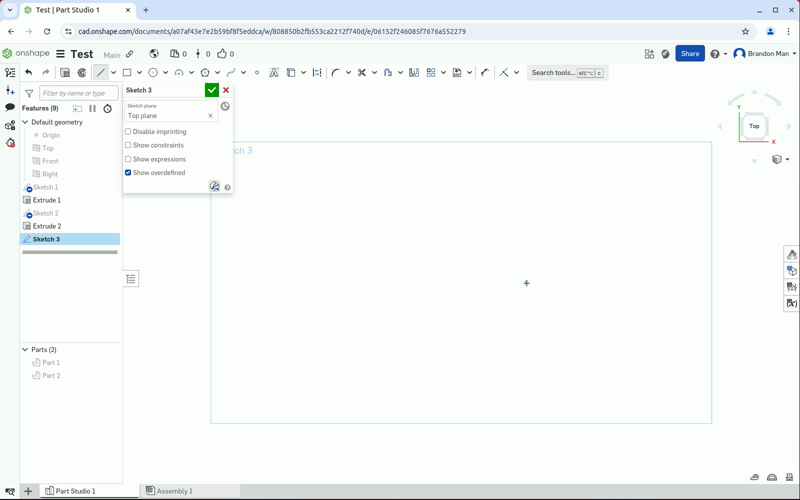
mouse_move(556, 282)
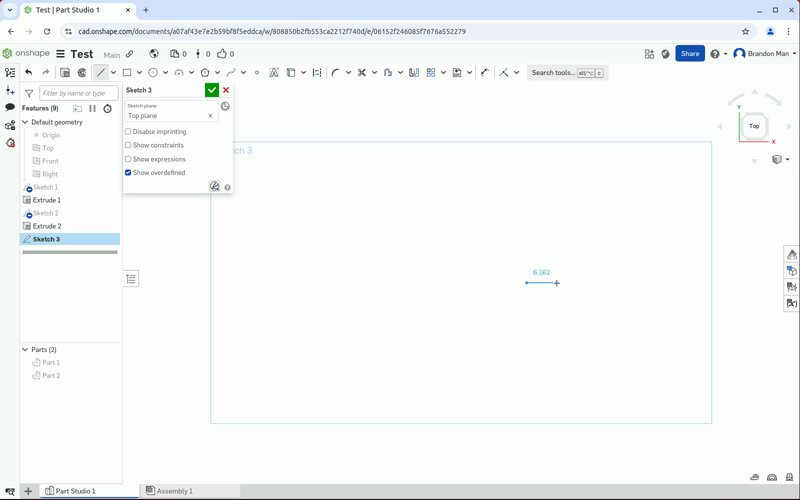
mouse_move(536, 282)
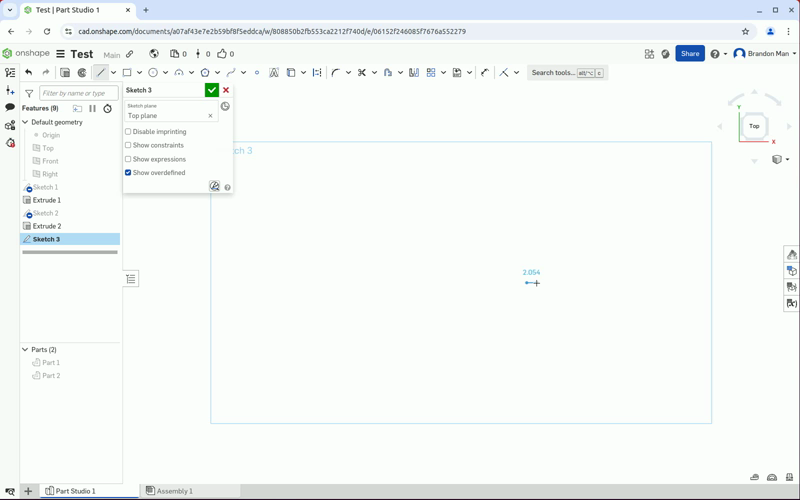
click(536, 282)
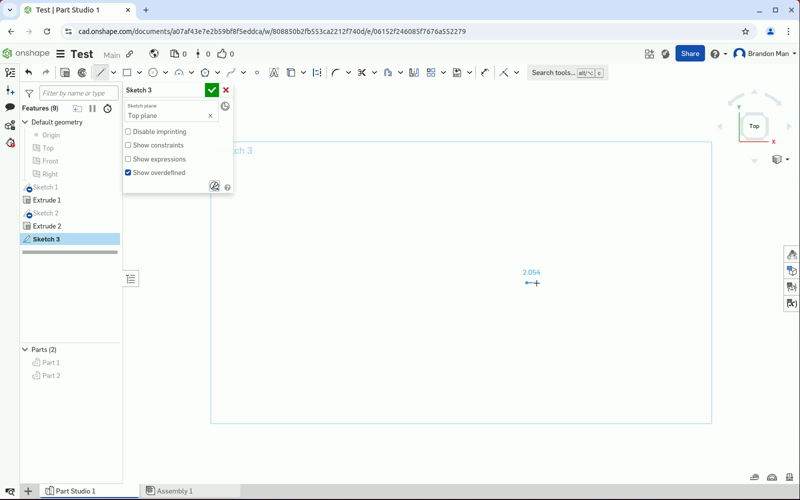
key_up(shift)
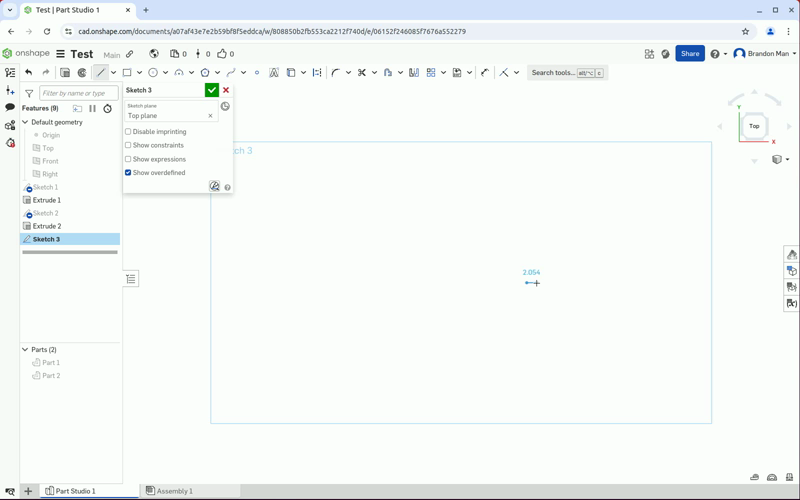
key_down(shift)
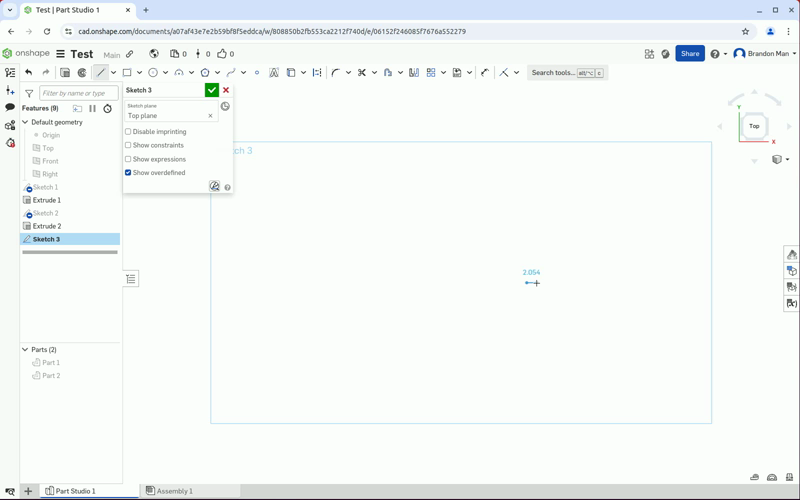
mouse_move(536, 186)
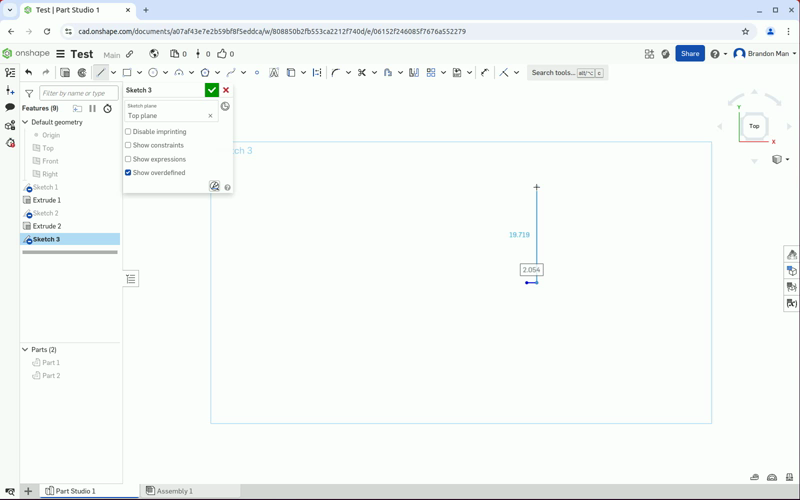
click(536, 186)
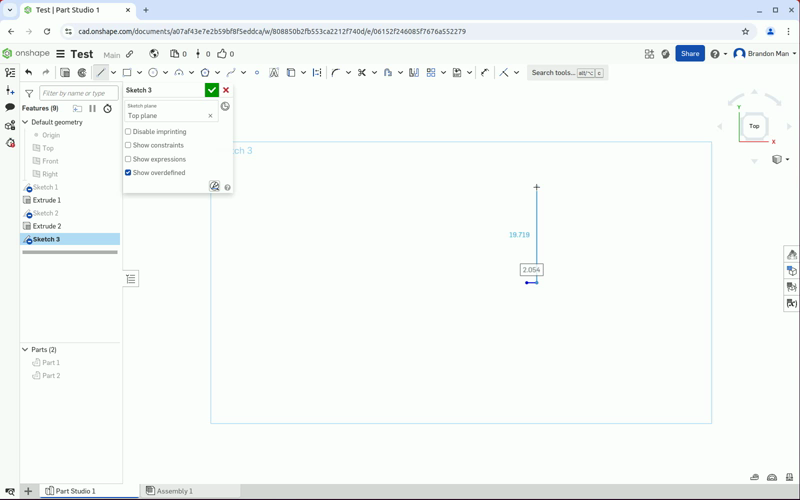
key_up(shift)
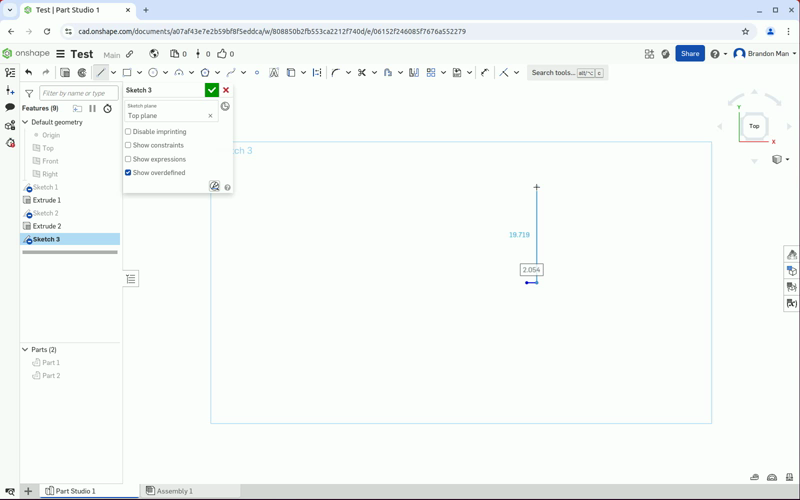
key_down(shift)
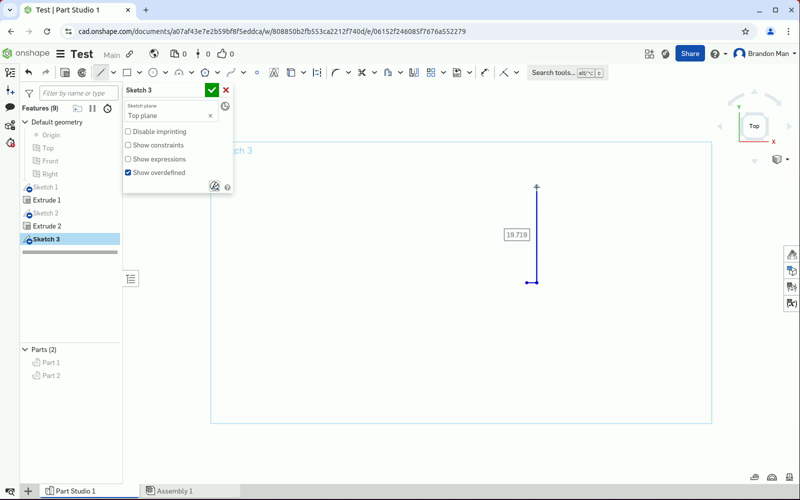
mouse_move(566, 186)
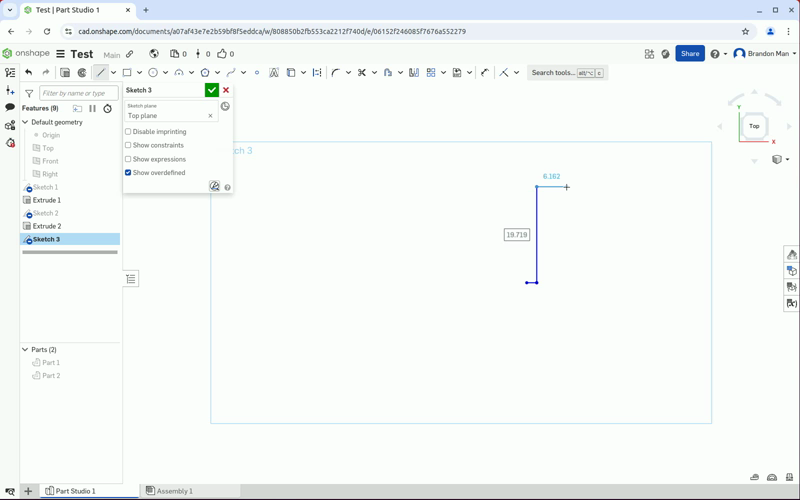
mouse_move(526, 186)
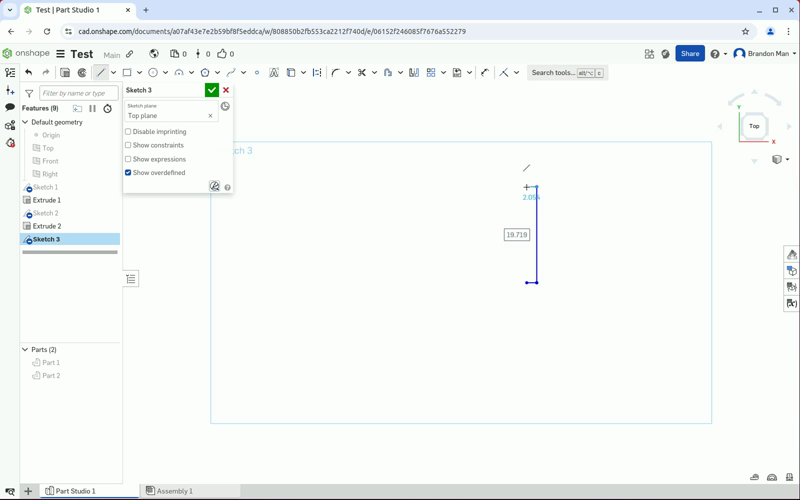
click(526, 186)
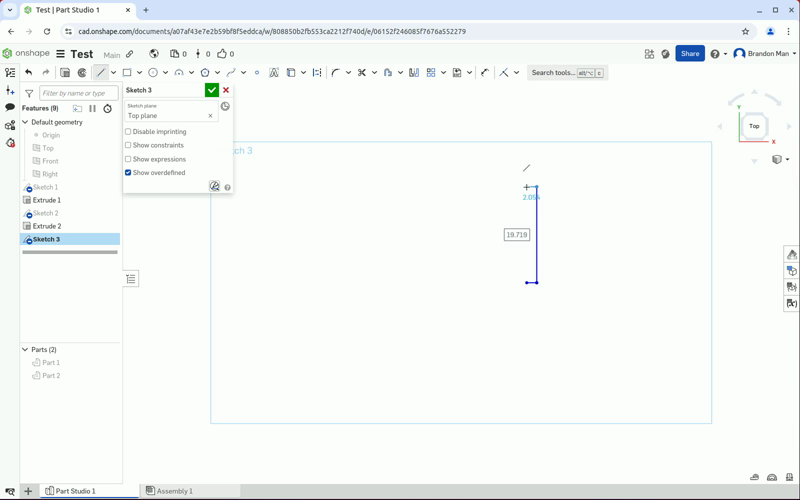
key_up(shift)
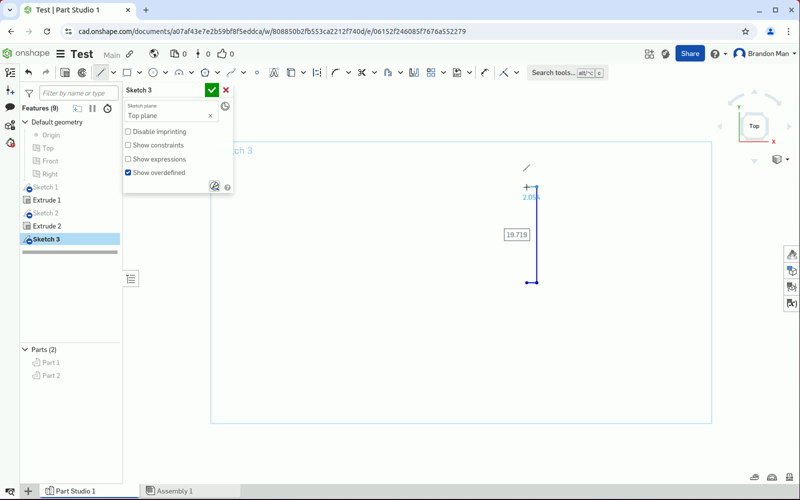
key_down(shift)
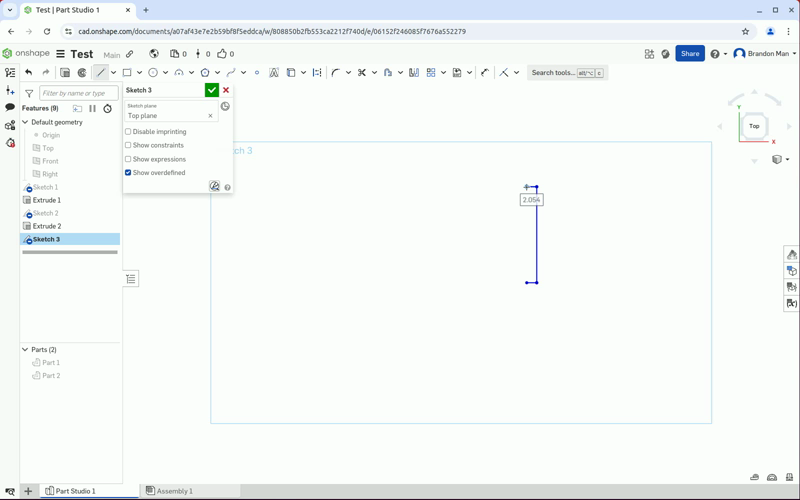
mouse_move(526, 282)
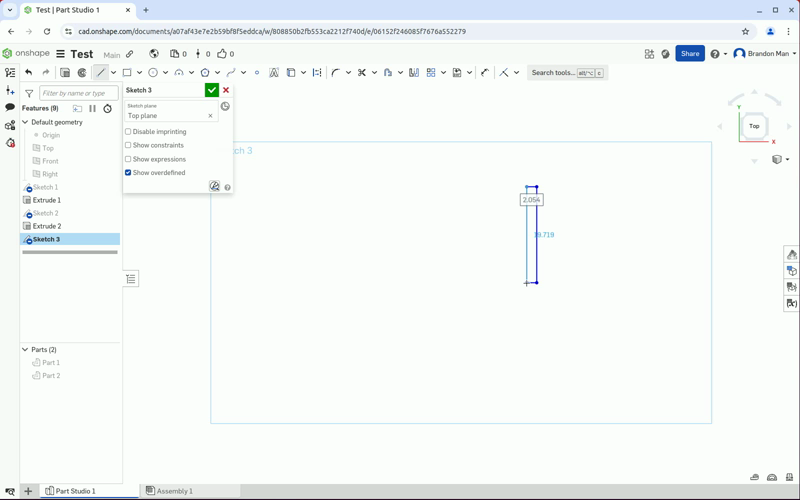
key_up(shift)
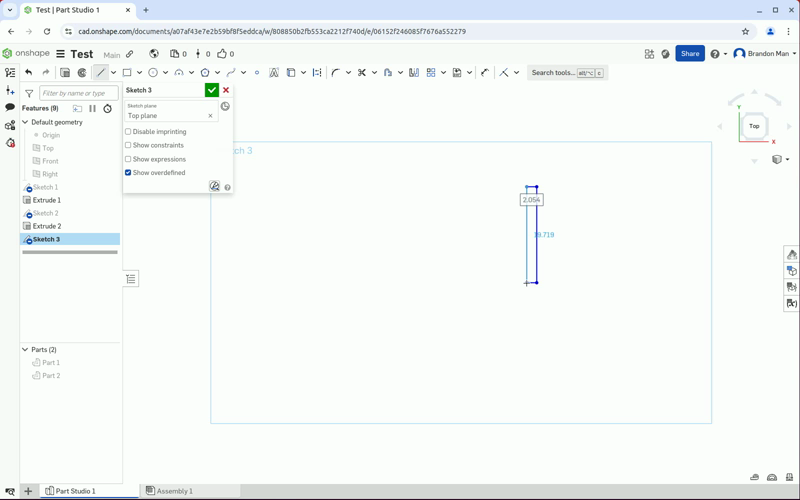
click(526, 282)
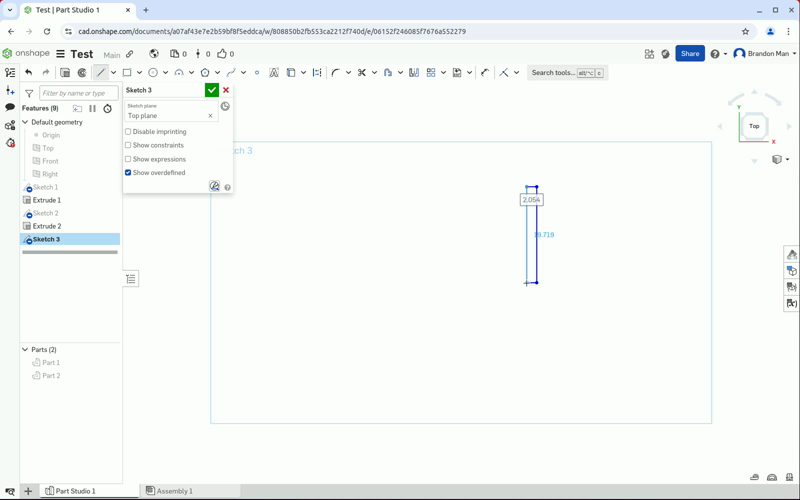
key(esc)
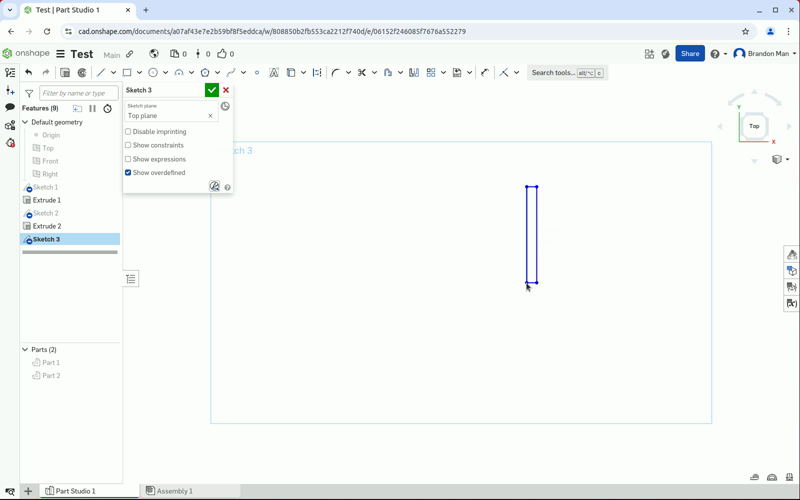
mouse_move(535, 244)
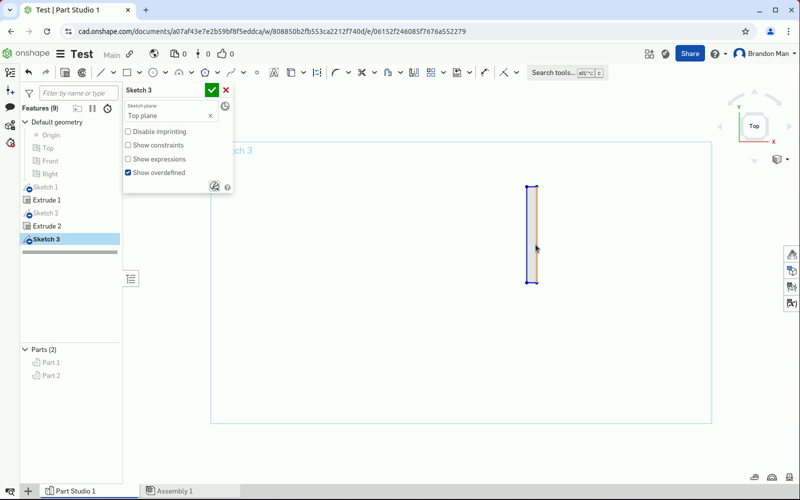
scroll(6)
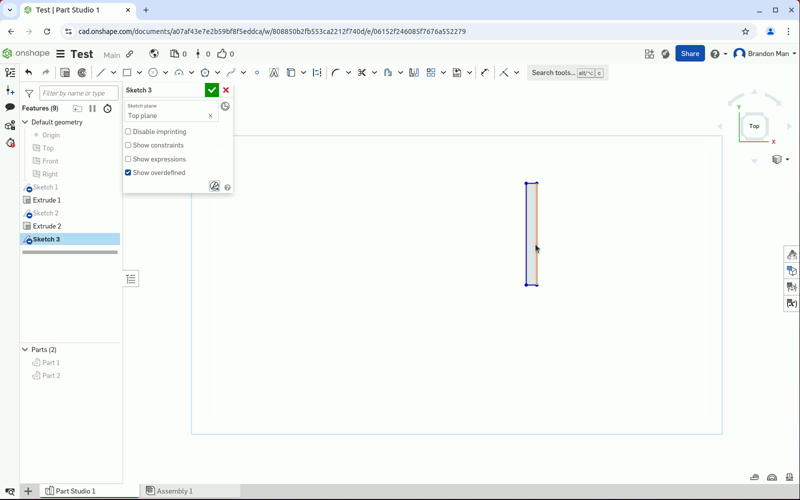
scroll(6)
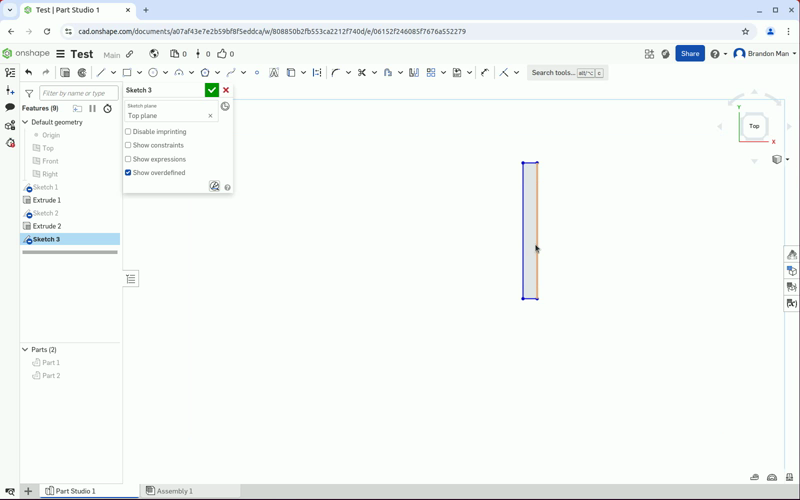
scroll(6)
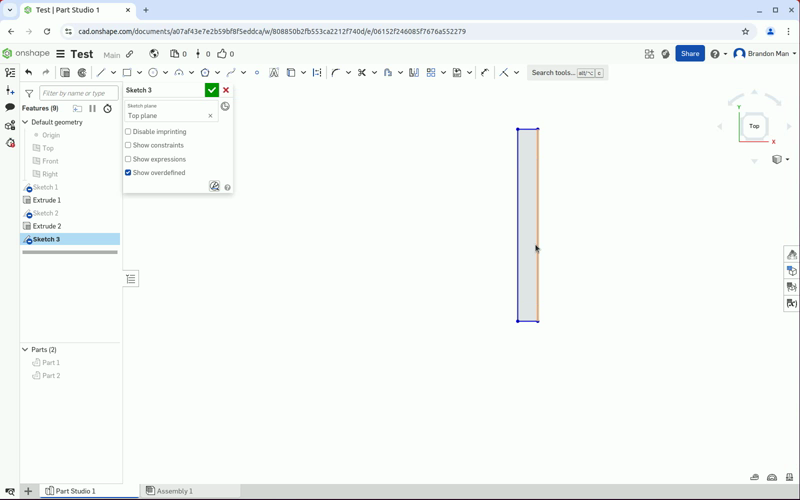
scroll(6)
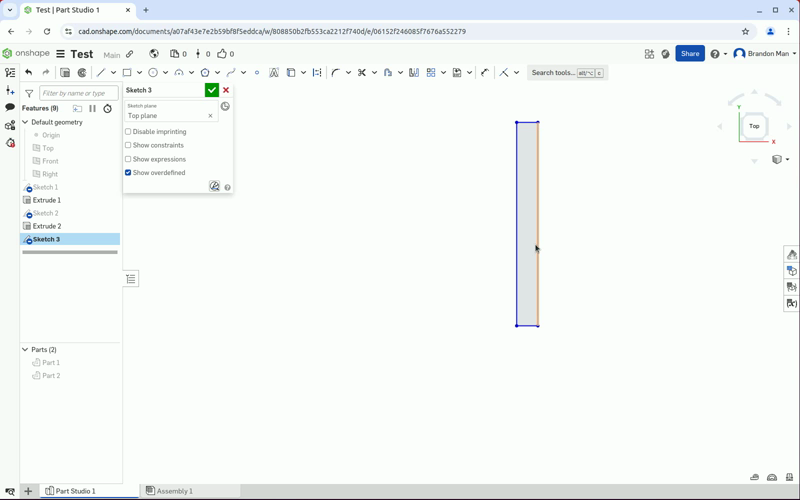
scroll(6)
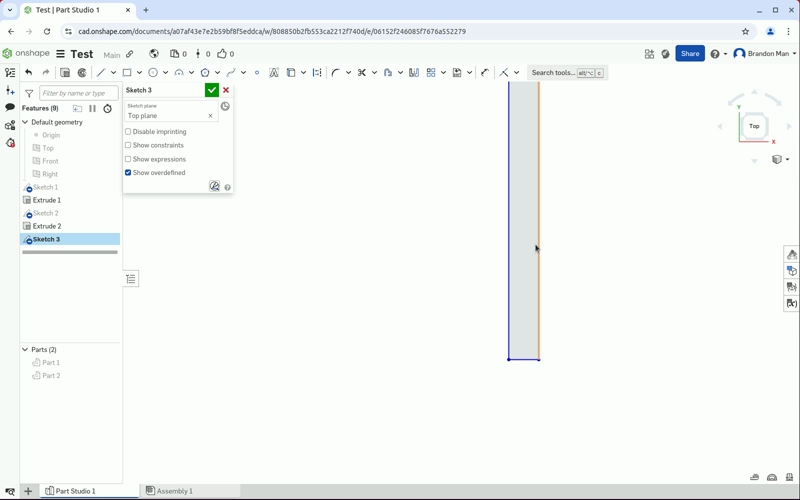
scroll(6)
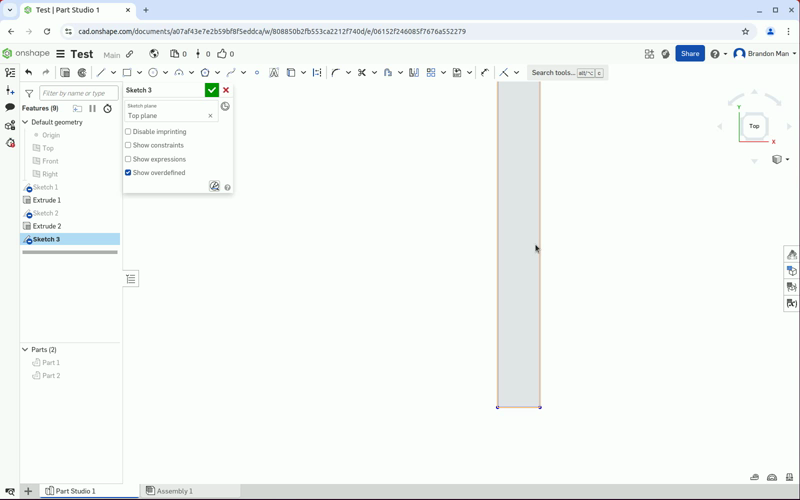
scroll(6)
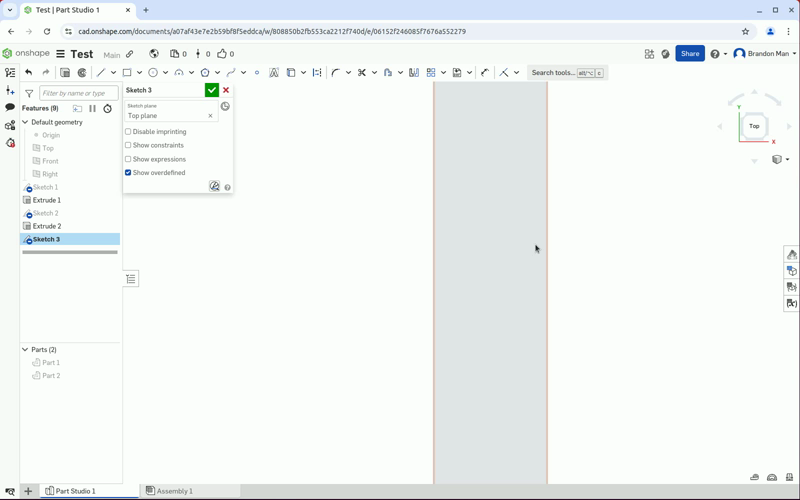
click(535, 244)
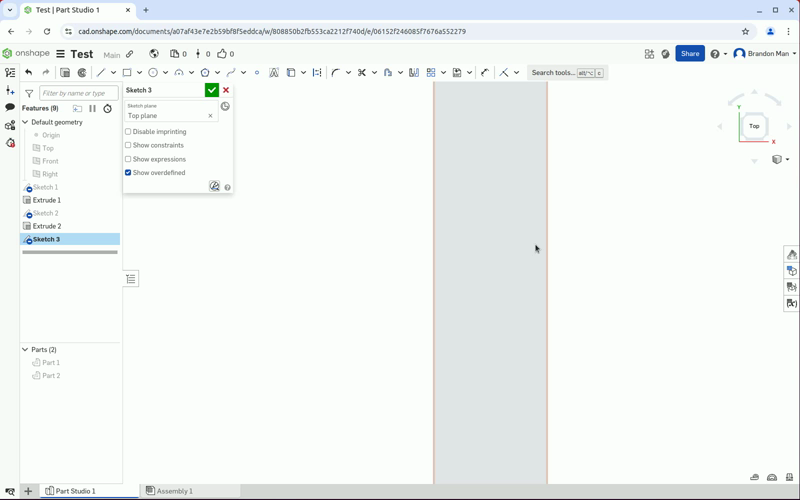
scroll(-6)
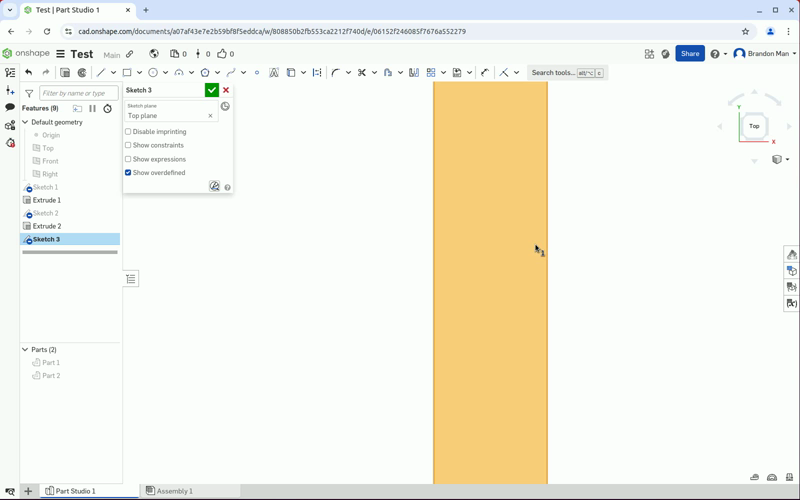
scroll(-6)
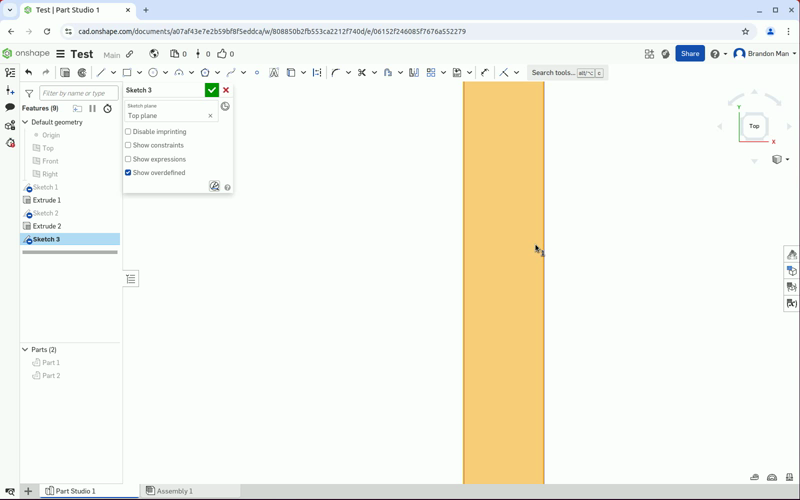
scroll(-6)
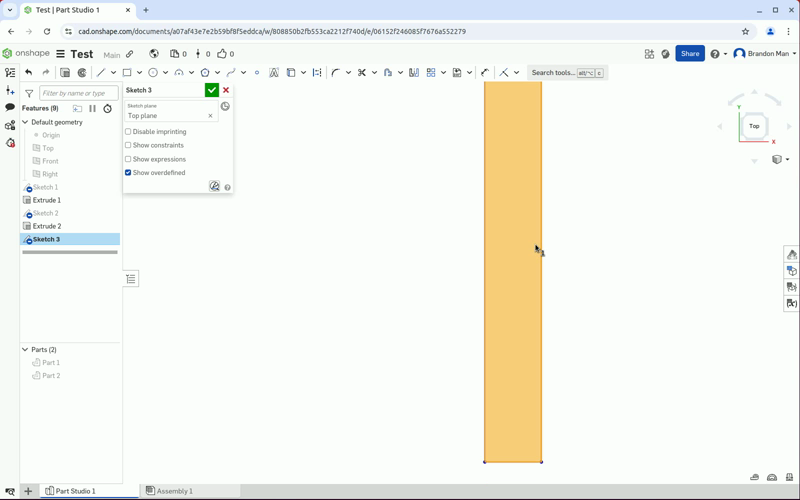
scroll(-6)
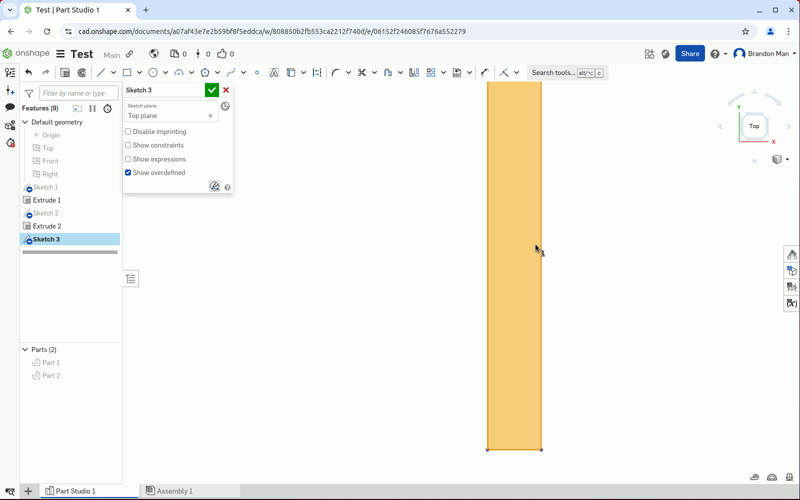
scroll(-6)
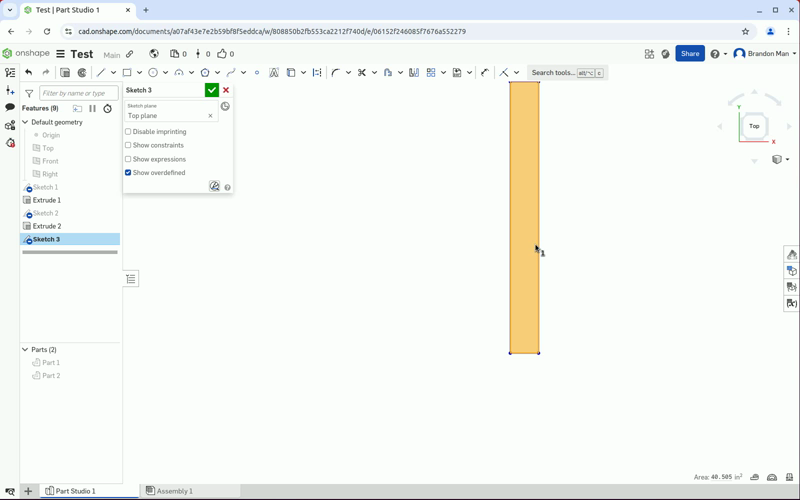
scroll(-6)
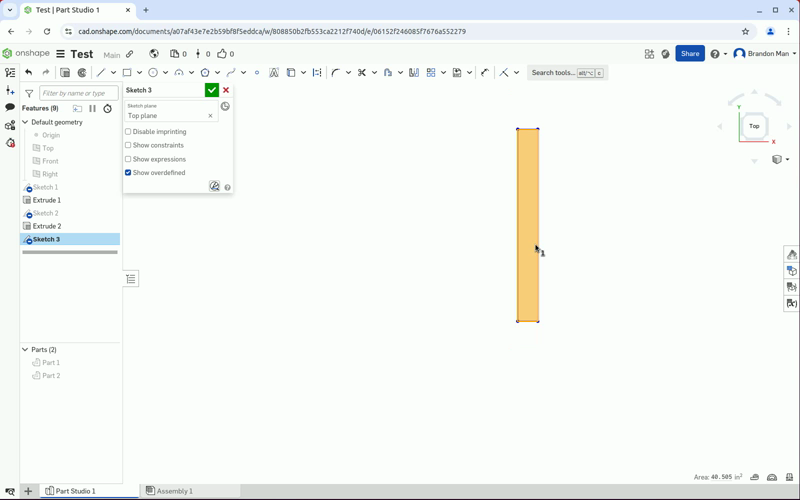
scroll(-6)
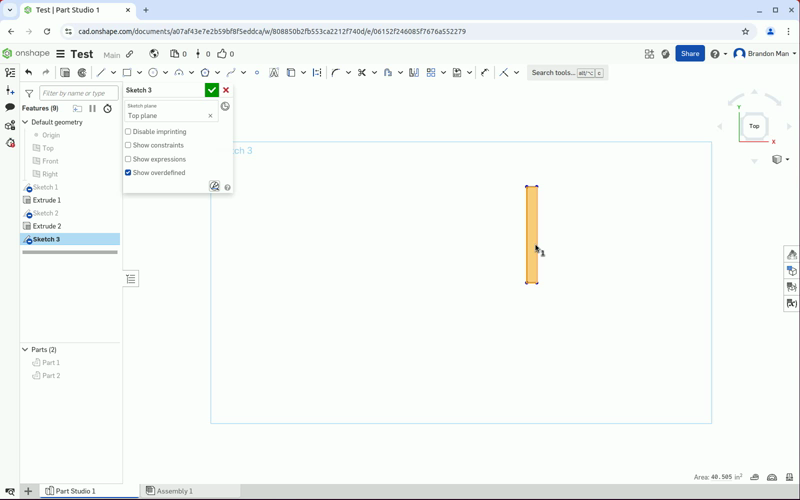
mouse_move(73, 352)
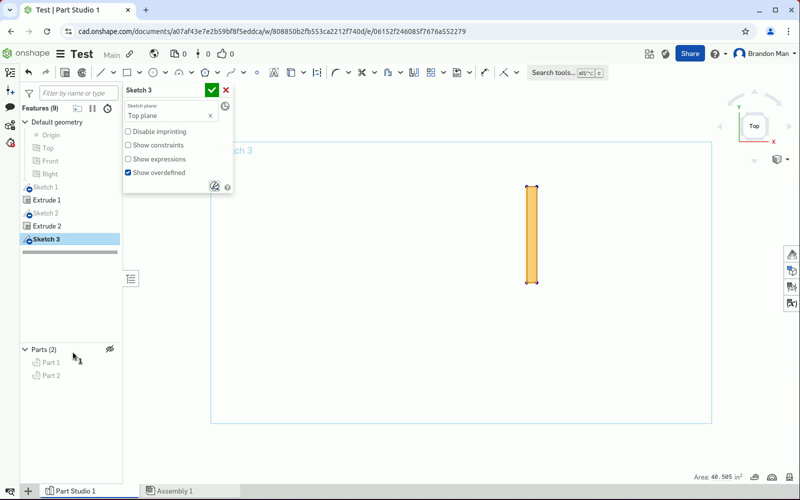
key(shift+y)
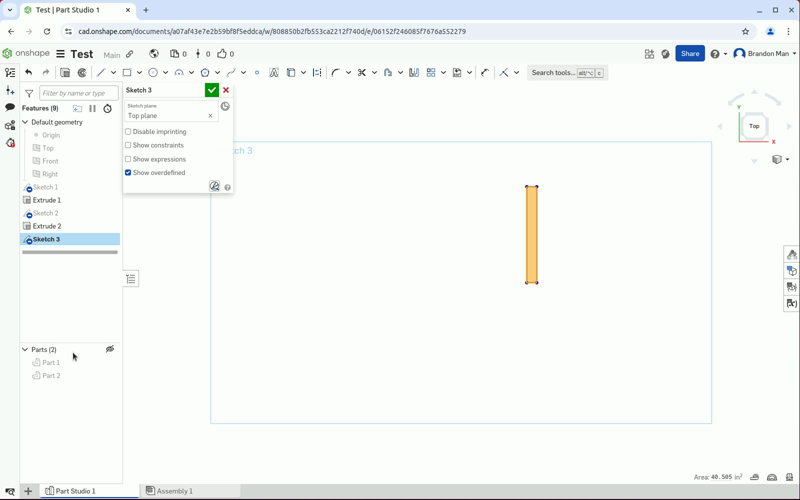
key(shift+e)
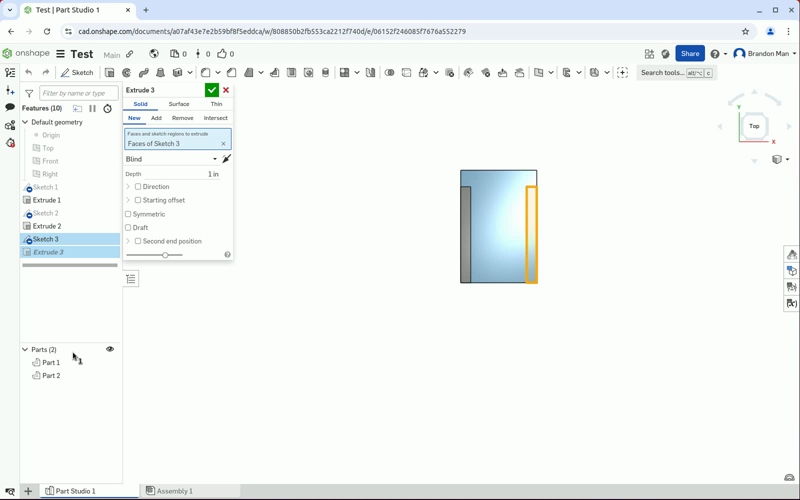
mouse_move(143, 106)
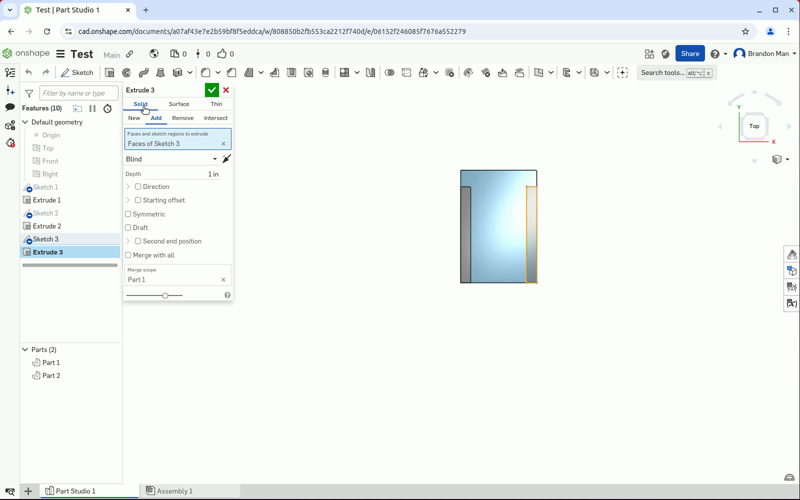
click(143, 106)
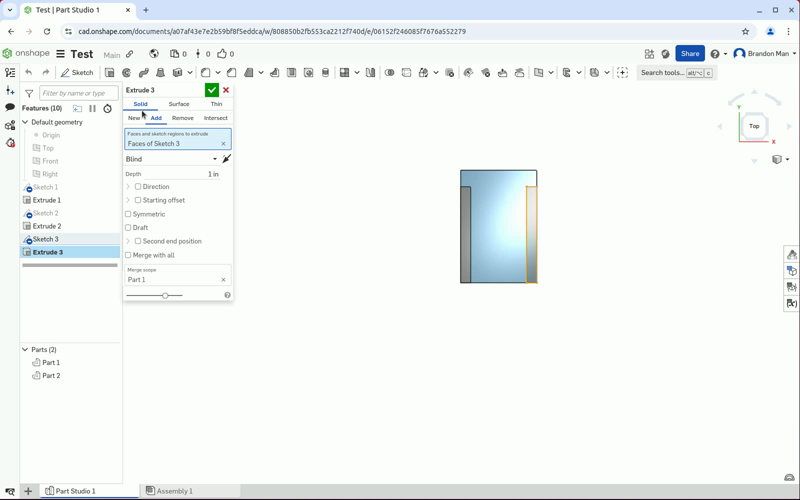
mouse_move(137, 120)
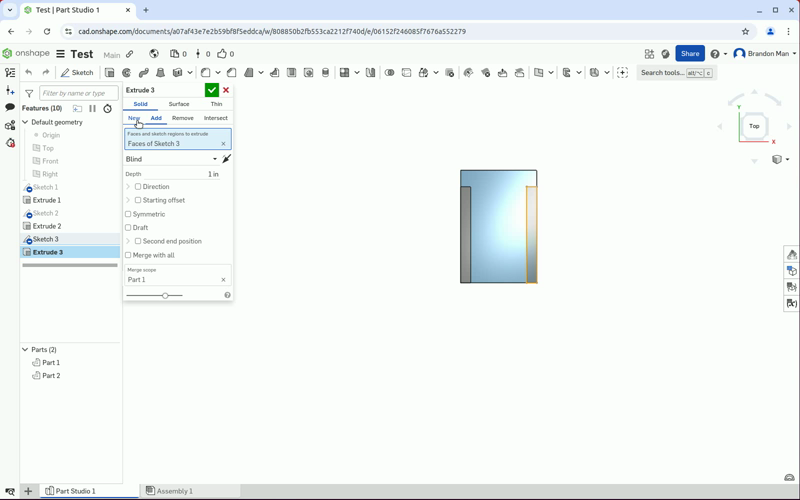
click(137, 120)
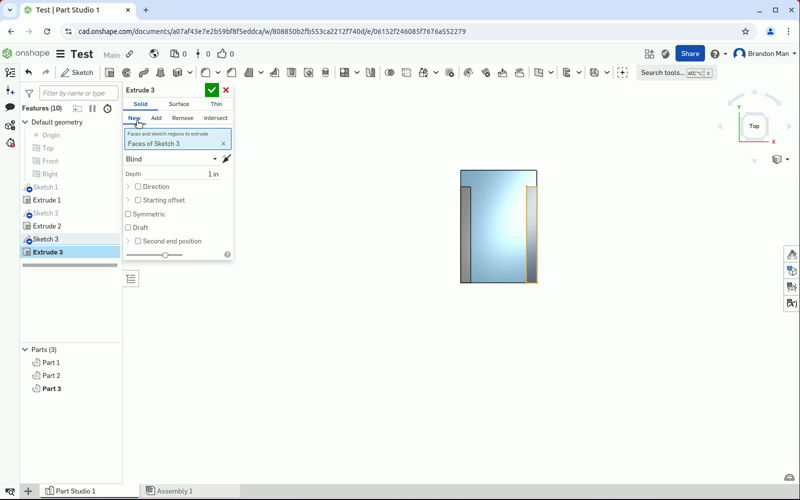
key(tab, 4)
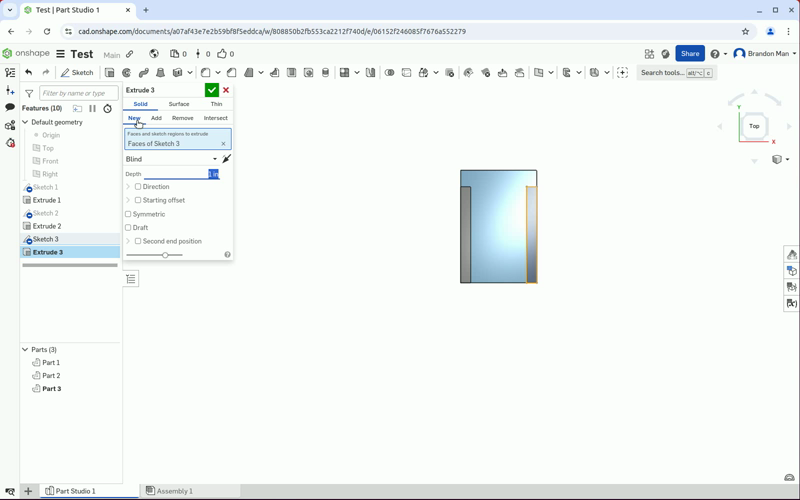
text(4.574)
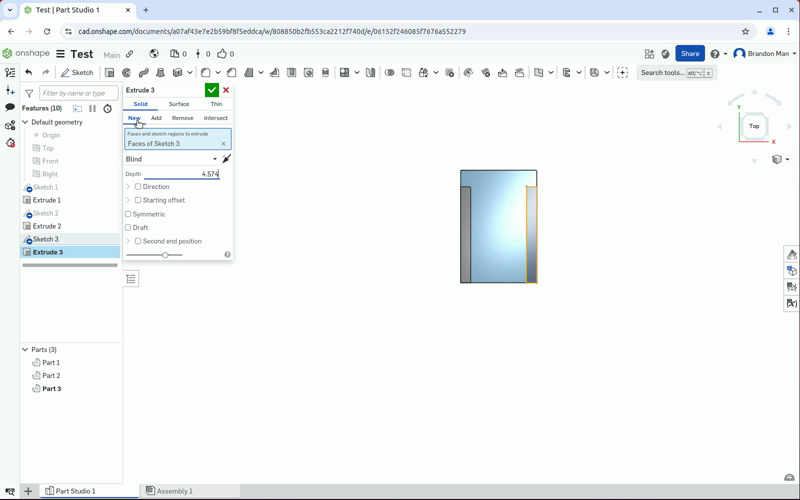
key(enter)
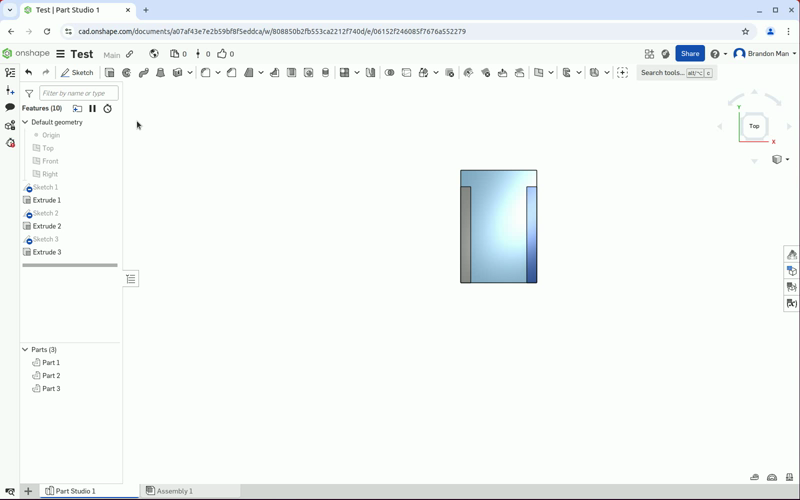
key(shift+h)
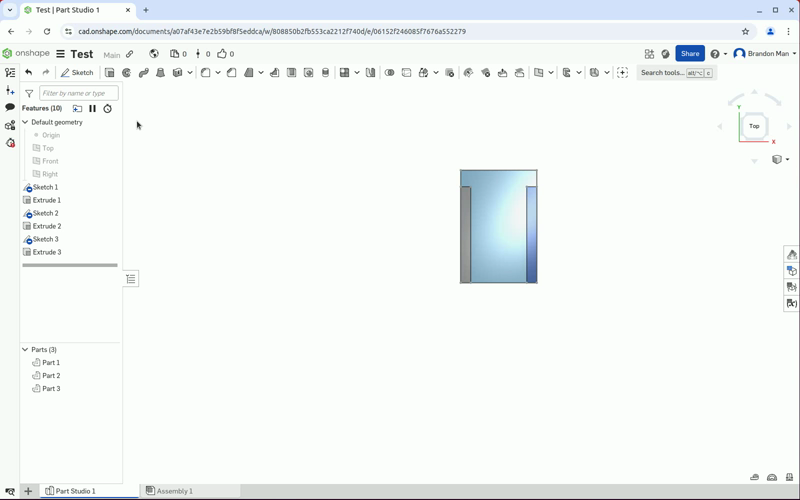
key(shift+h)
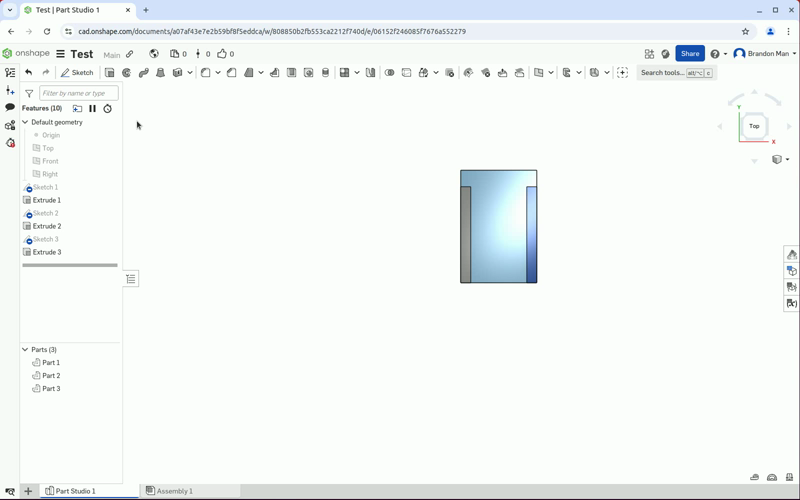
mouse_move(73, 189)
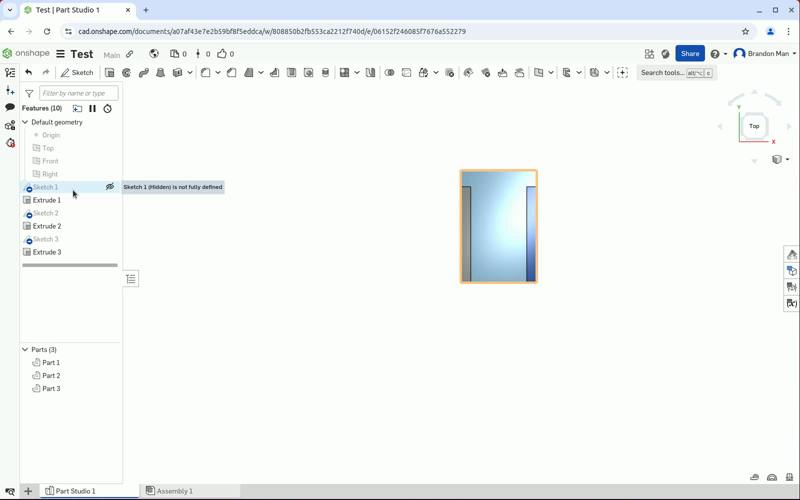
click(73, 189)
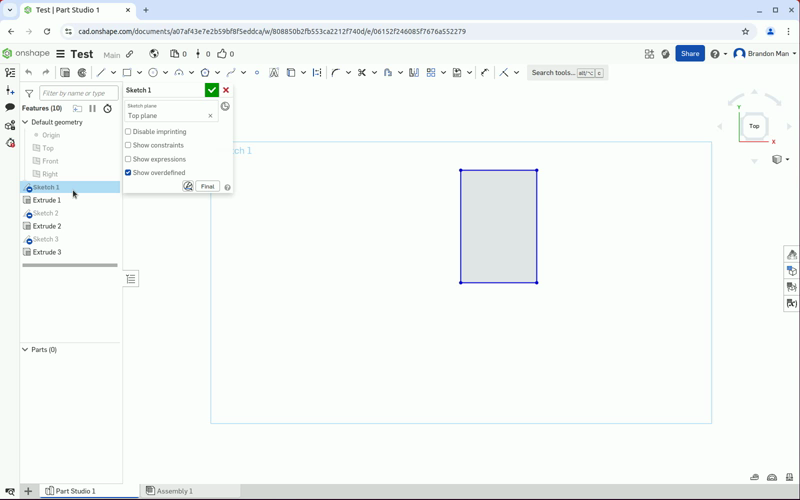
mouse_move(229, 92)
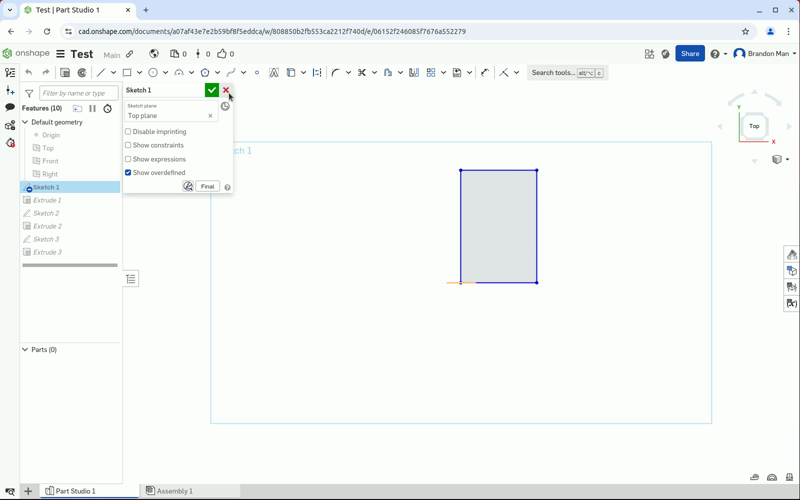
click(229, 92)
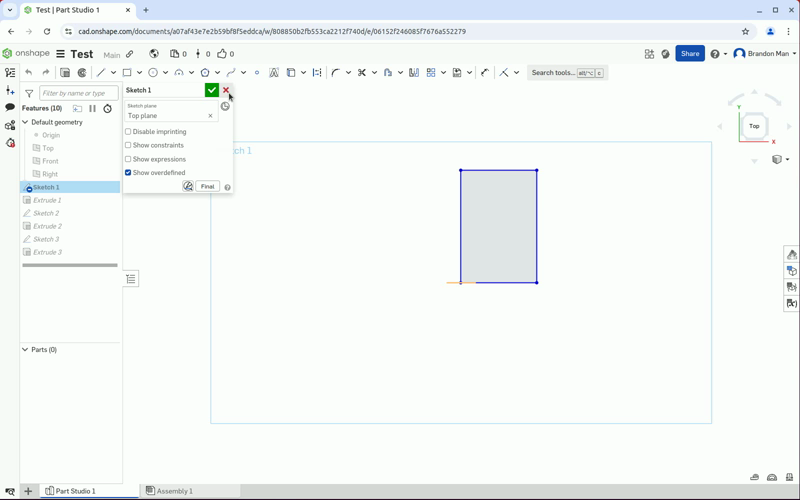
key(shift+s)
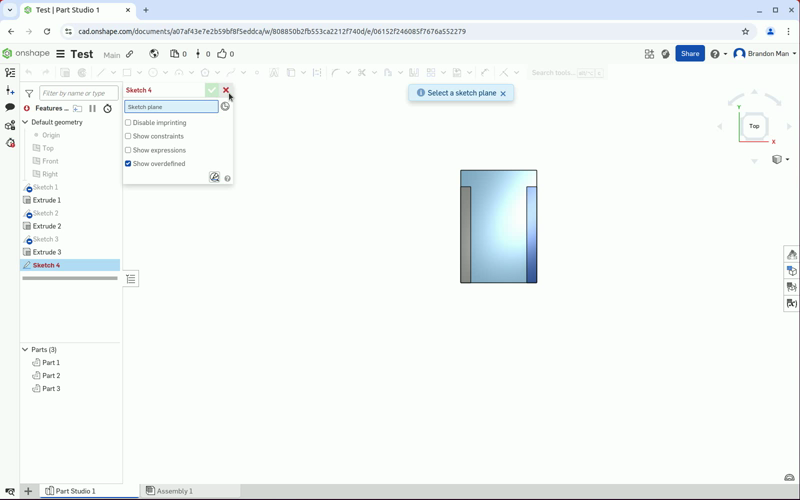
mouse_move(73, 150)
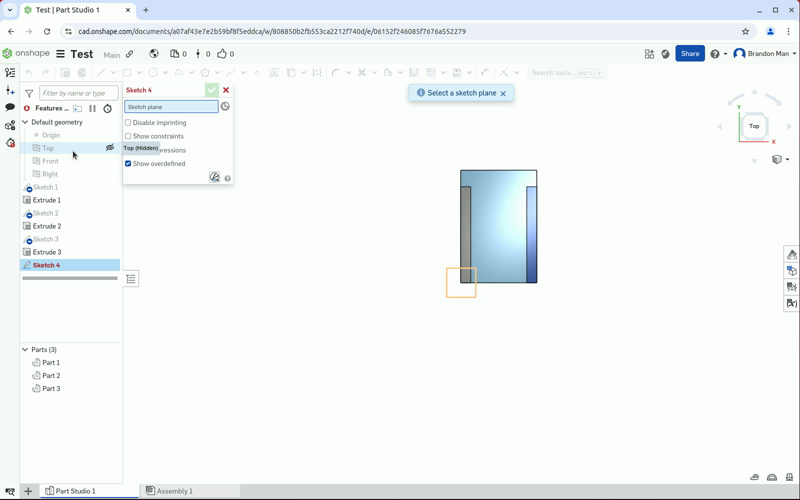
click(73, 150)
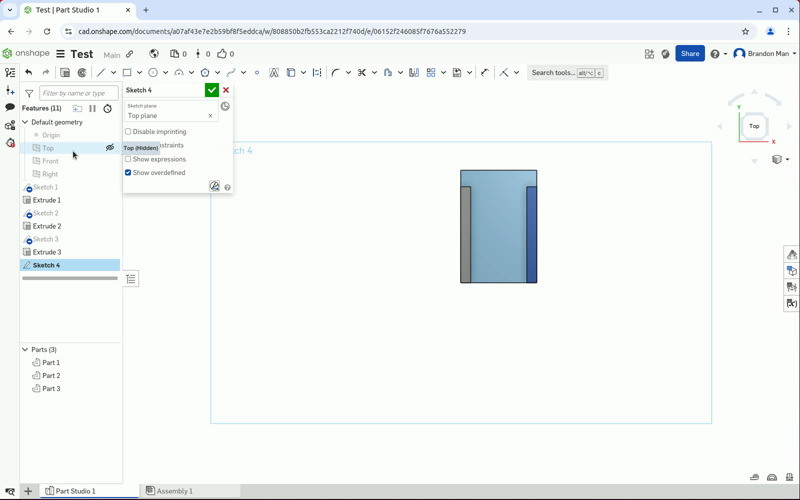
mouse_move(73, 352)
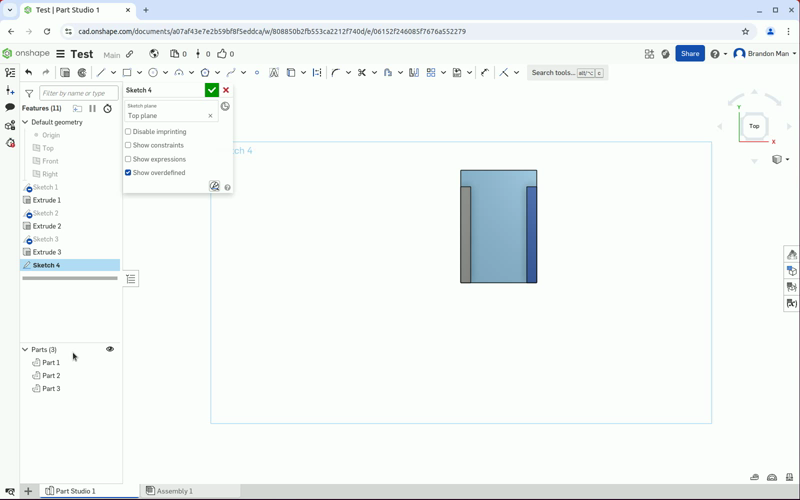
key(y)
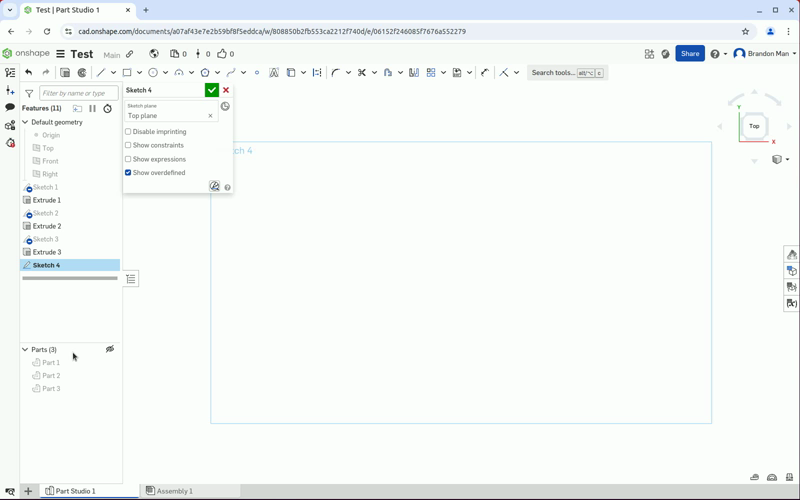
key(l)
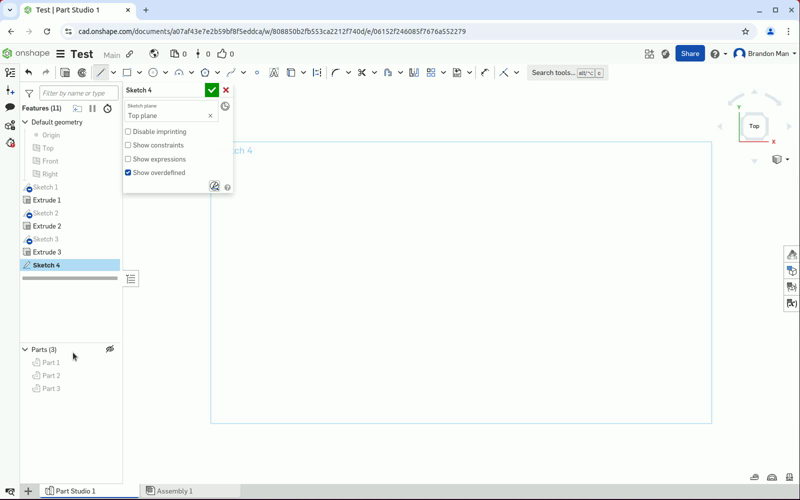
key_down(shift)
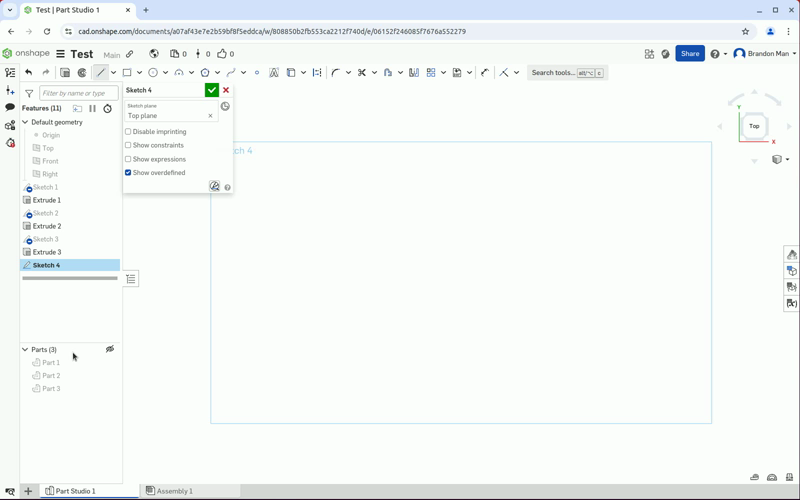
mouse_move(472, 200)
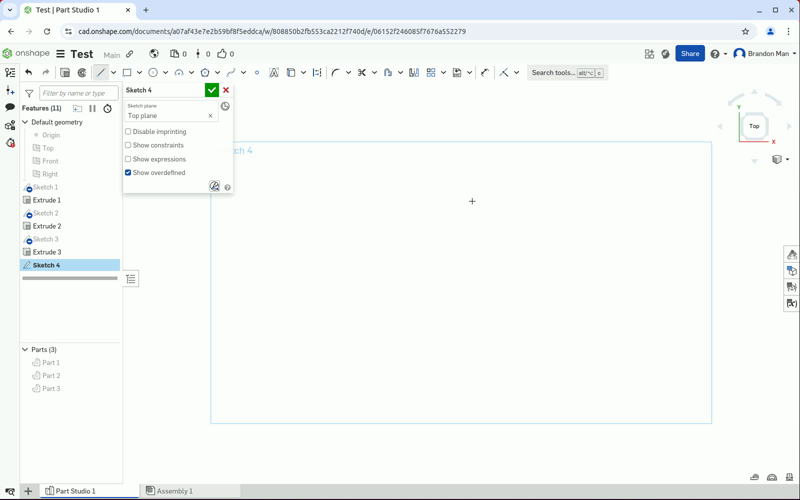
click(472, 200)
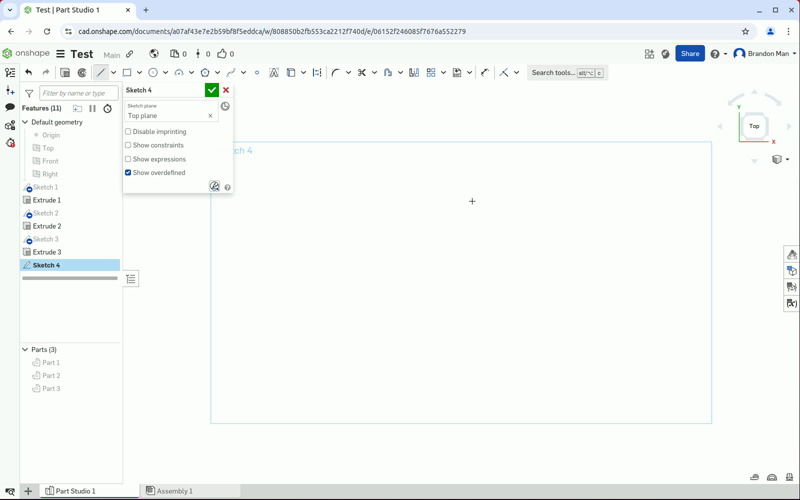
key_up(shift)
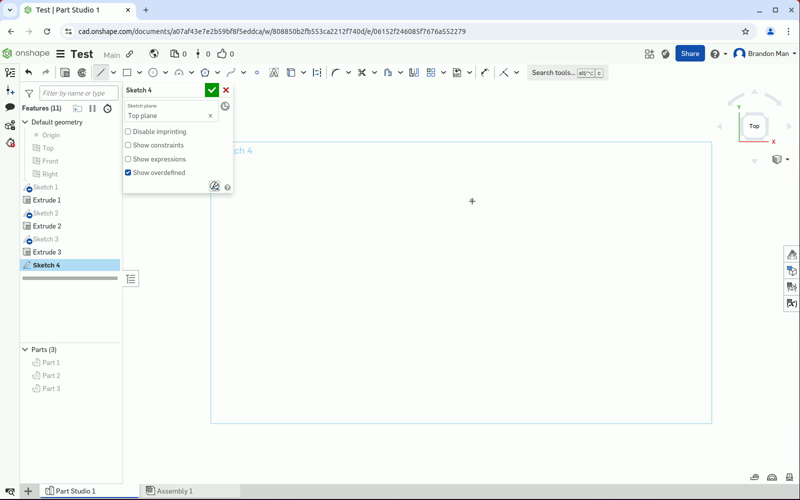
key_down(shift)
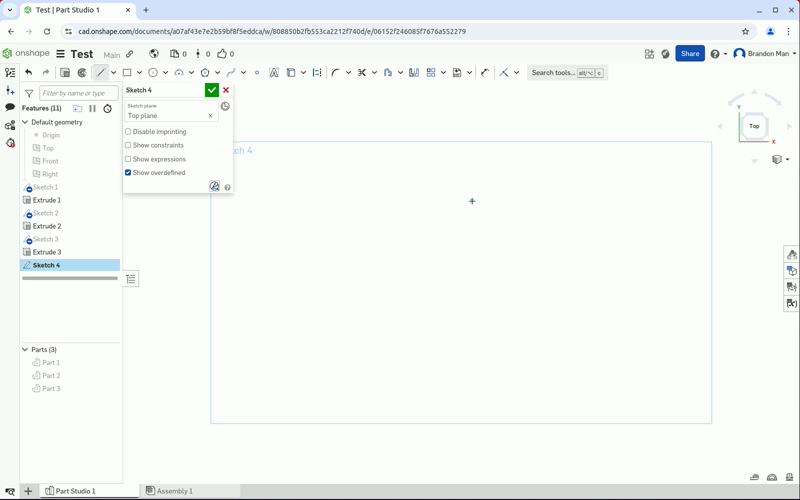
mouse_move(502, 200)
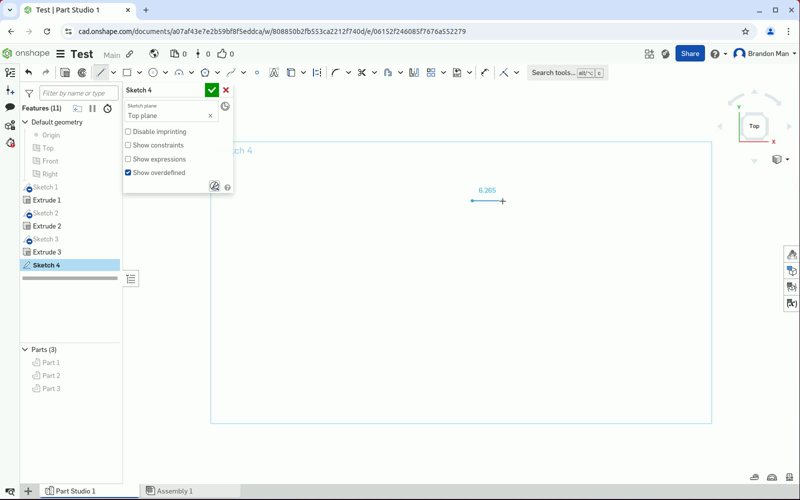
mouse_move(493, 200)
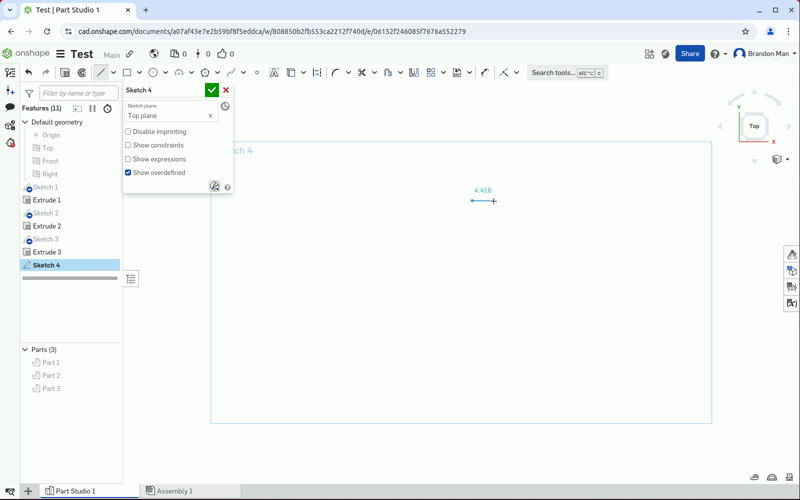
click(493, 200)
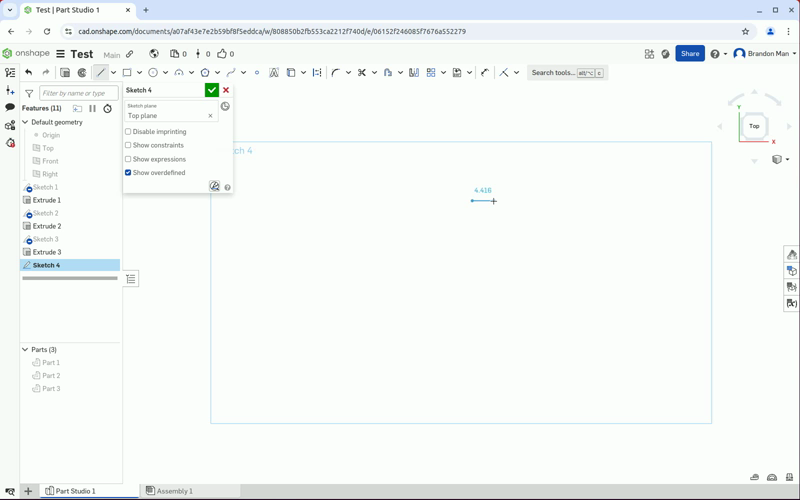
key_up(shift)
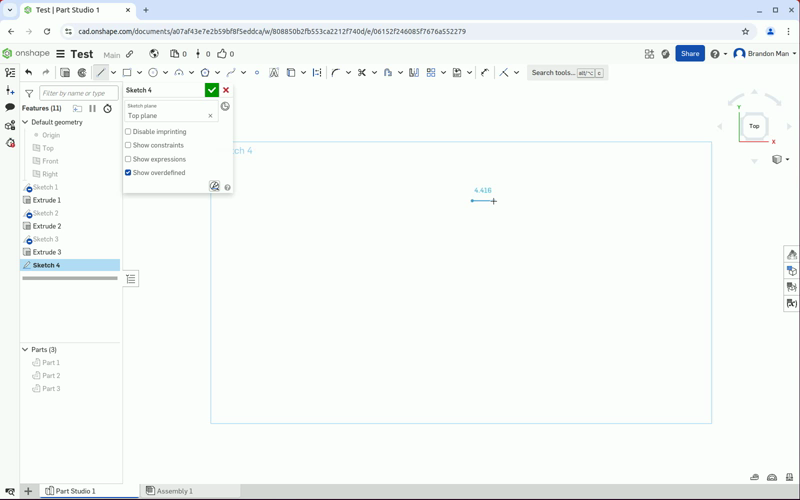
key_down(shift)
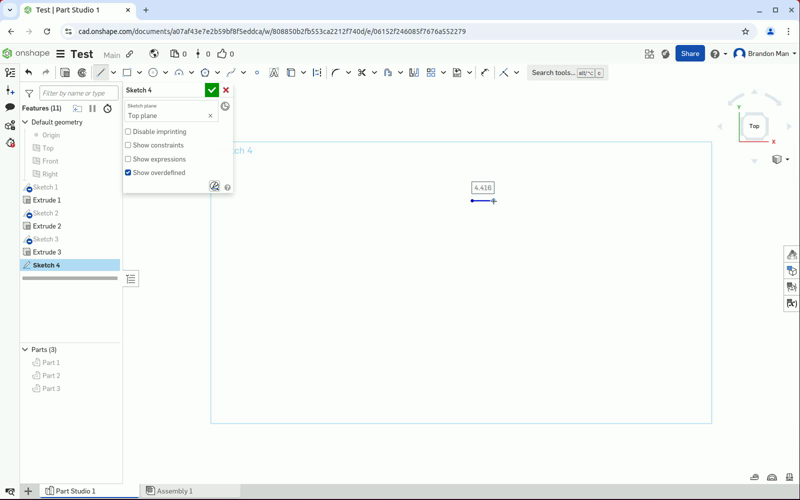
mouse_move(523, 200)
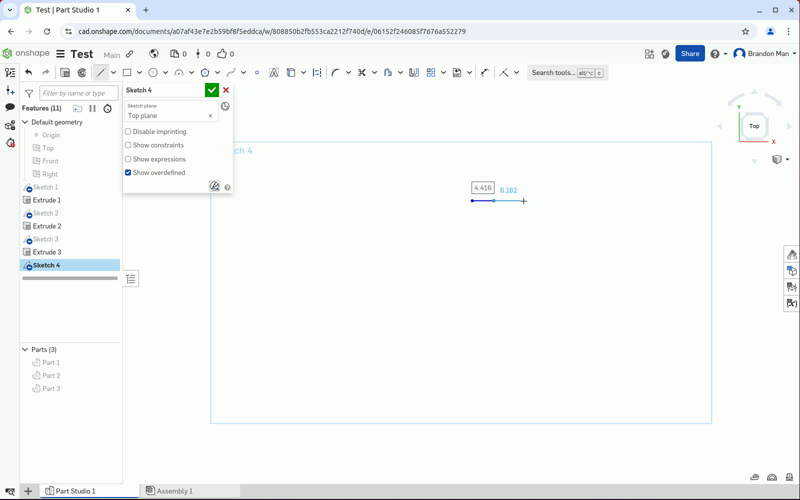
mouse_move(493, 169)
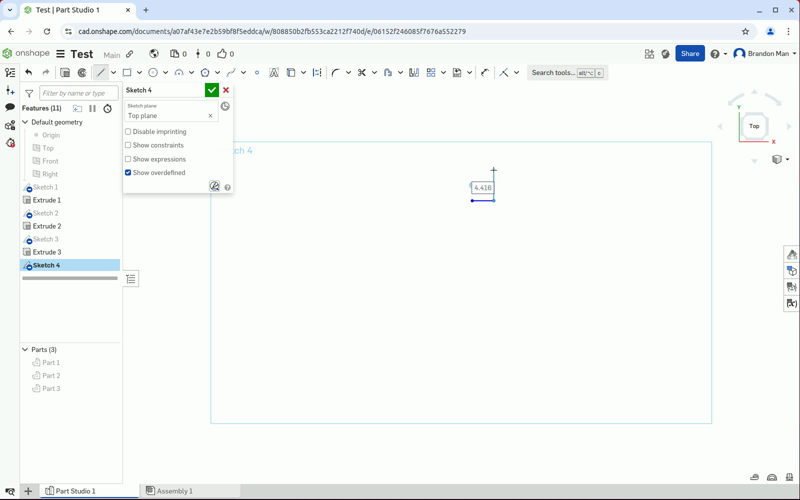
click(493, 169)
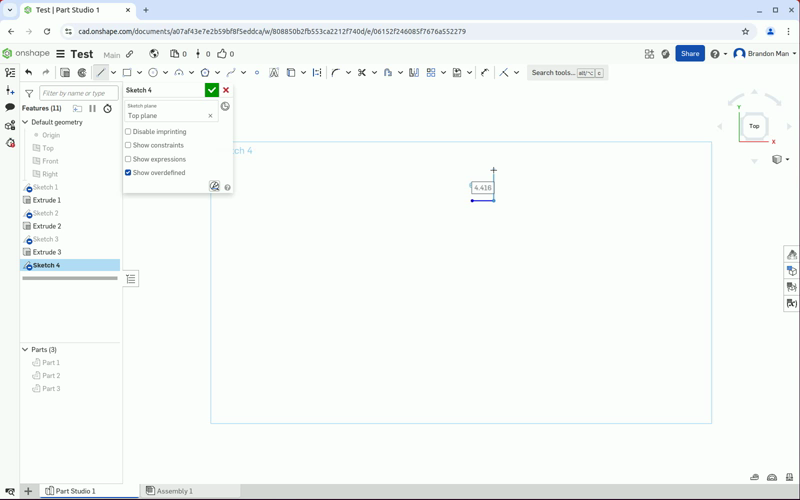
key_up(shift)
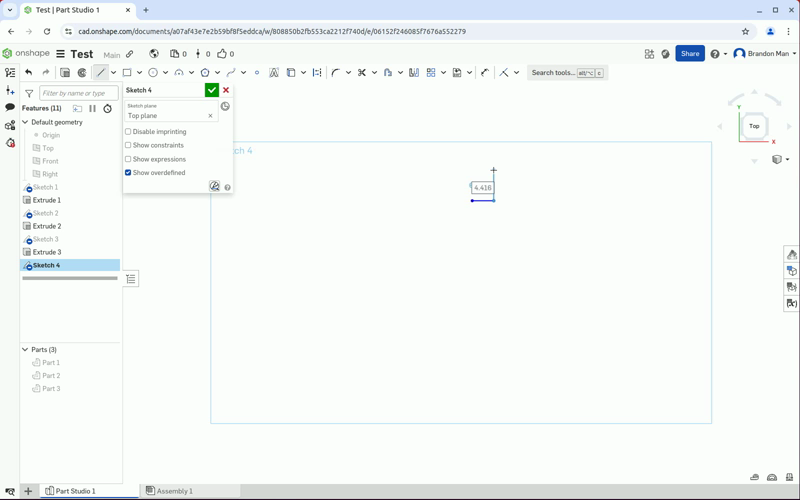
key_down(shift)
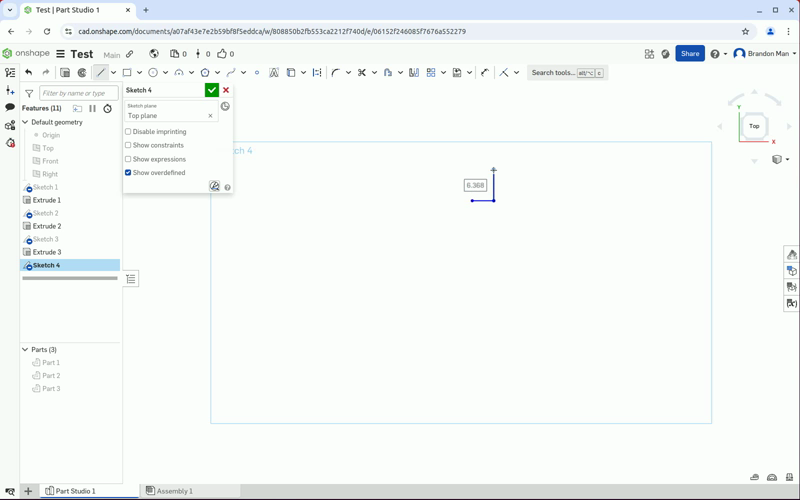
mouse_move(523, 169)
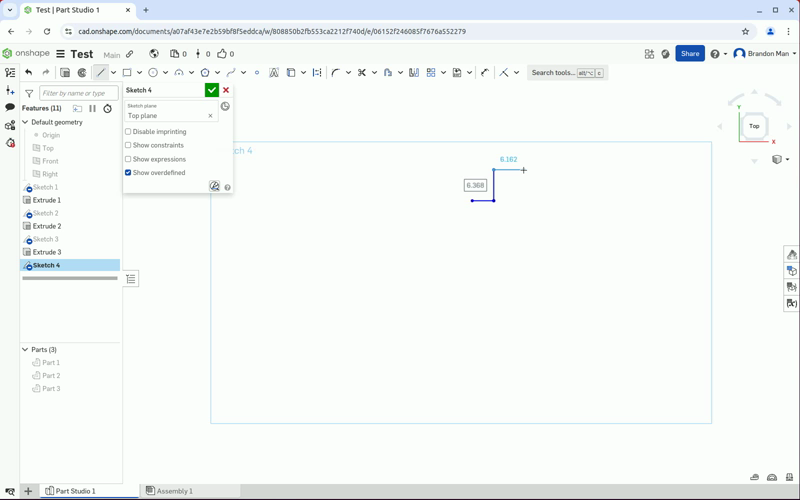
mouse_move(472, 169)
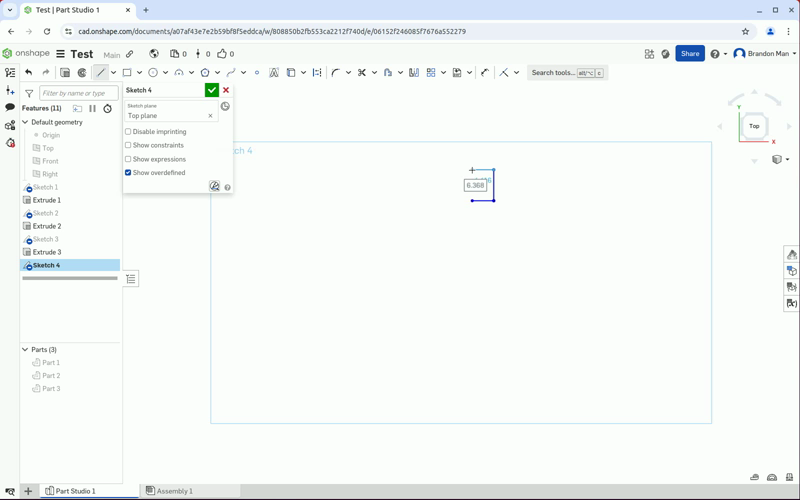
click(472, 169)
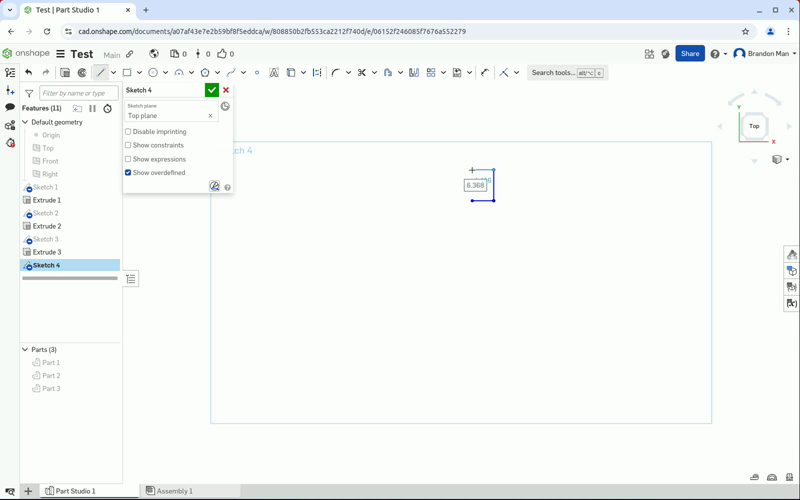
key_up(shift)
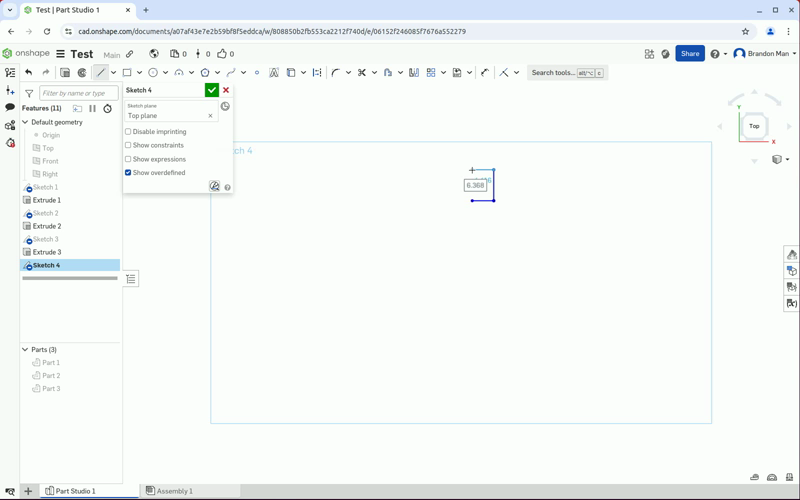
mouse_move(502, 169)
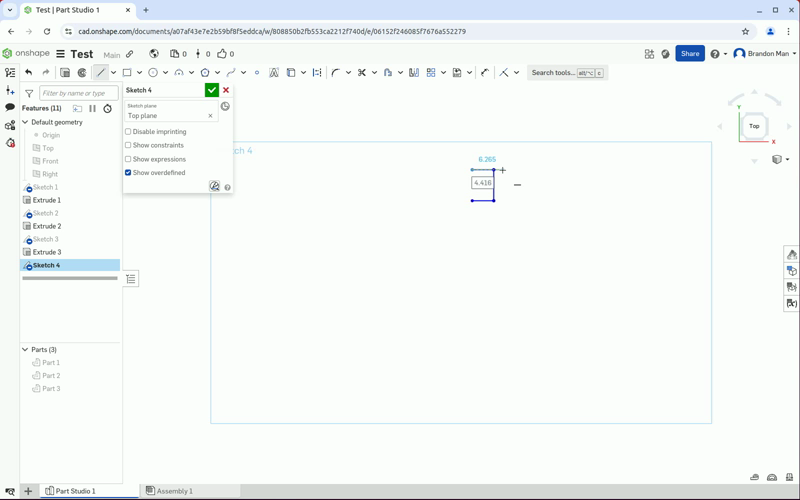
key_down(shift)
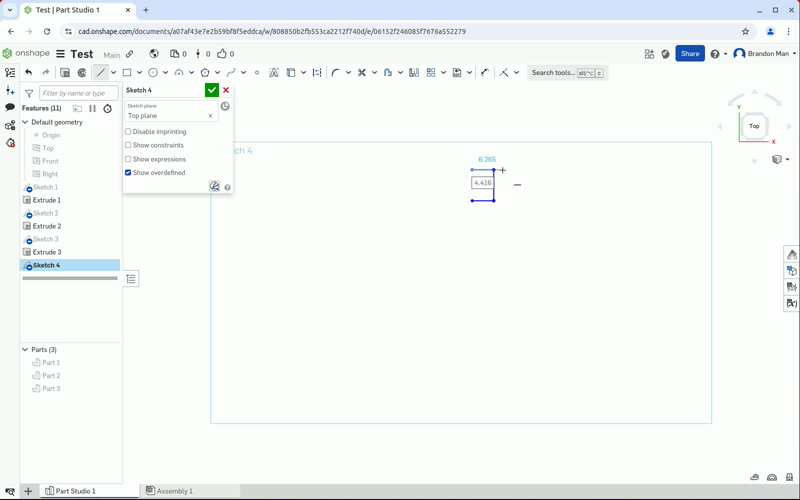
mouse_move(472, 200)
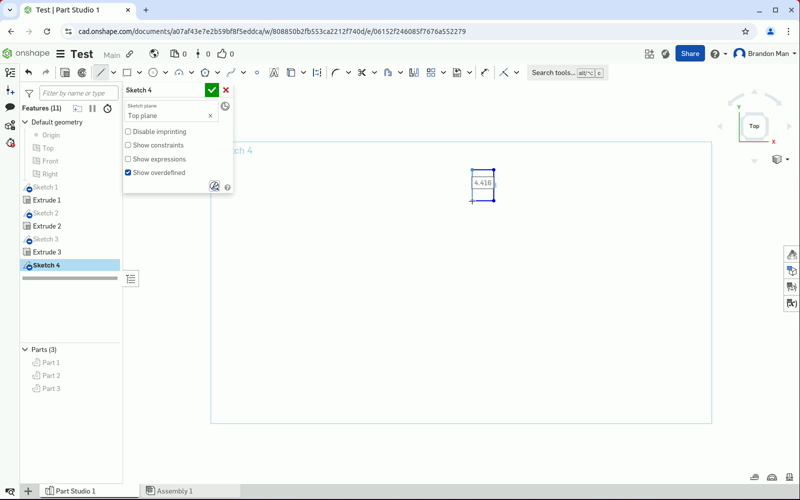
key_up(shift)
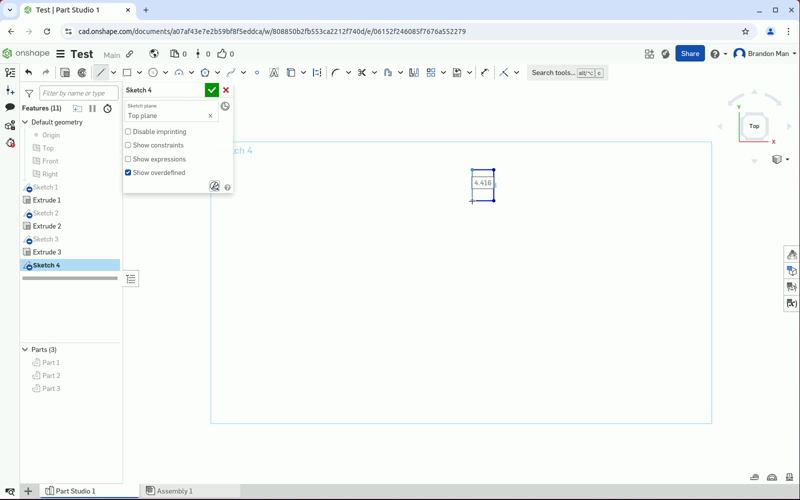
click(472, 200)
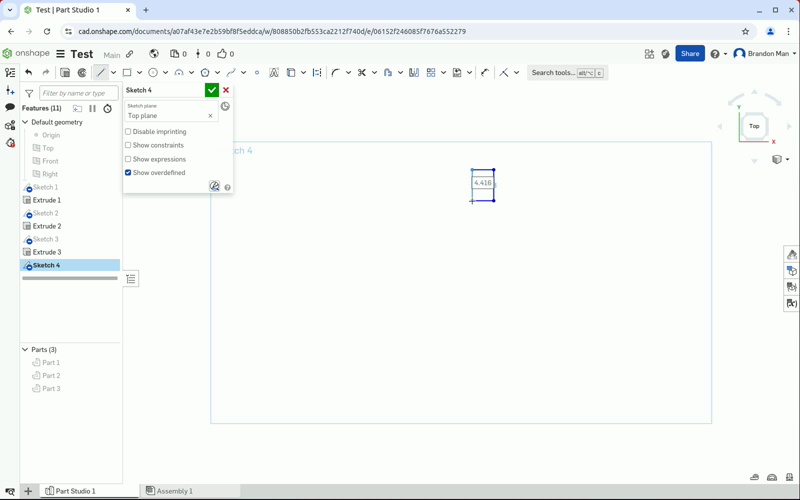
key(esc)
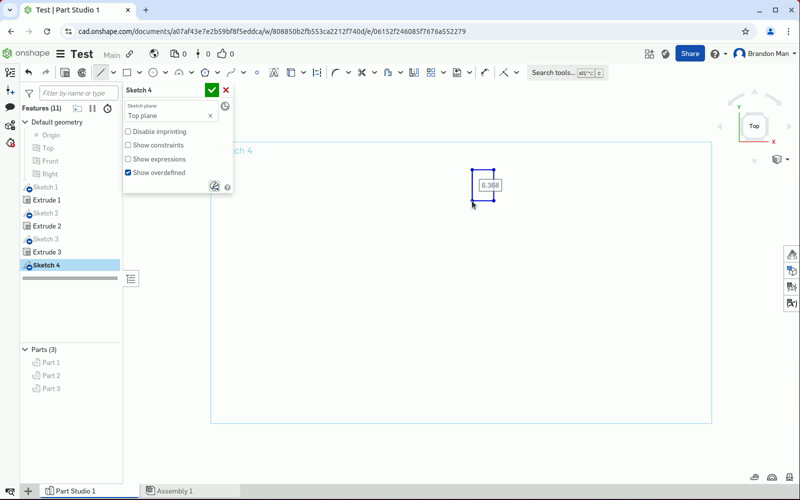
mouse_move(488, 170)
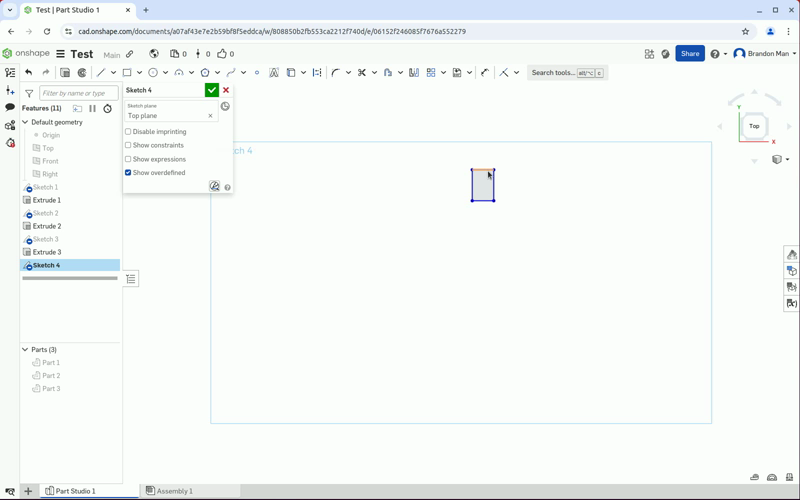
scroll(6)
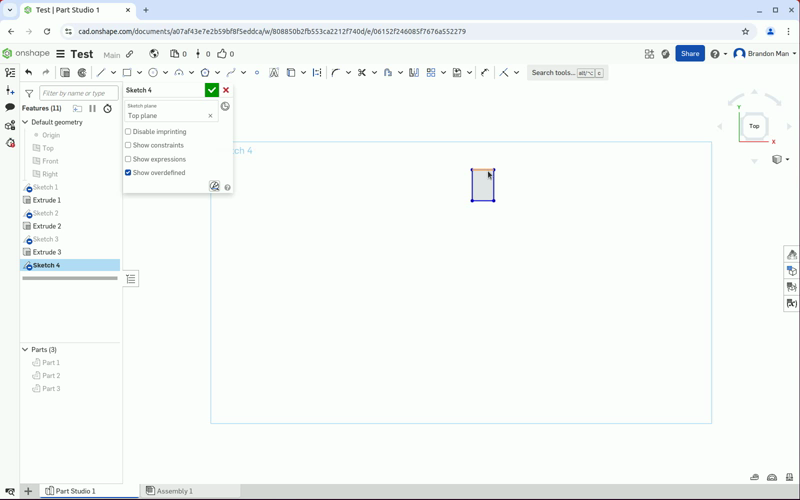
scroll(6)
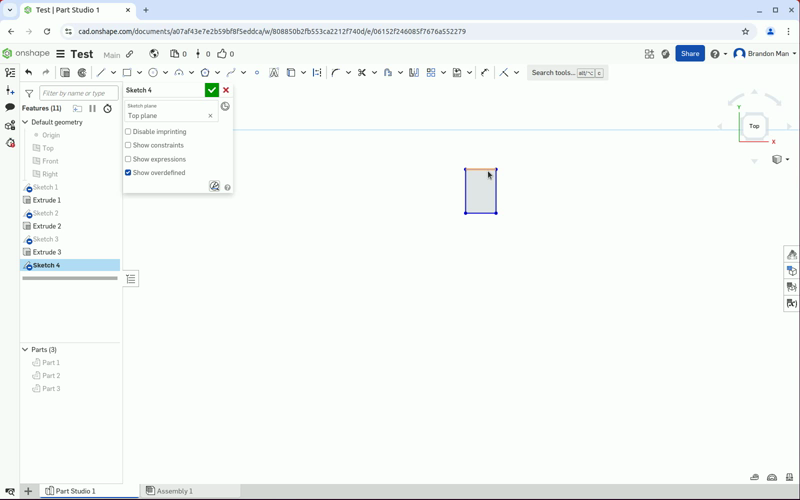
scroll(6)
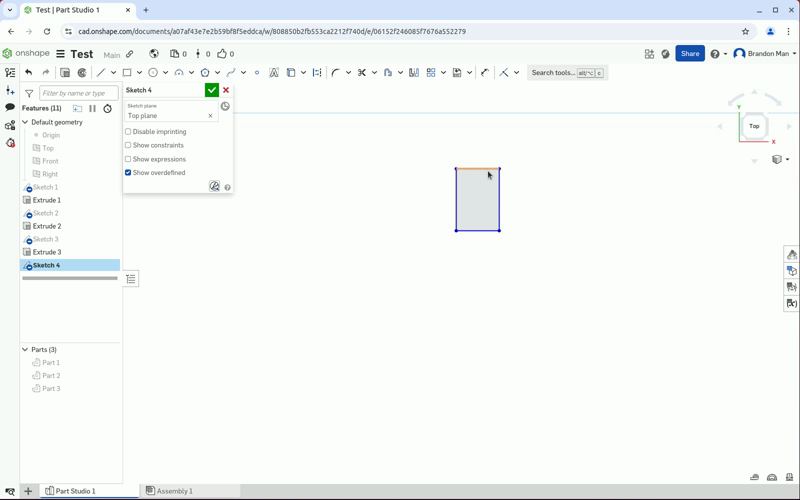
scroll(6)
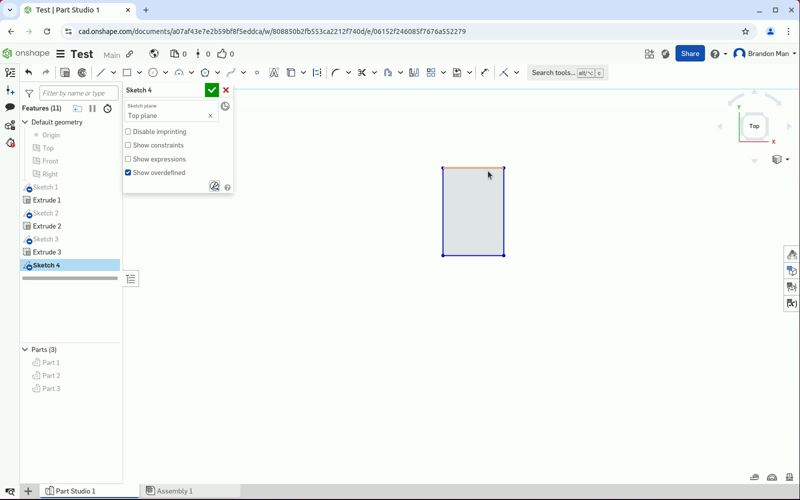
scroll(6)
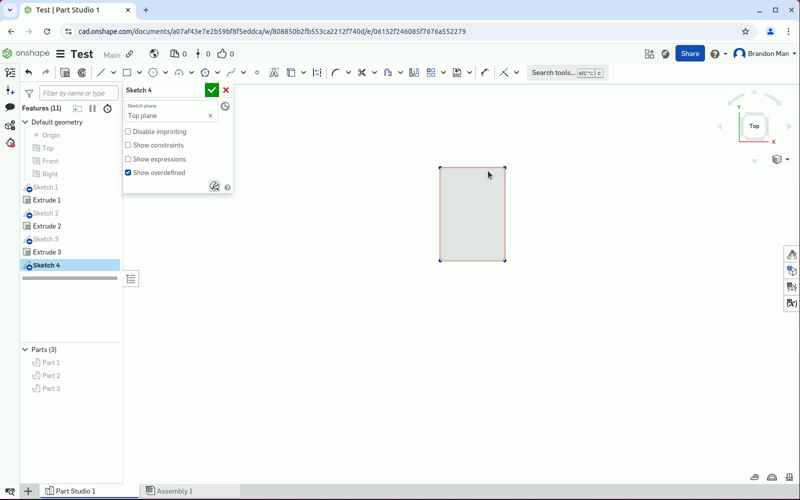
scroll(6)
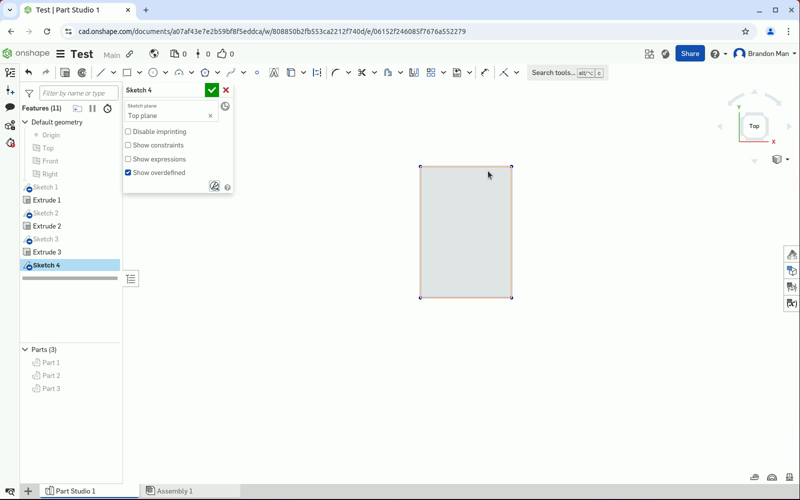
scroll(6)
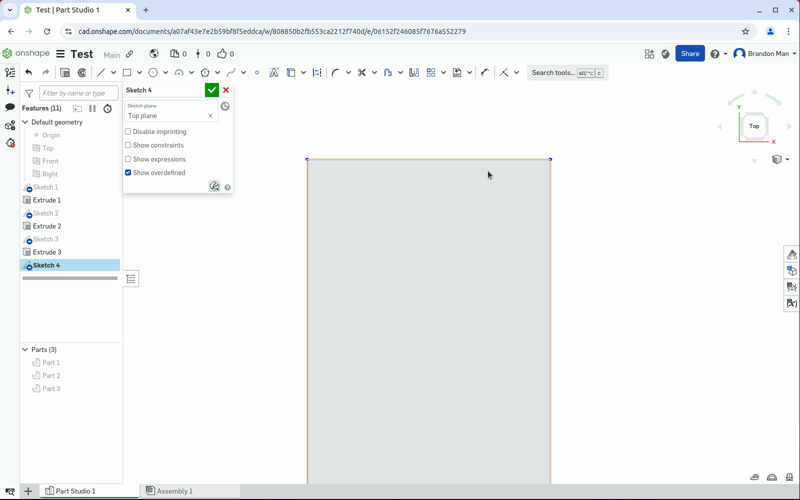
click(488, 170)
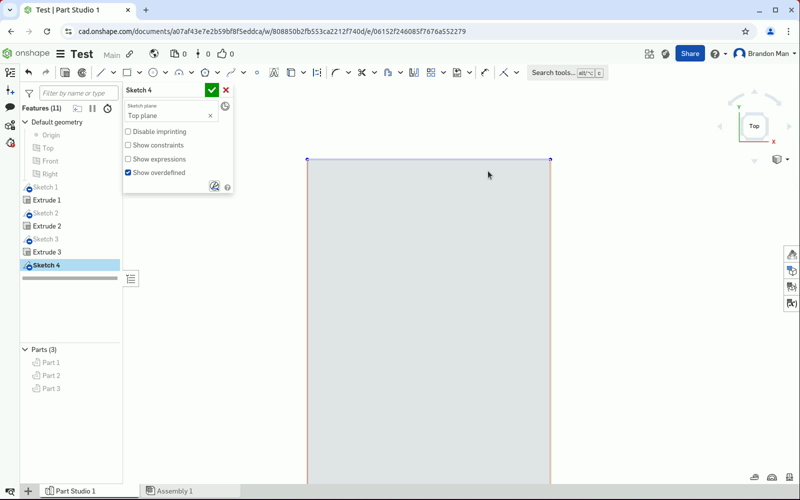
scroll(-6)
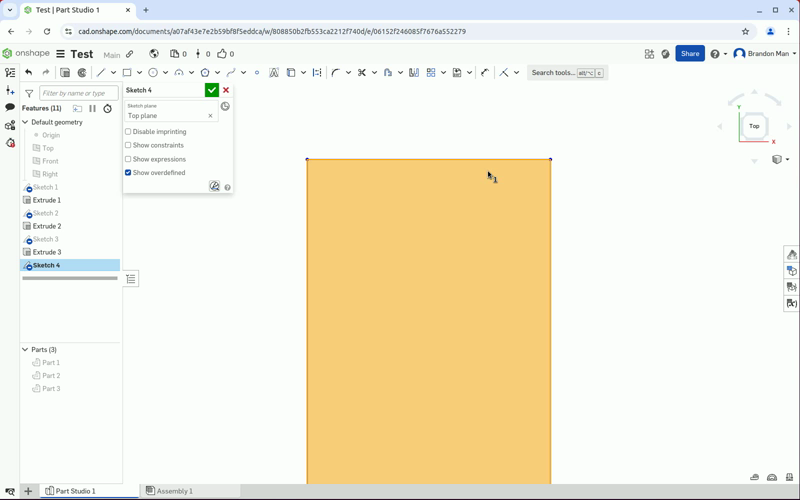
scroll(-6)
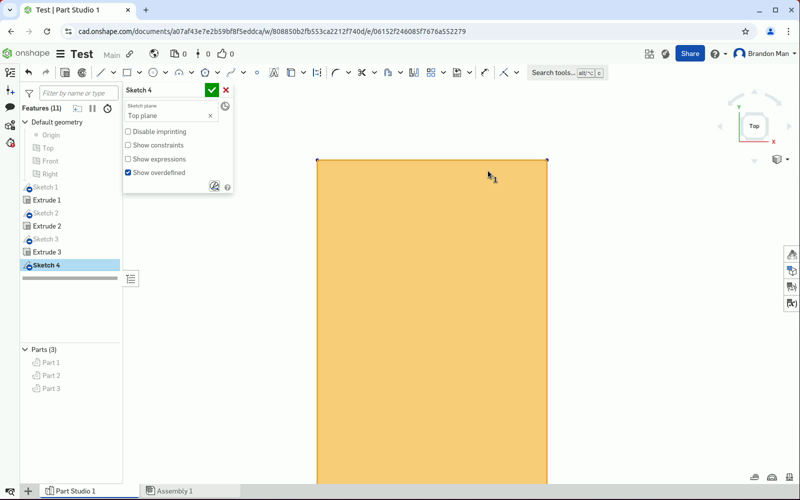
scroll(-6)
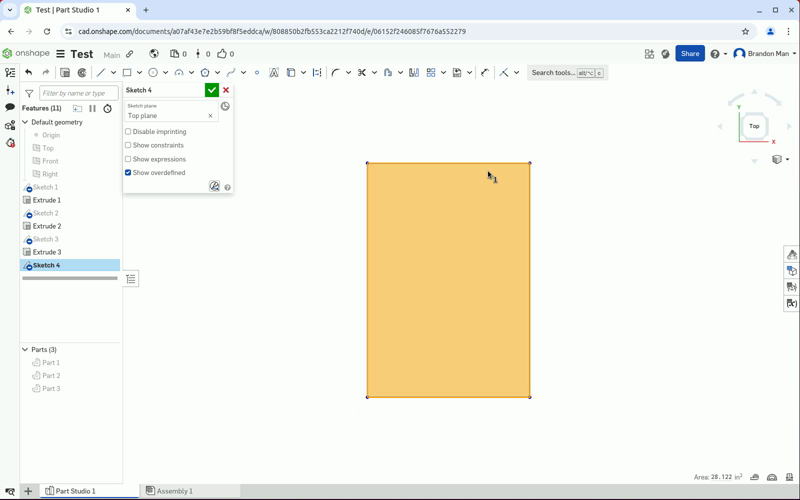
scroll(-6)
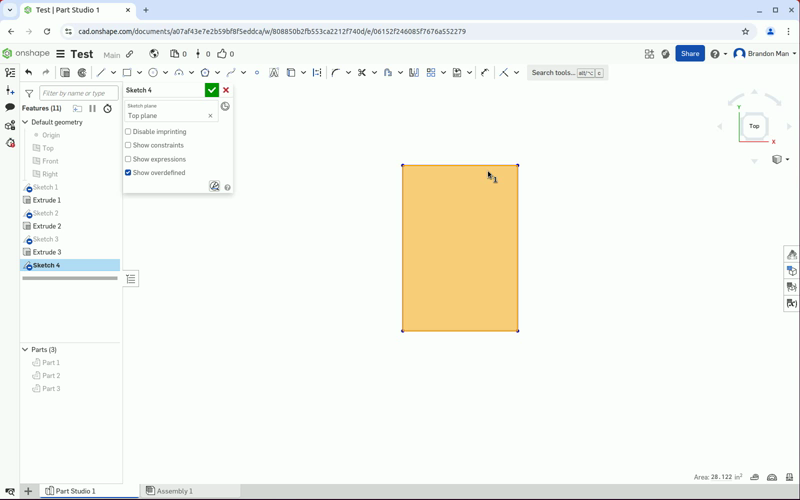
scroll(-6)
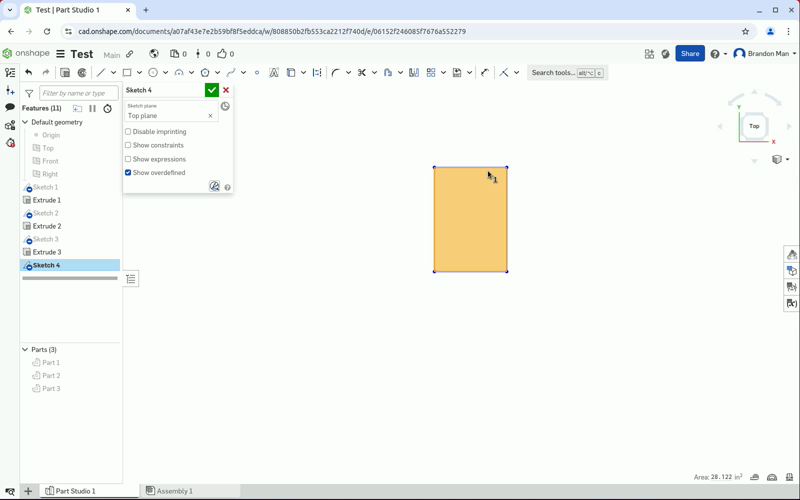
scroll(-6)
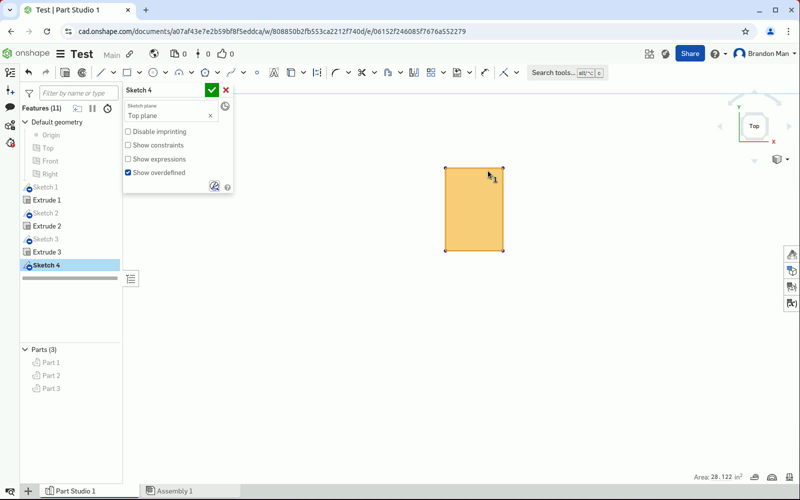
scroll(-6)
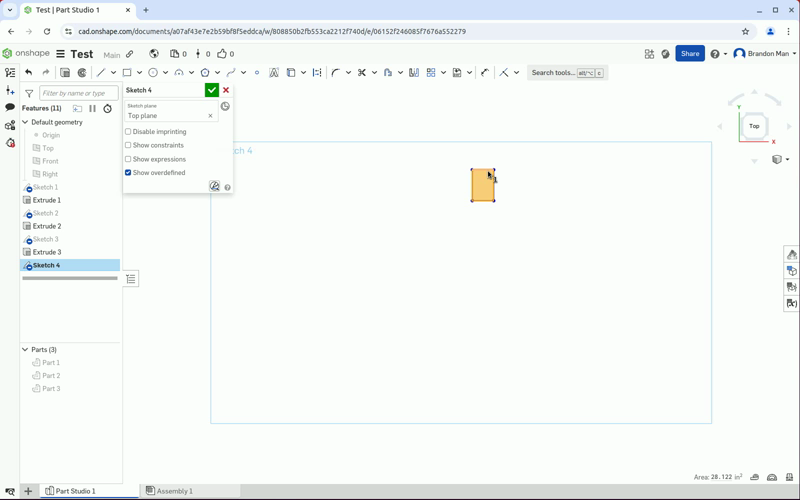
mouse_move(73, 352)
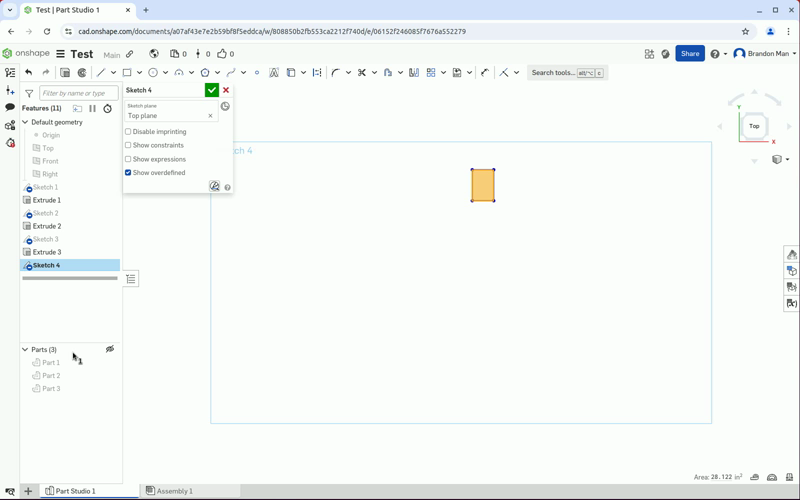
key(shift+y)
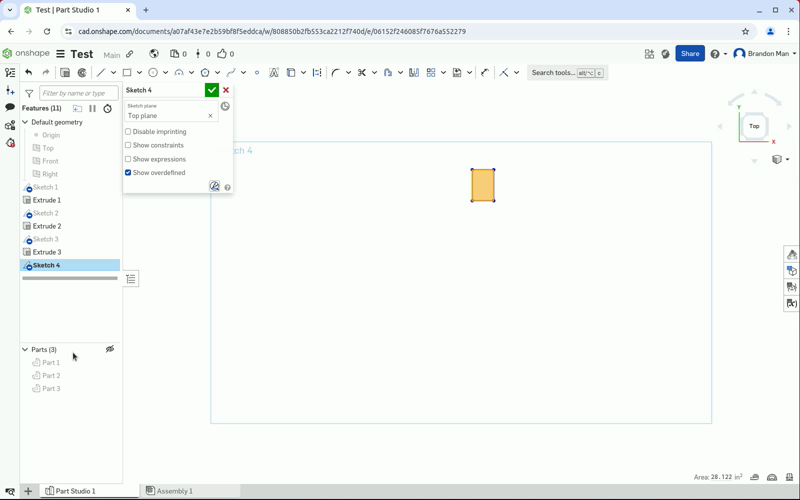
key(shift+e)
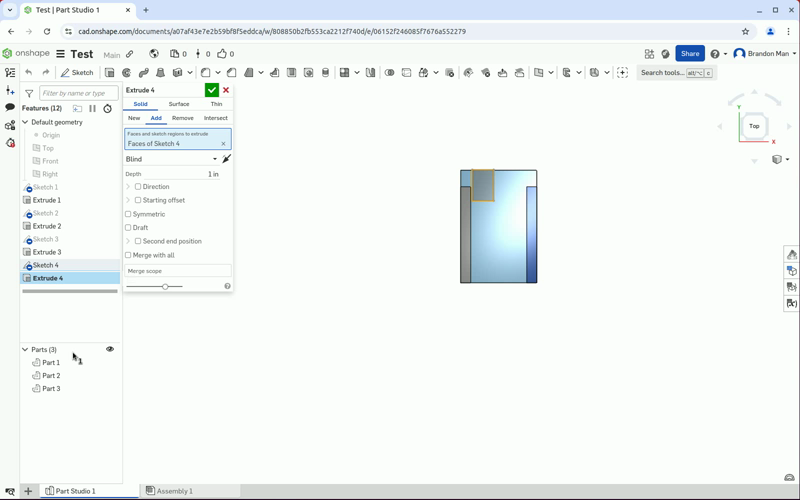
mouse_move(143, 106)
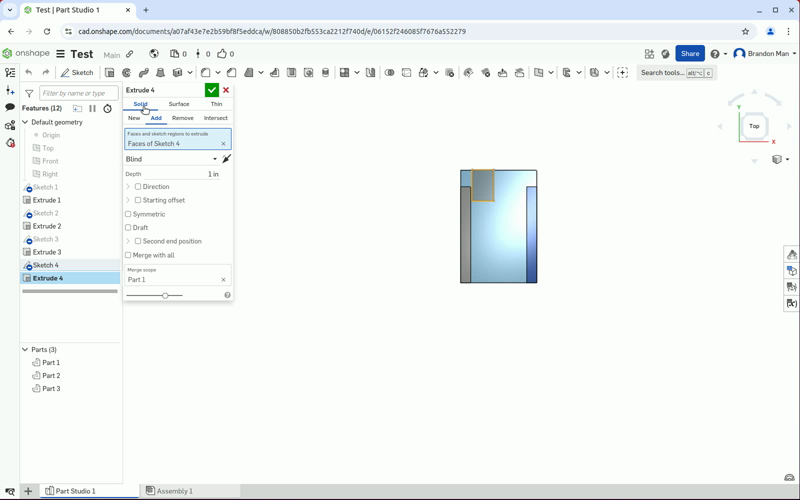
click(143, 106)
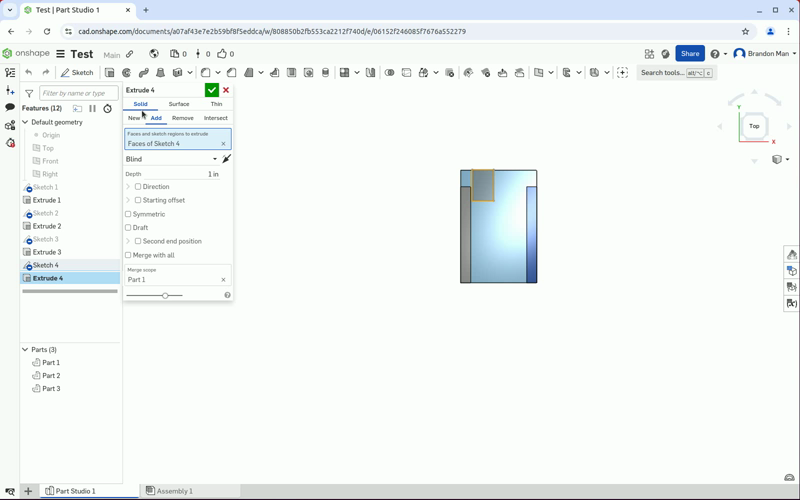
mouse_move(137, 120)
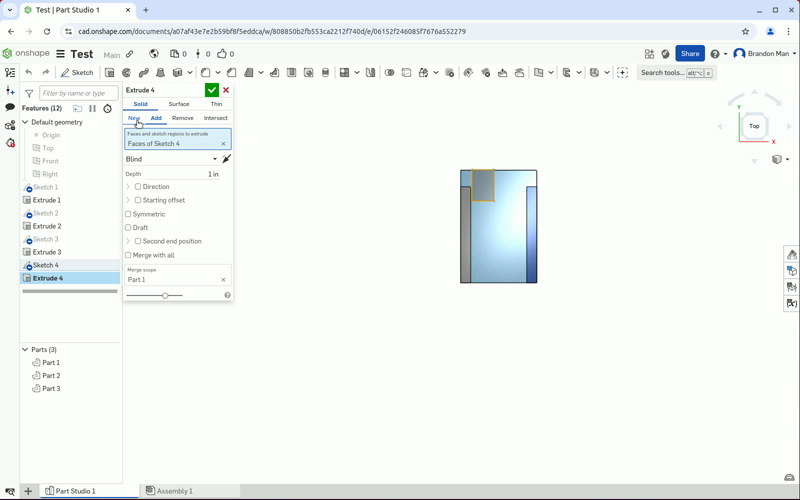
click(137, 120)
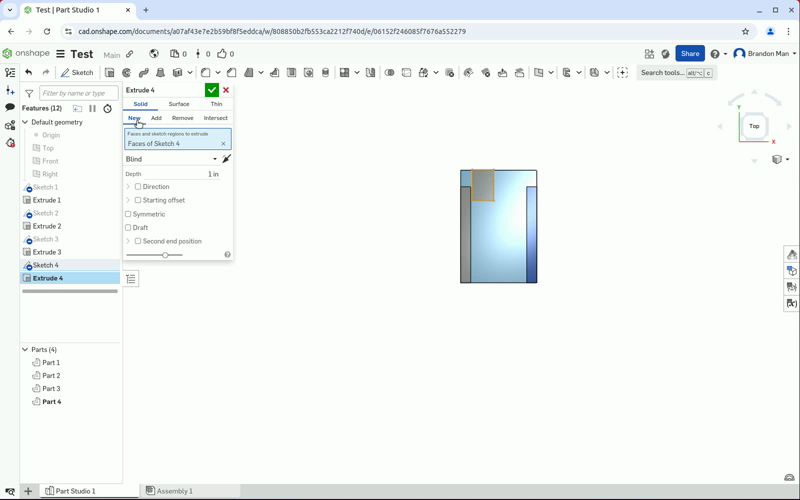
key(tab, 4)
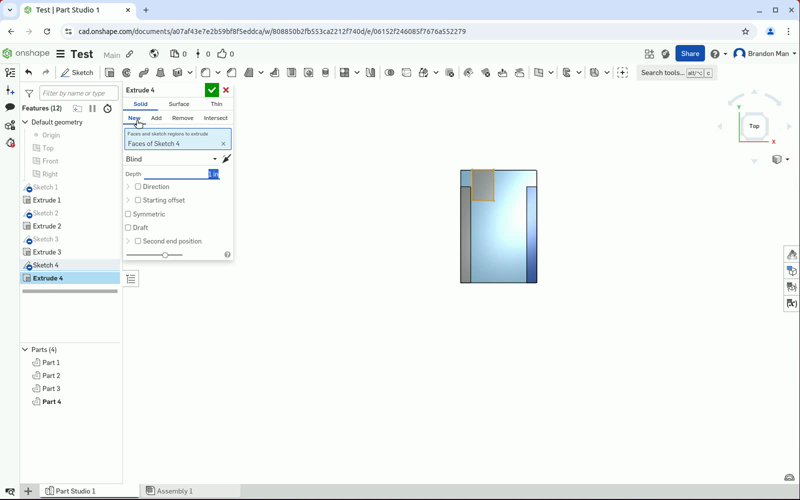
text(4.574)
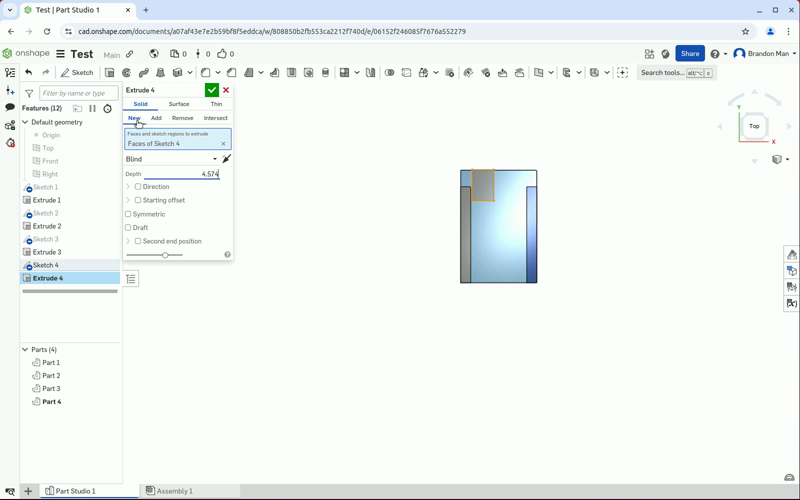
key(enter)
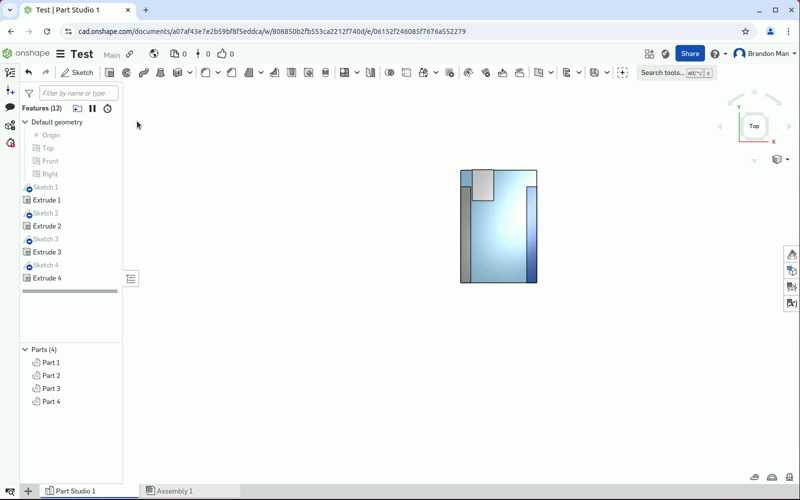
key(shift+h)
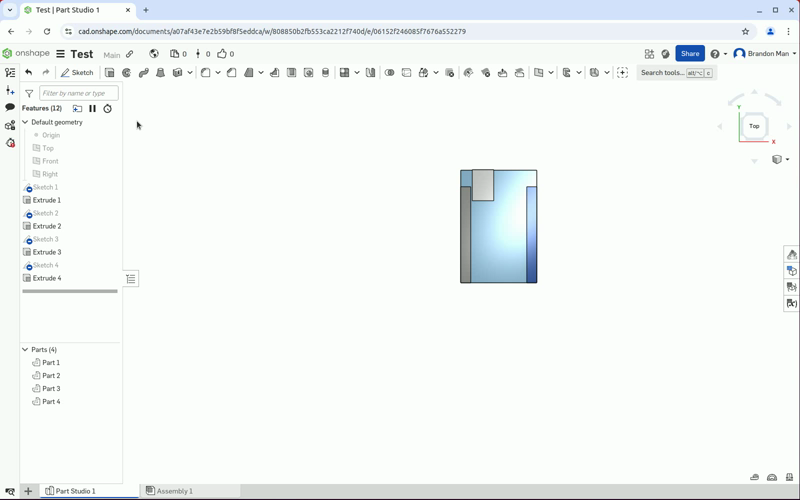
key(shift+h)
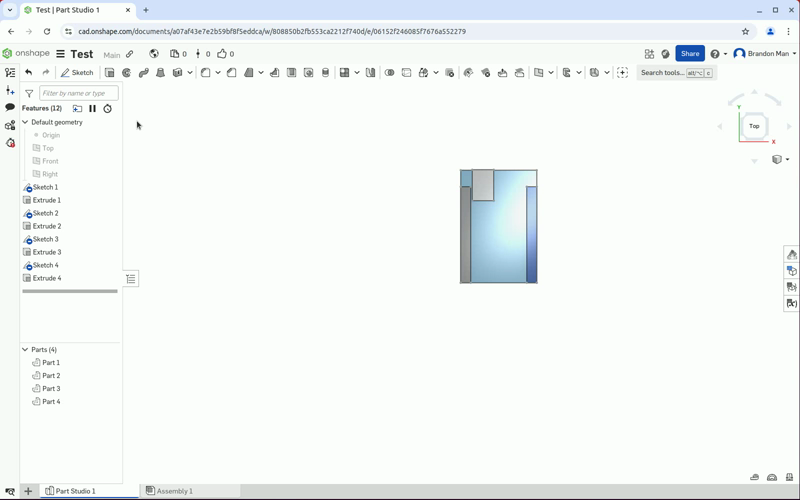
key(shift+7)
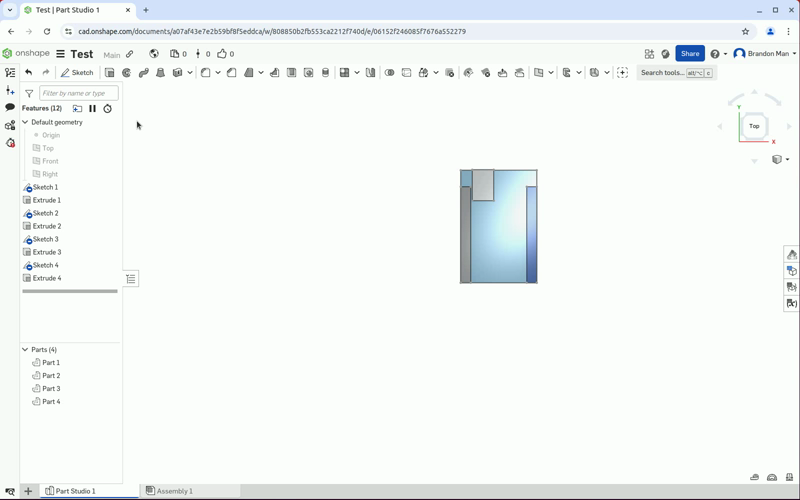
key(up, 3)
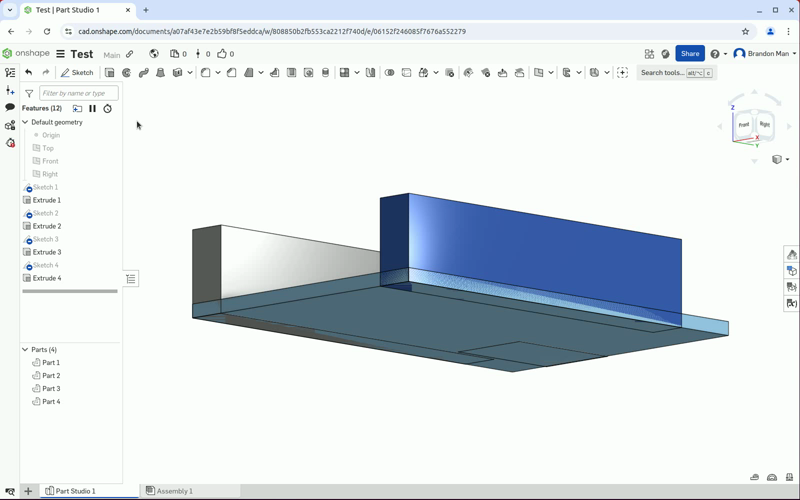
key(left, 3)
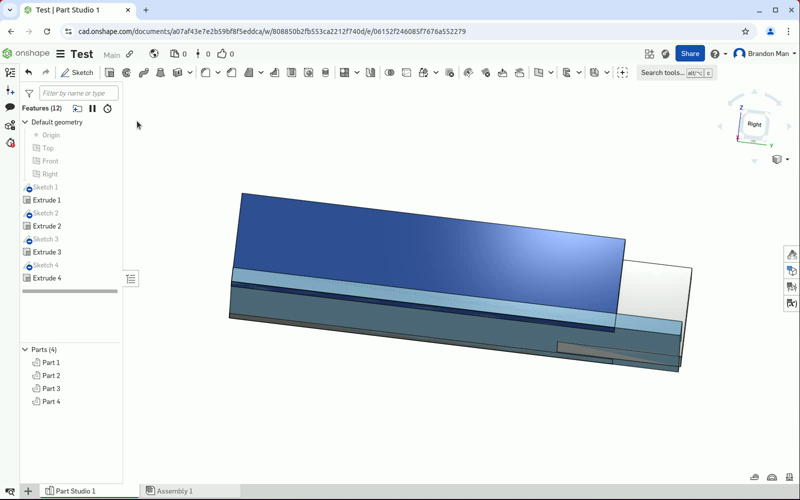
key(right, 3)
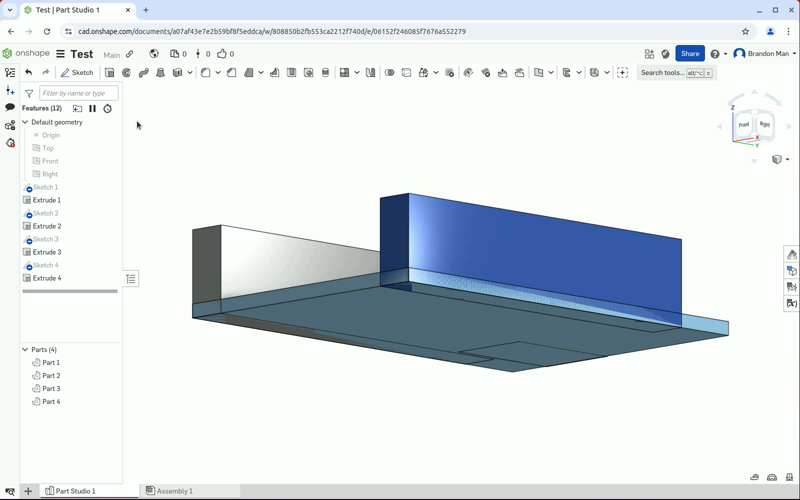
key(down, 3)
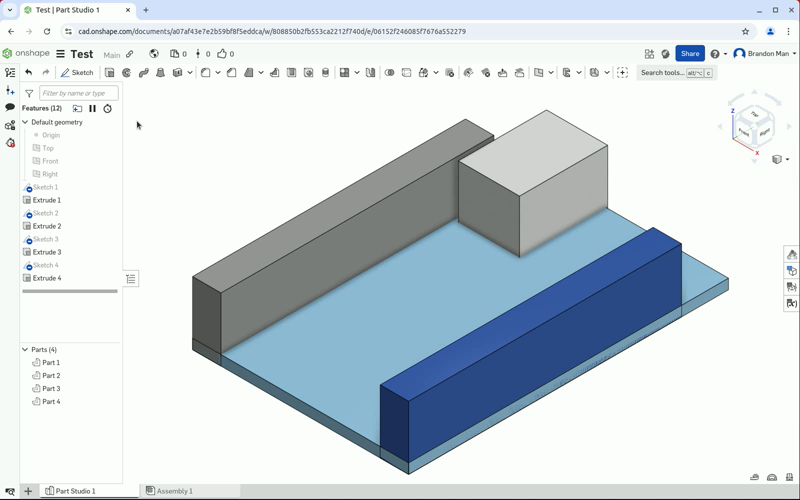
mouse_move(73, 189)
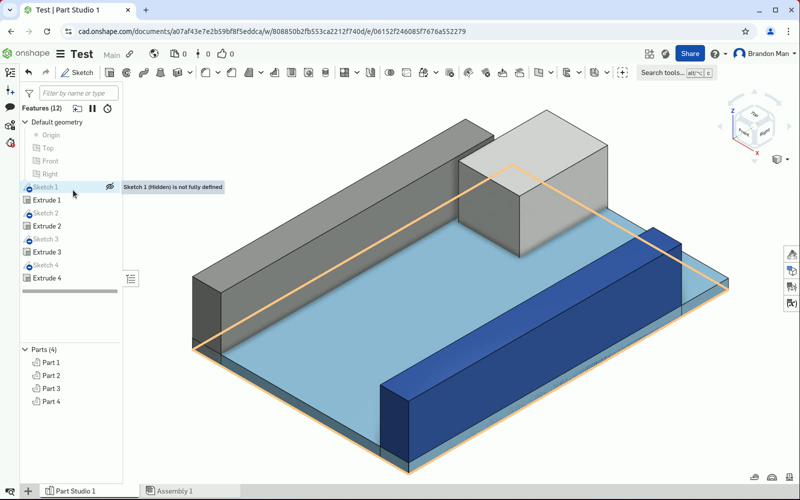
click(73, 189)